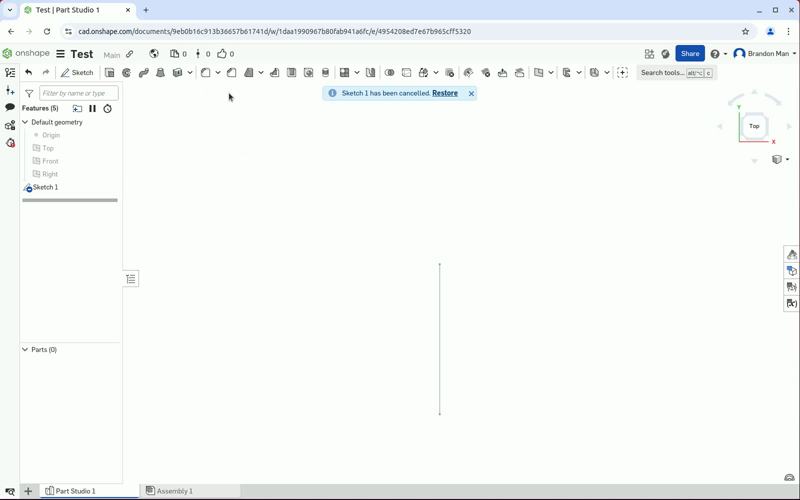
key(shift+h)
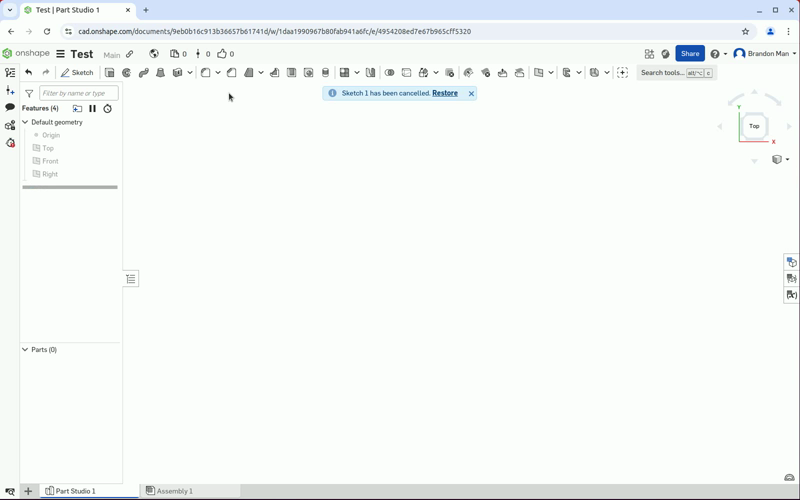
key(shift+s)
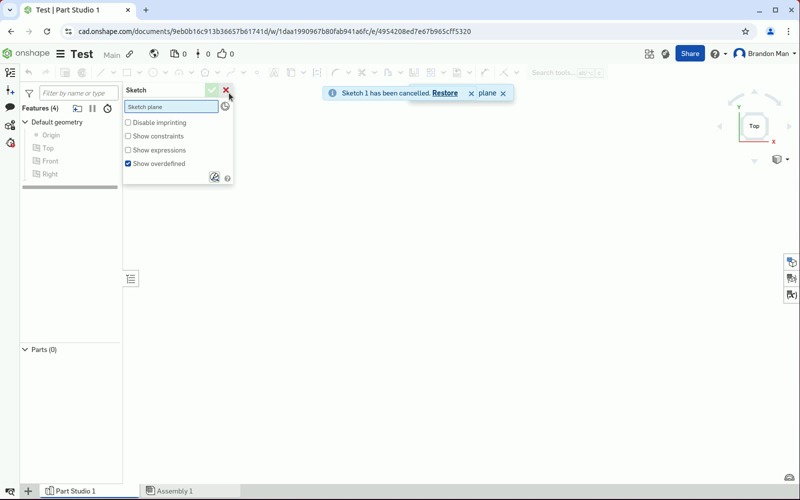
mouse_move(73, 150)
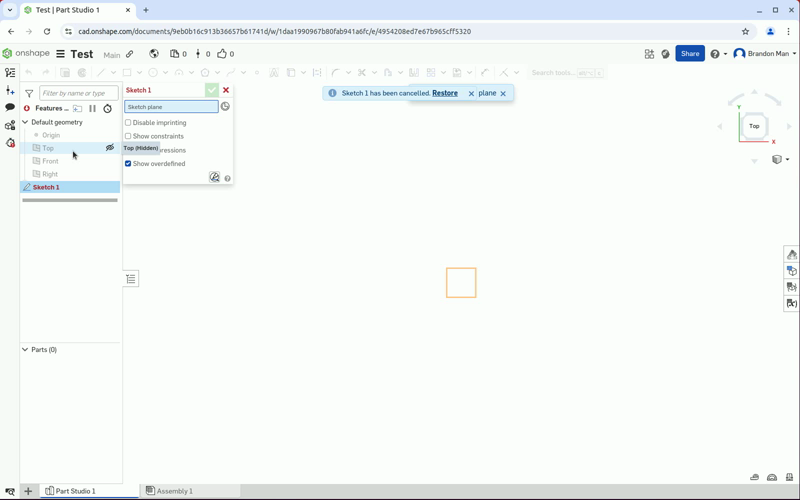
click(73, 150)
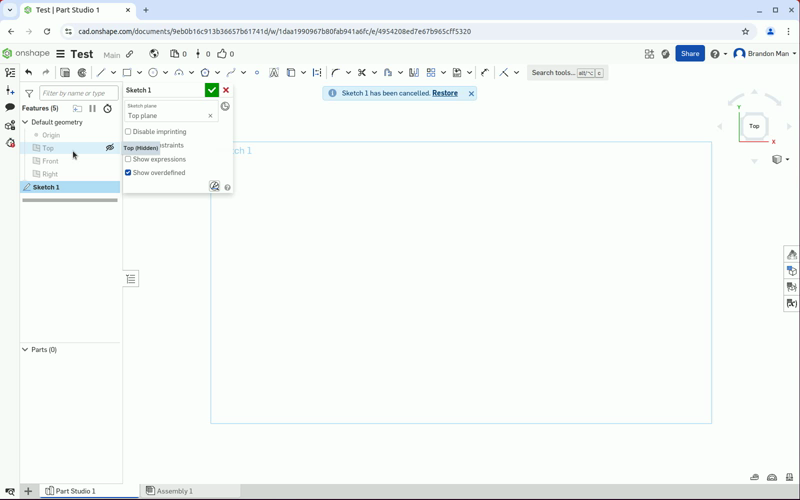
mouse_move(73, 352)
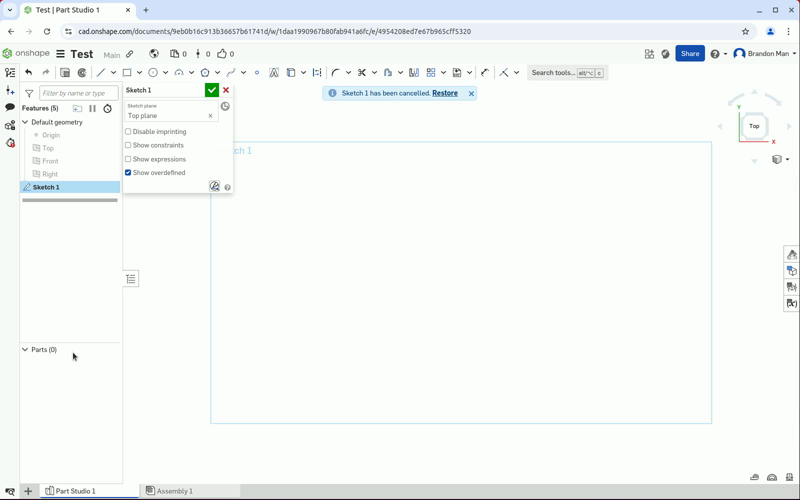
key(y)
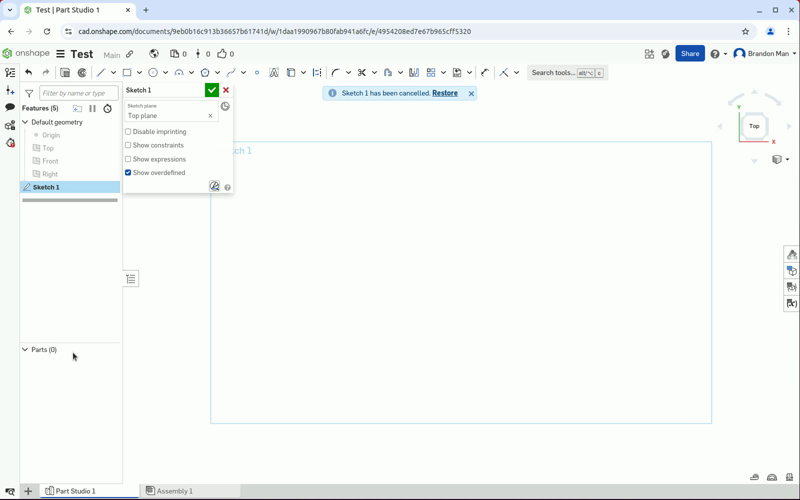
key(l)
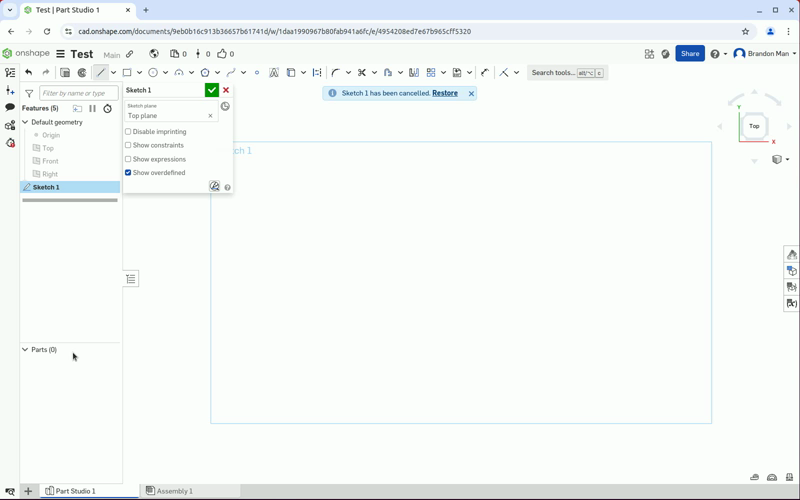
key_down(shift)
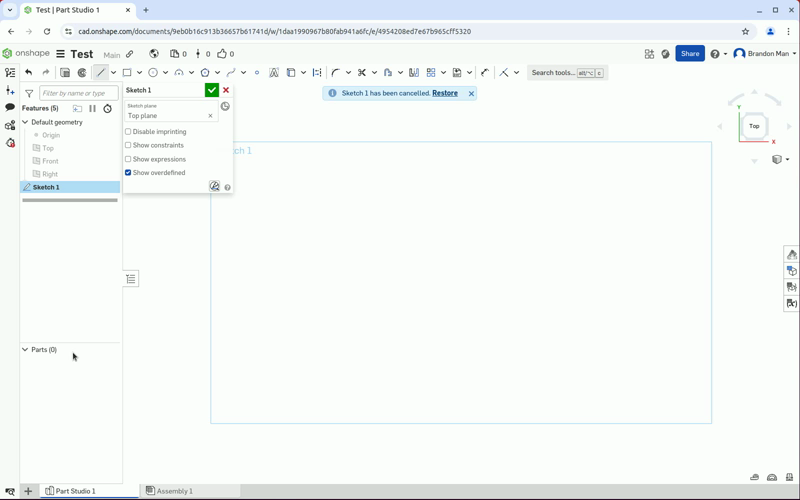
mouse_move(364, 325)
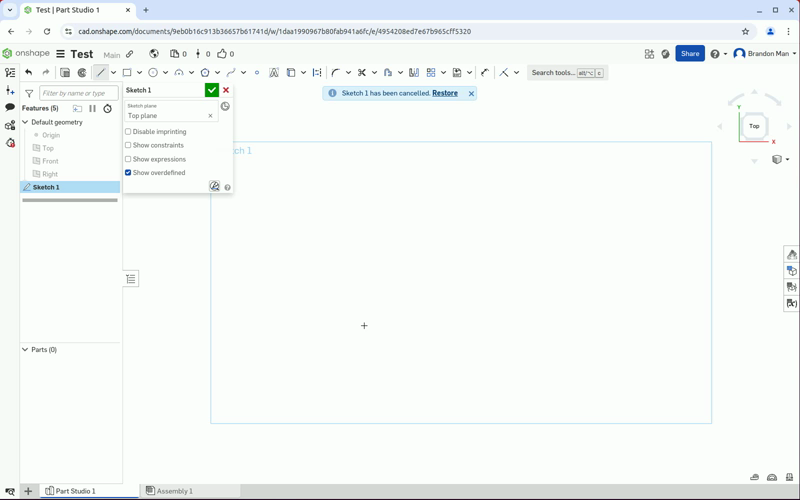
click(364, 325)
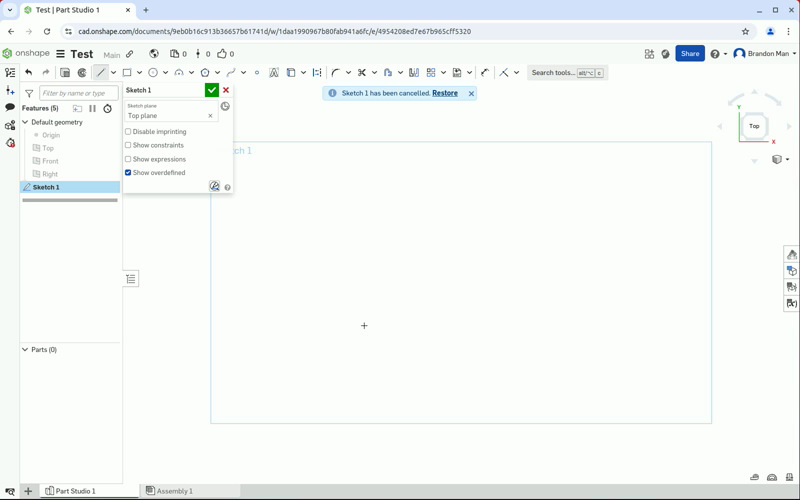
key_up(shift)
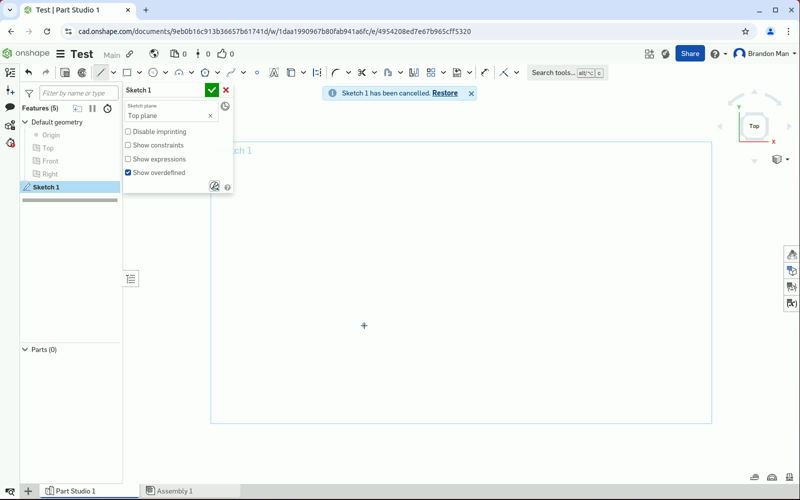
key_down(shift)
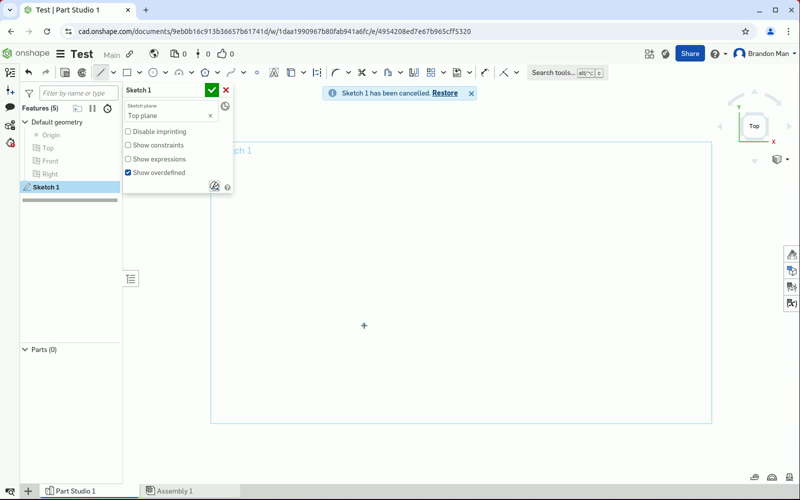
mouse_move(394, 325)
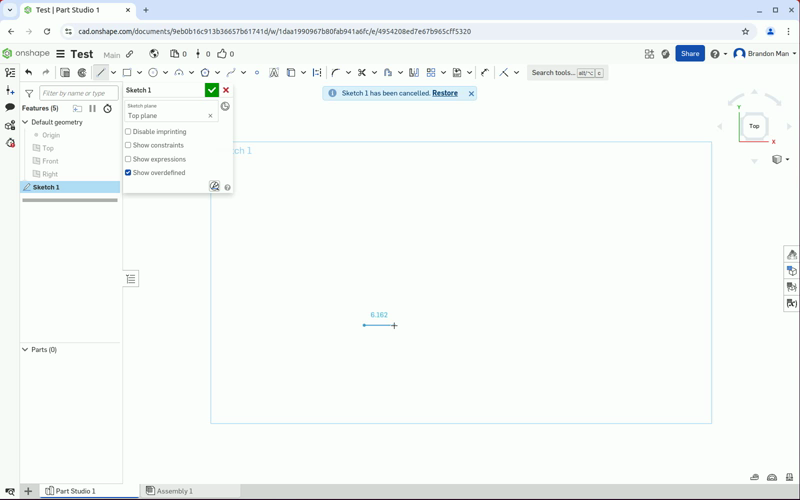
mouse_move(398, 325)
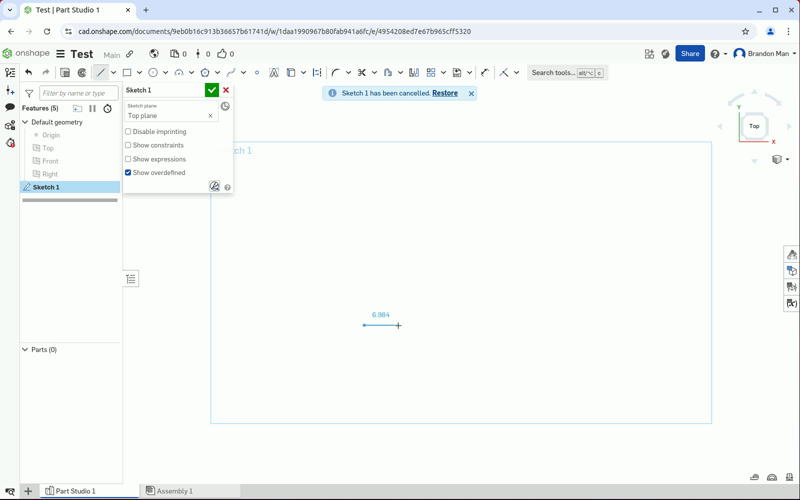
click(398, 325)
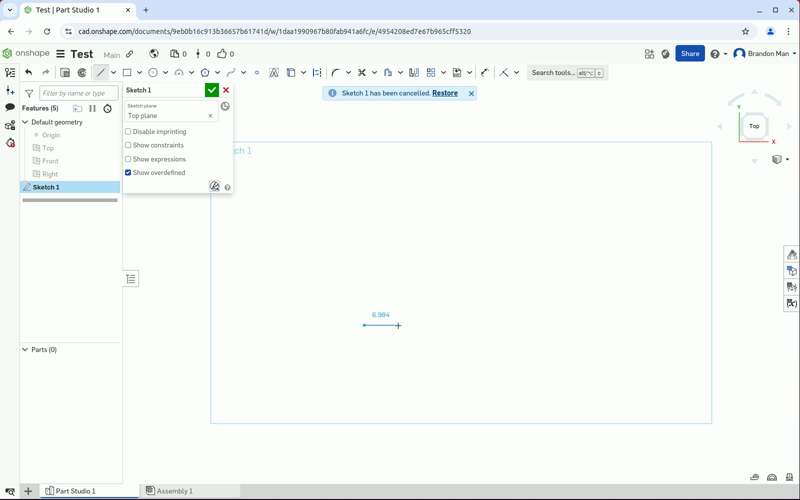
key_up(shift)
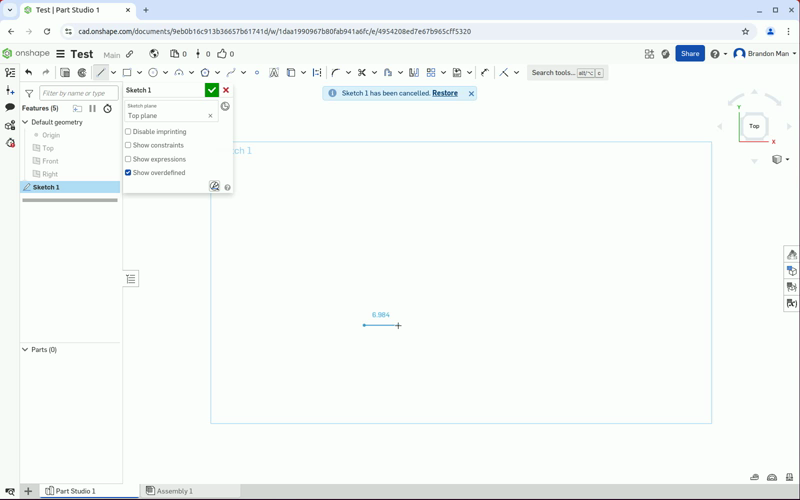
key_down(shift)
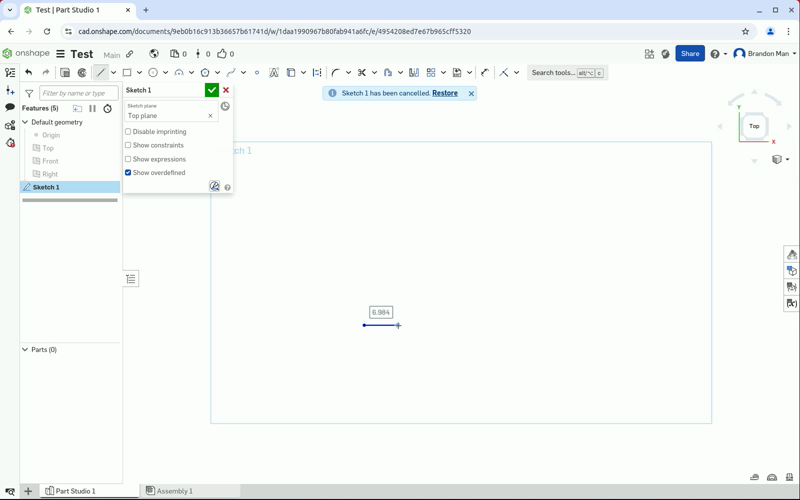
mouse_move(398, 219)
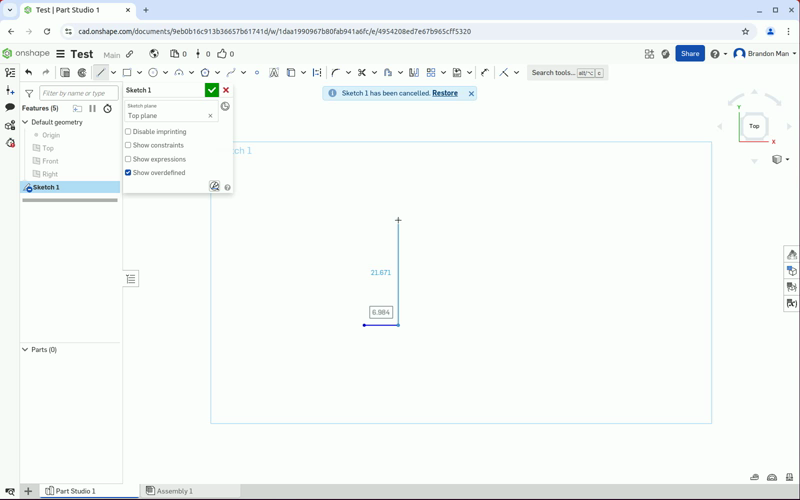
click(398, 219)
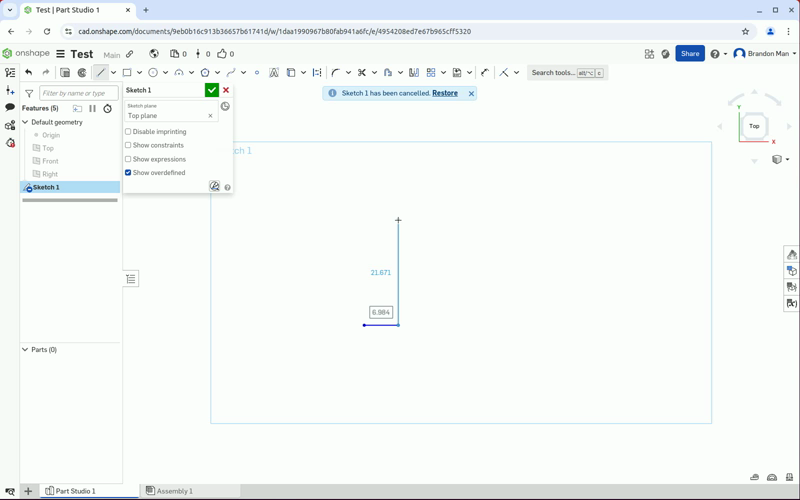
key_up(shift)
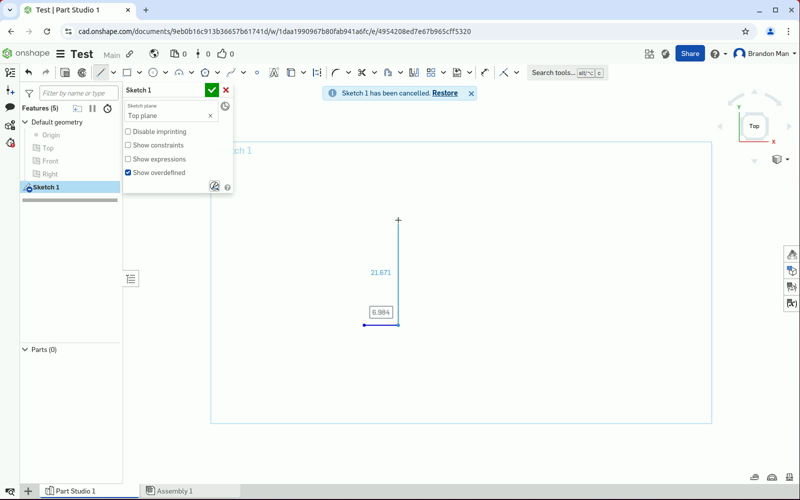
key_down(shift)
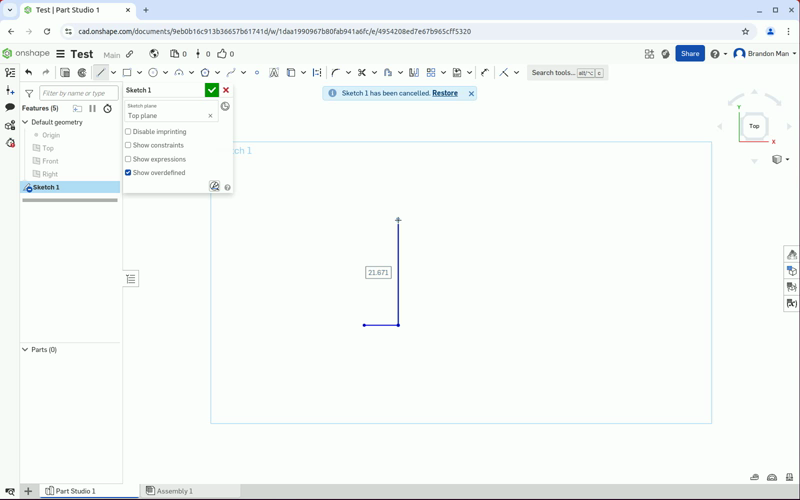
mouse_move(428, 219)
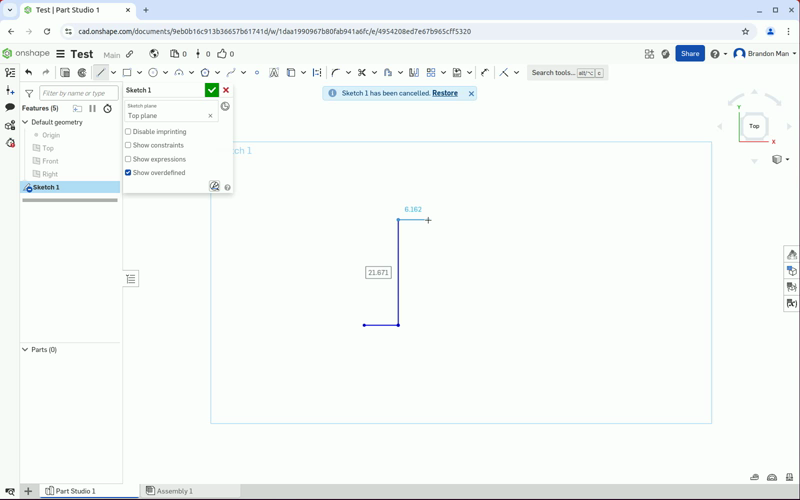
mouse_move(364, 219)
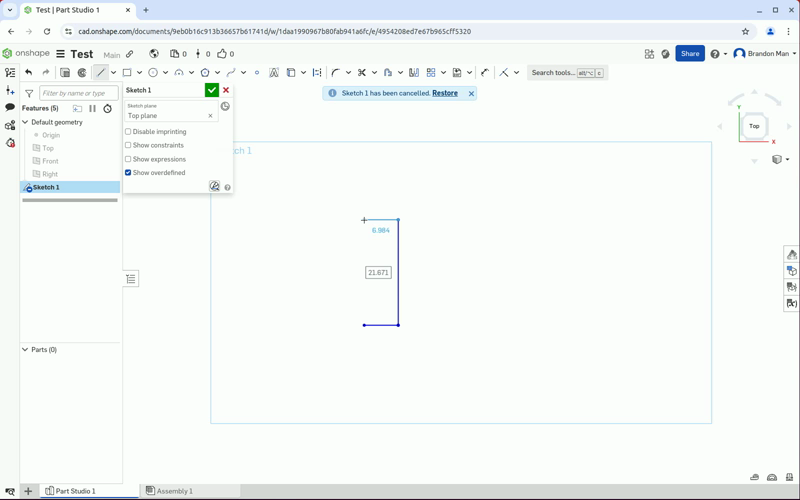
click(364, 219)
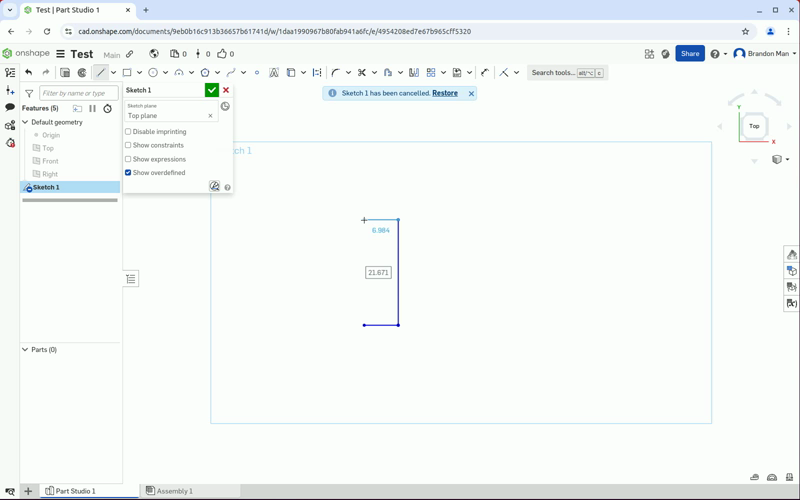
key_up(shift)
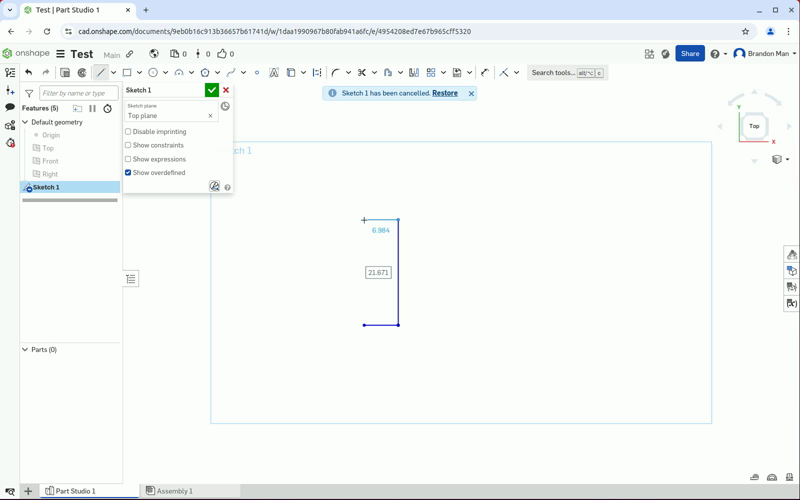
key_down(shift)
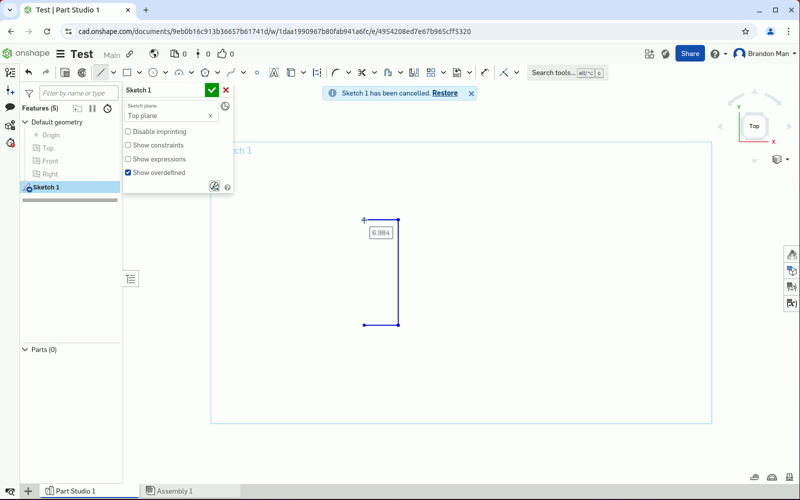
mouse_move(364, 325)
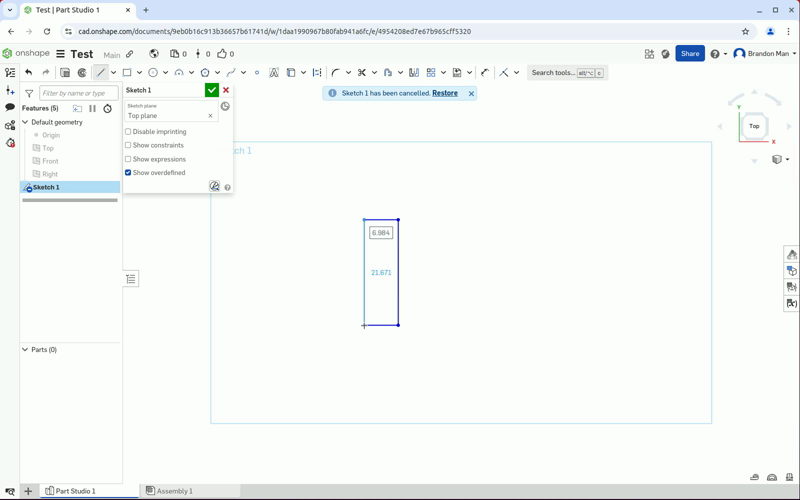
key_up(shift)
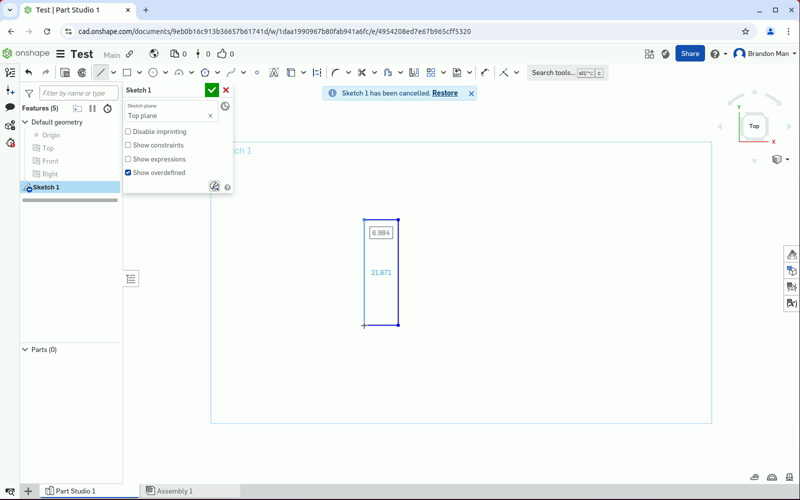
click(364, 325)
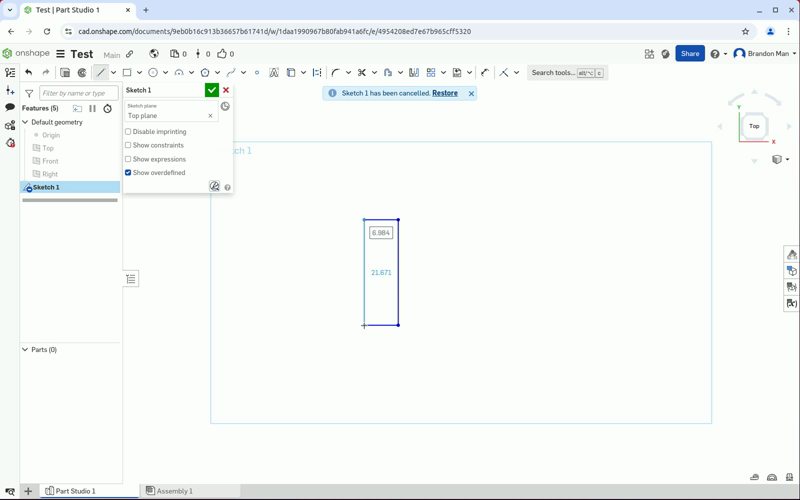
key(esc)
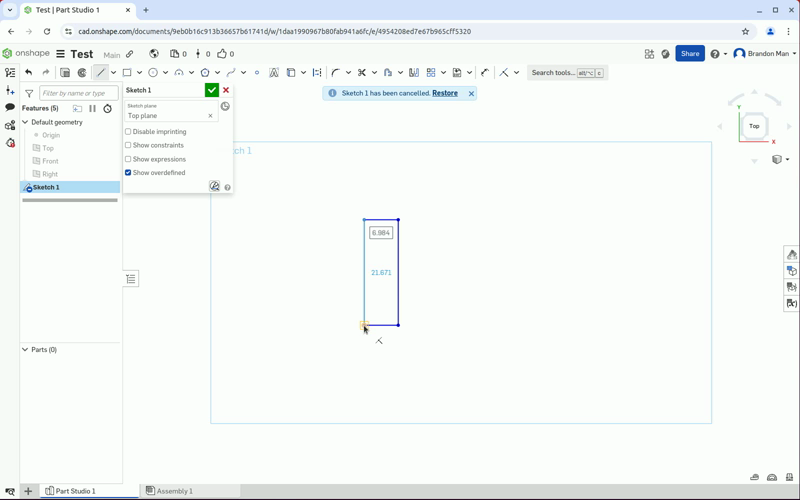
mouse_move(395, 266)
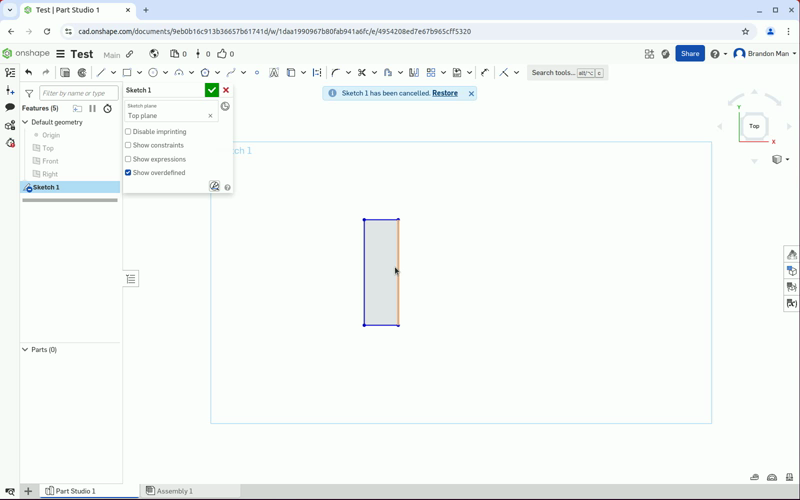
click(395, 266)
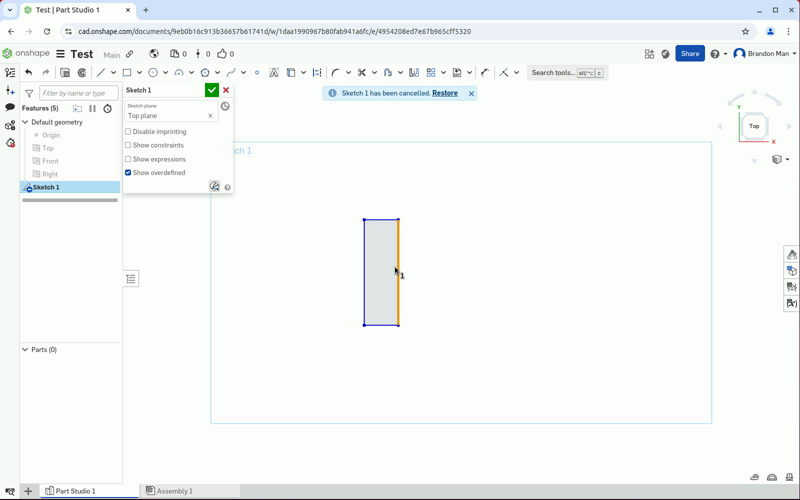
mouse_move(73, 352)
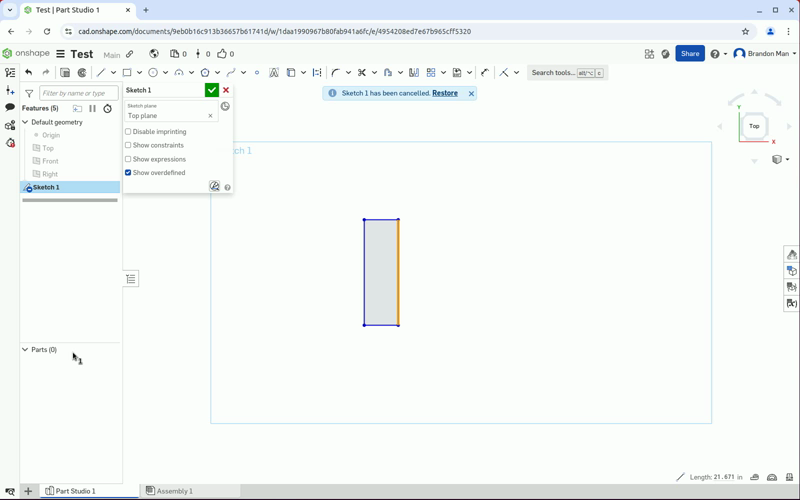
key(shift+y)
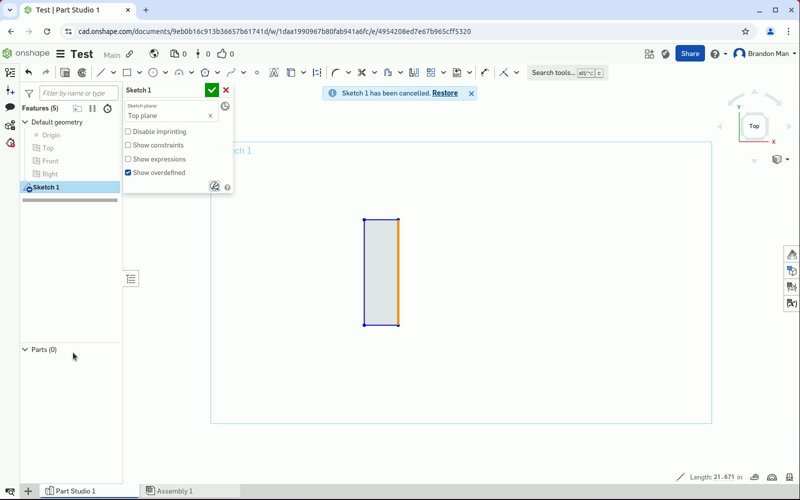
key(shift+e)
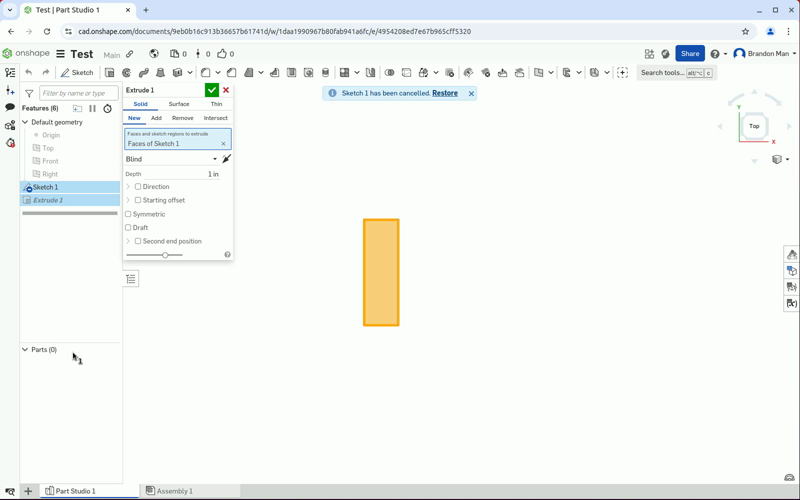
mouse_move(143, 106)
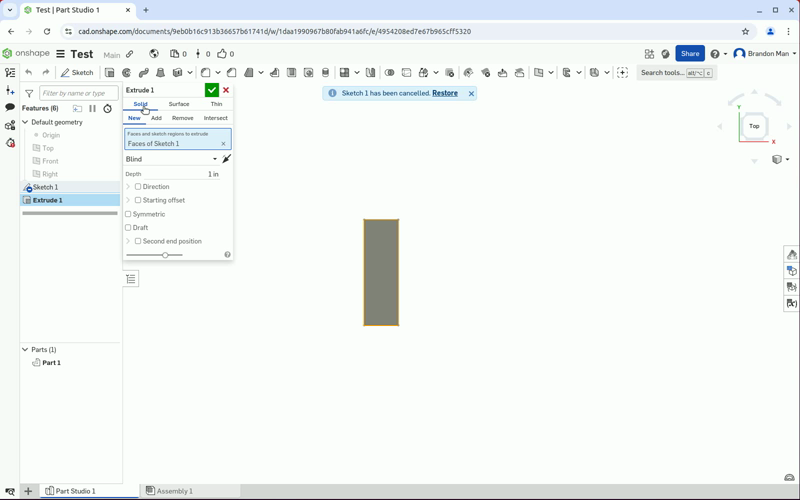
click(143, 106)
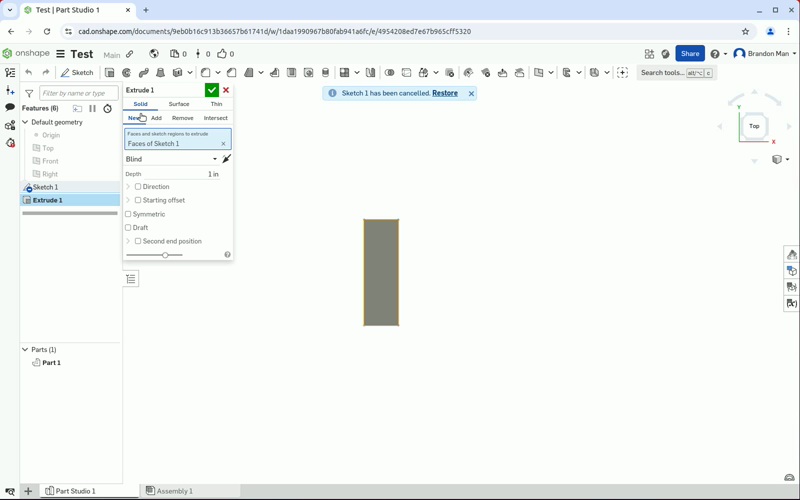
mouse_move(137, 120)
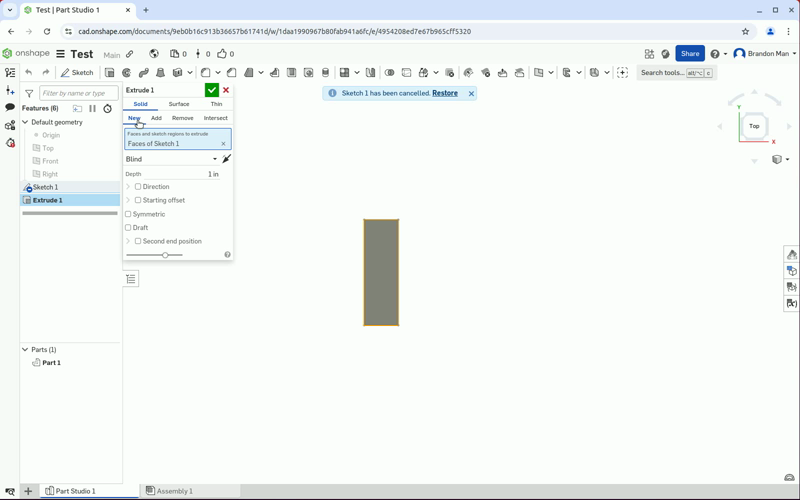
click(137, 120)
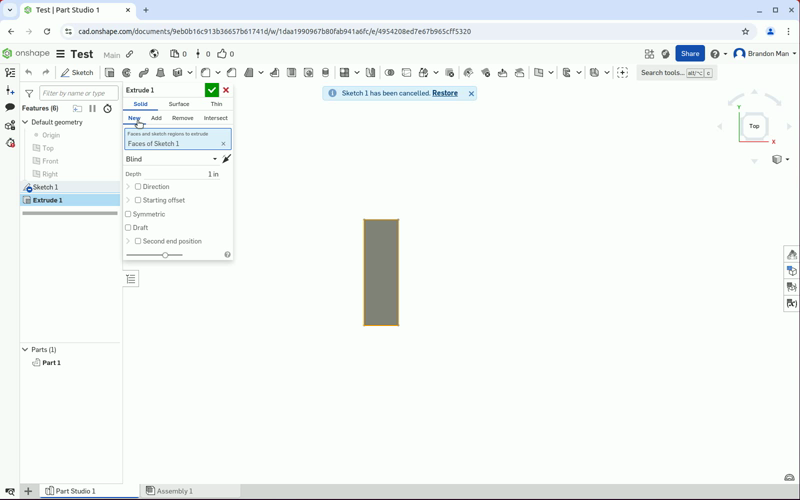
key(tab, 4)
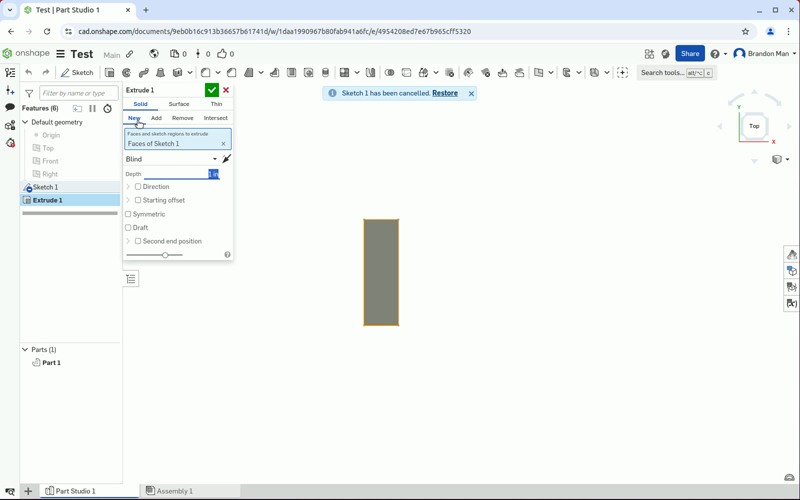
text(3.611)
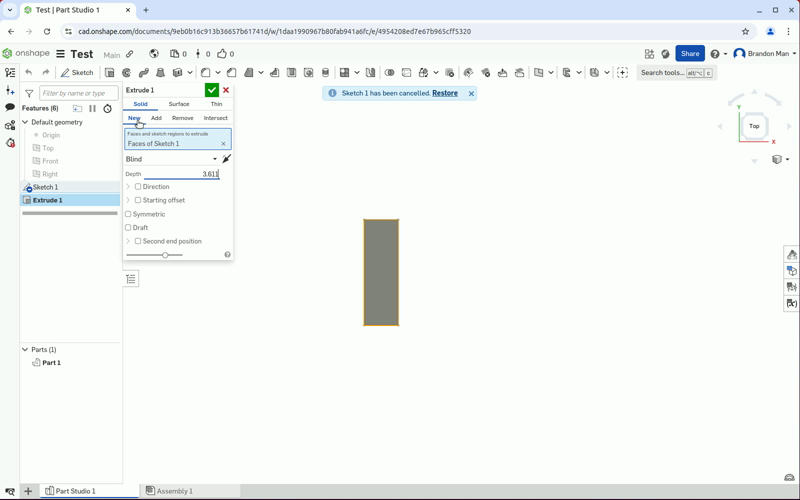
key(enter)
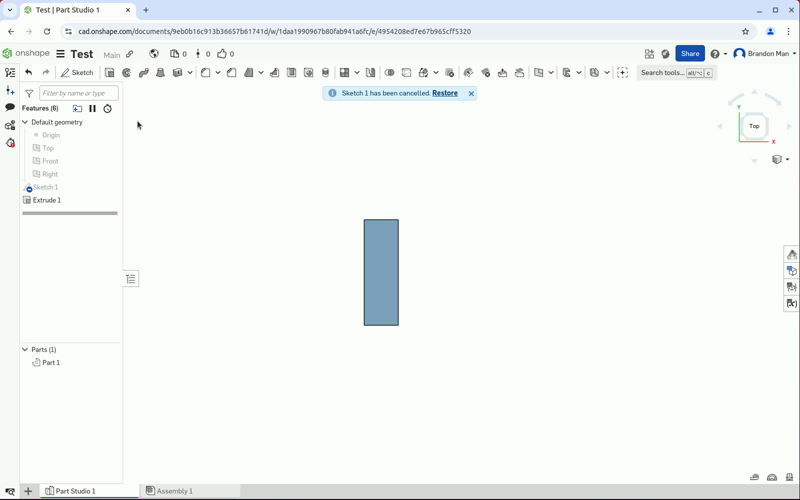
key(shift+h)
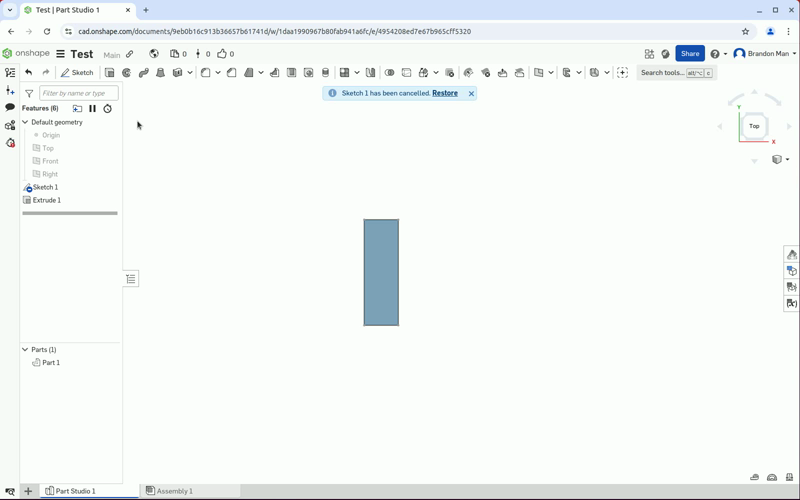
key(shift+h)
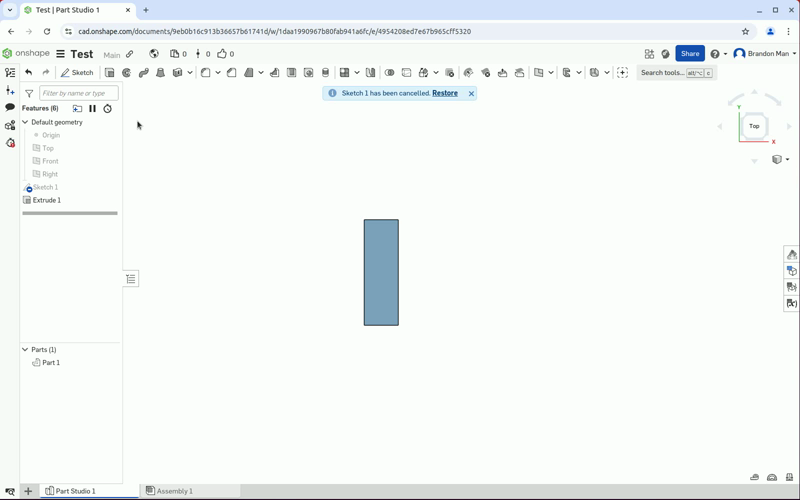
mouse_move(73, 189)
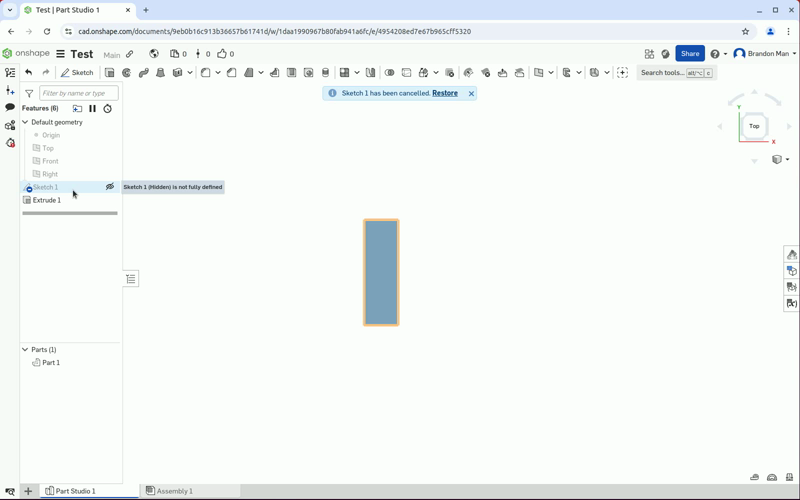
click(73, 189)
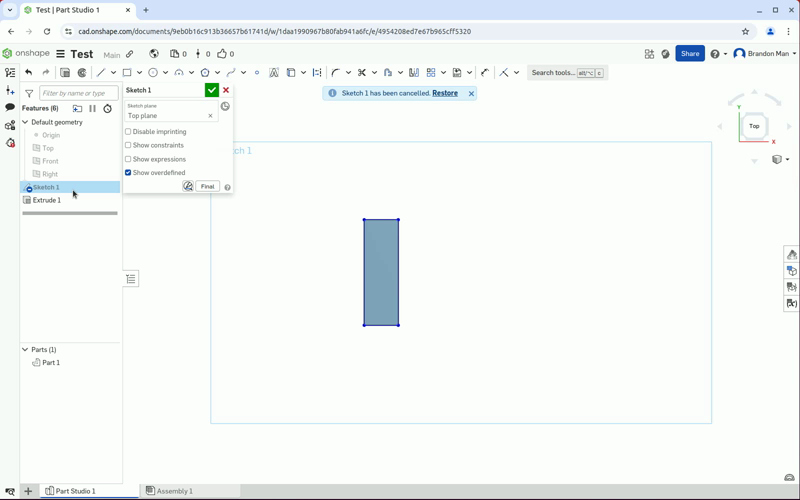
mouse_move(229, 92)
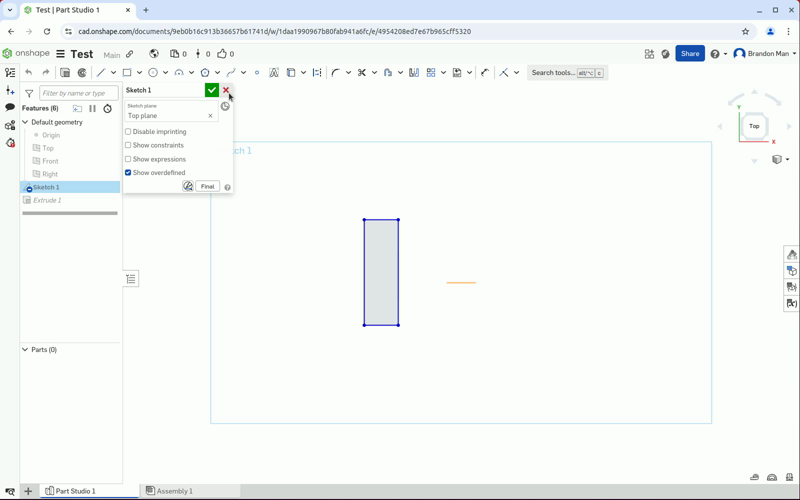
click(229, 92)
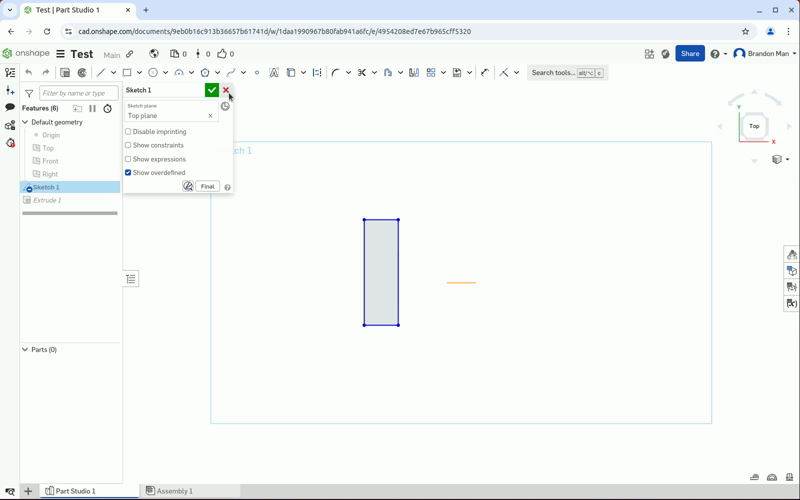
key(shift+s)
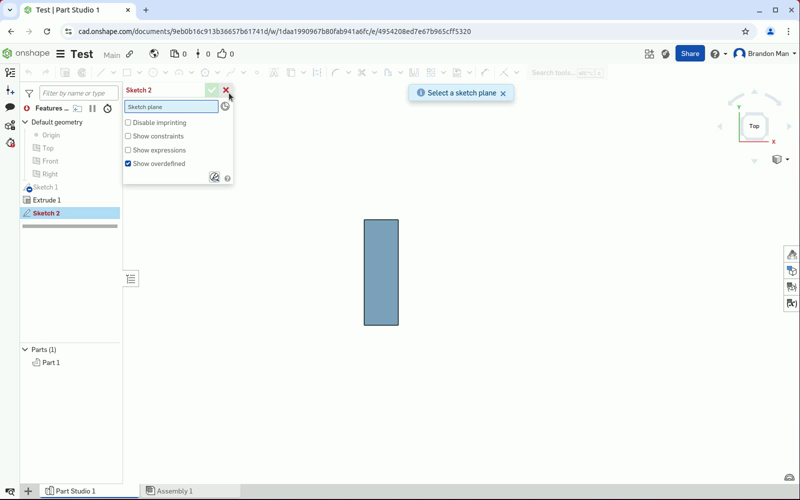
mouse_move(73, 150)
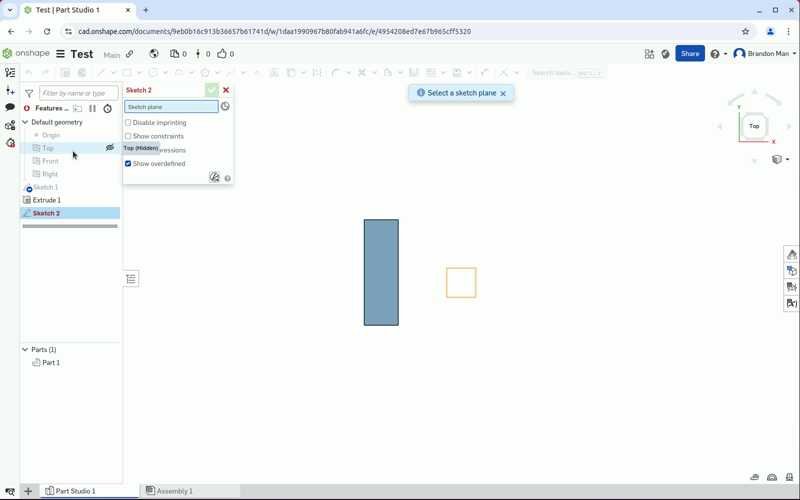
click(73, 150)
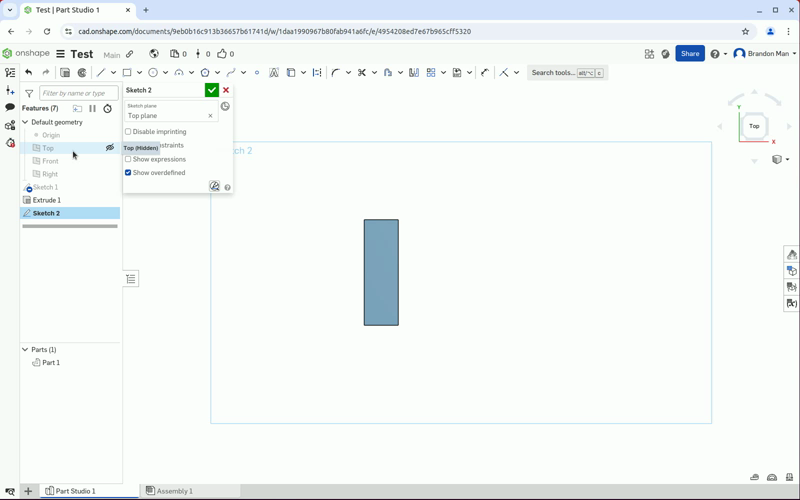
mouse_move(73, 352)
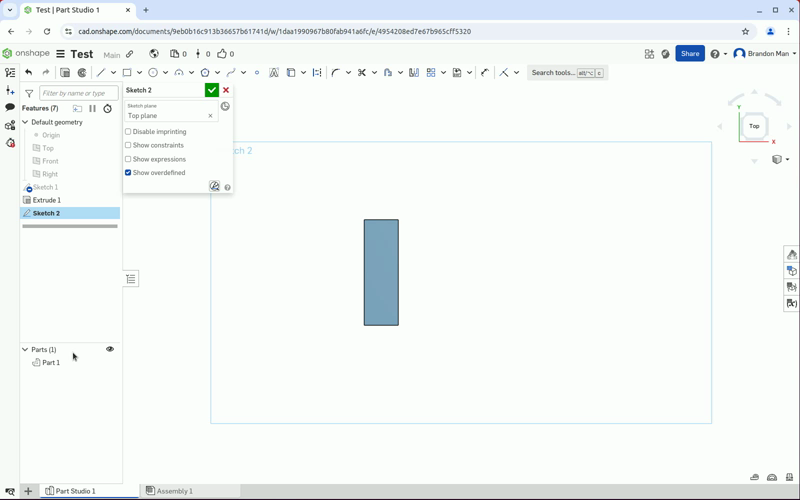
key(y)
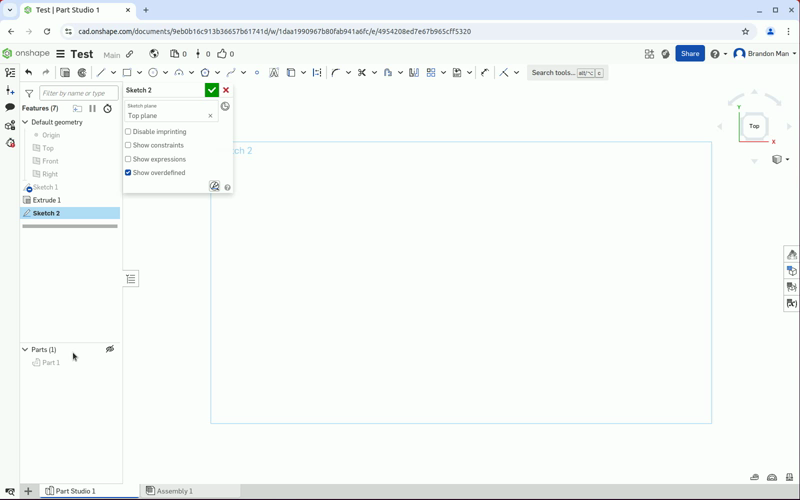
key(l)
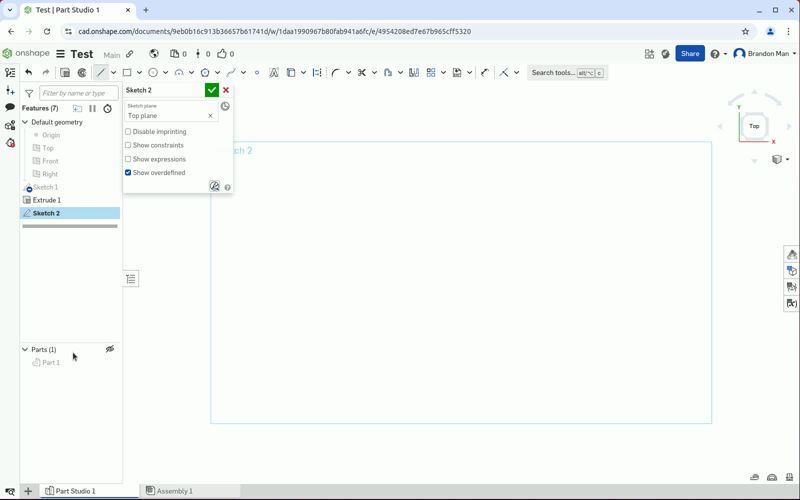
key_down(shift)
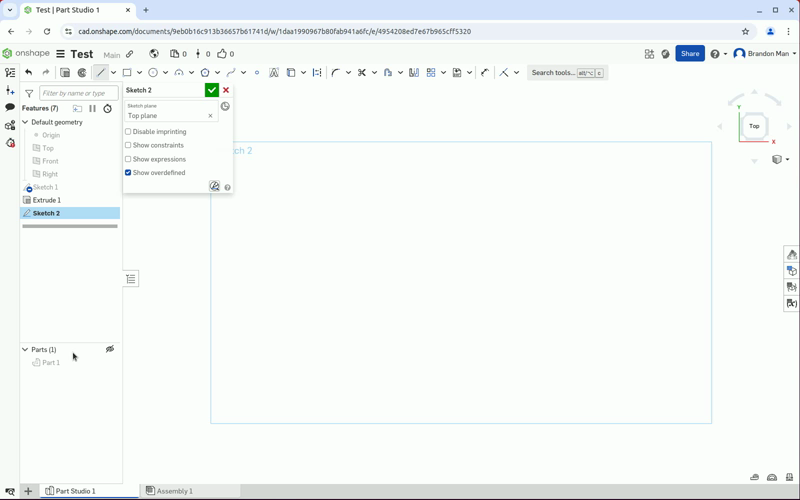
mouse_move(398, 325)
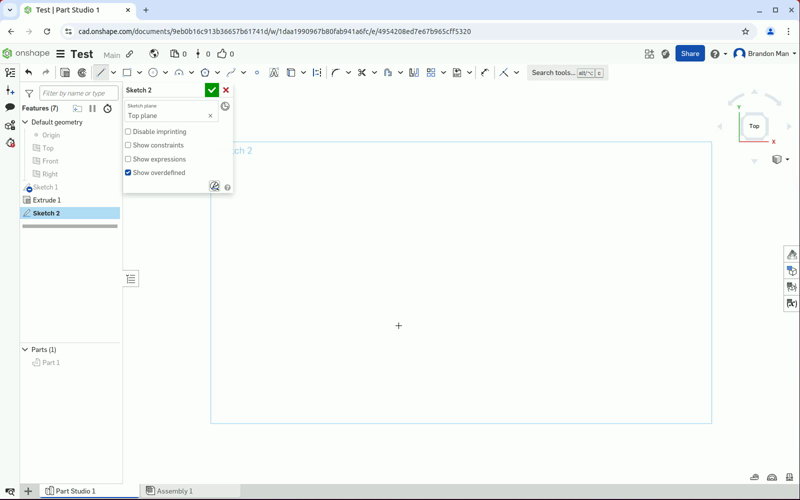
click(398, 325)
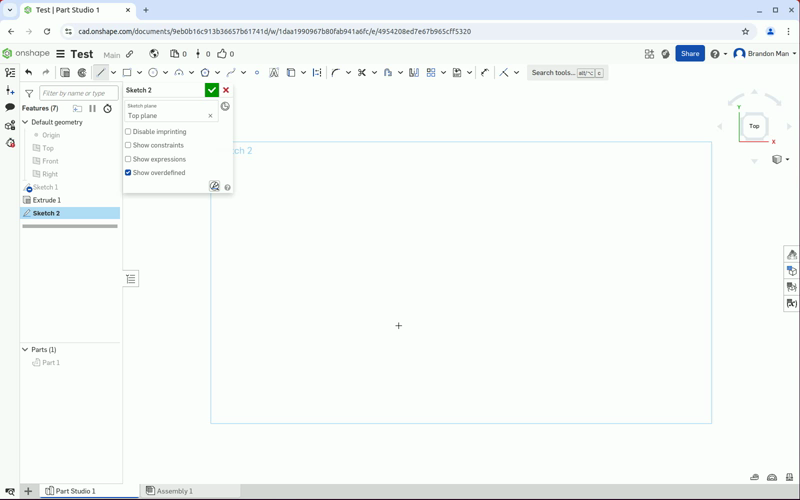
key_up(shift)
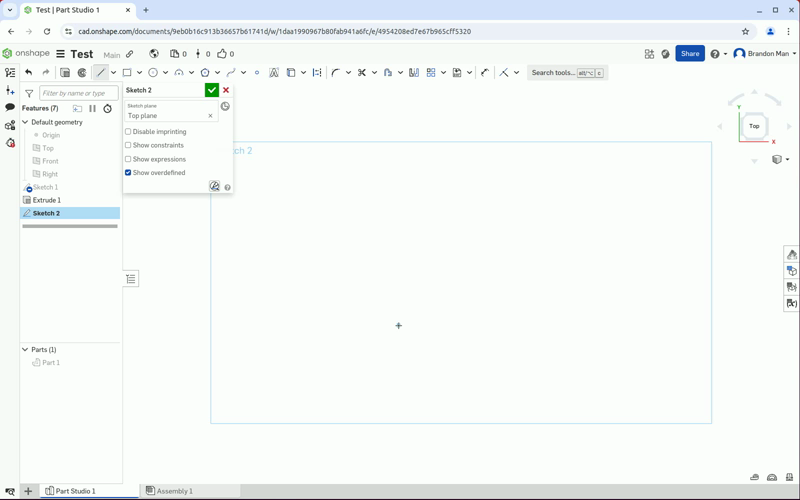
key_down(shift)
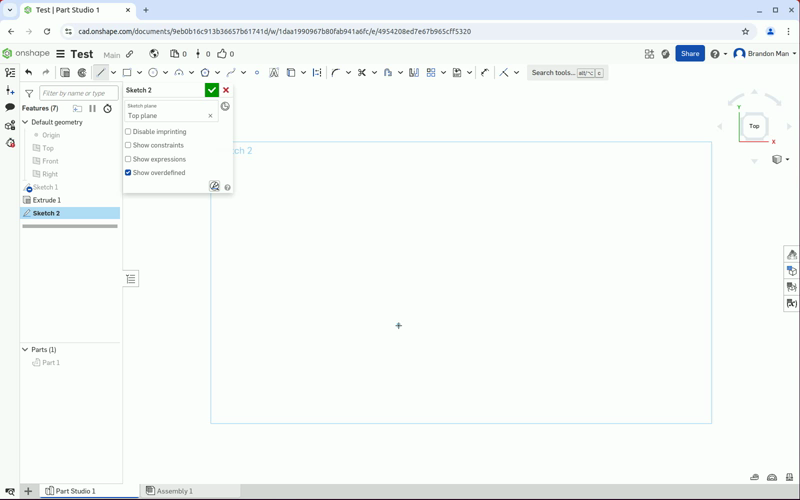
mouse_move(537, 325)
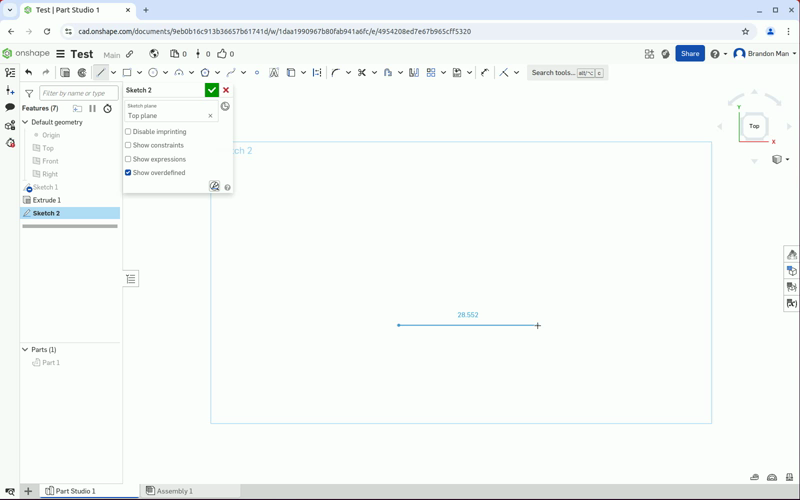
click(537, 325)
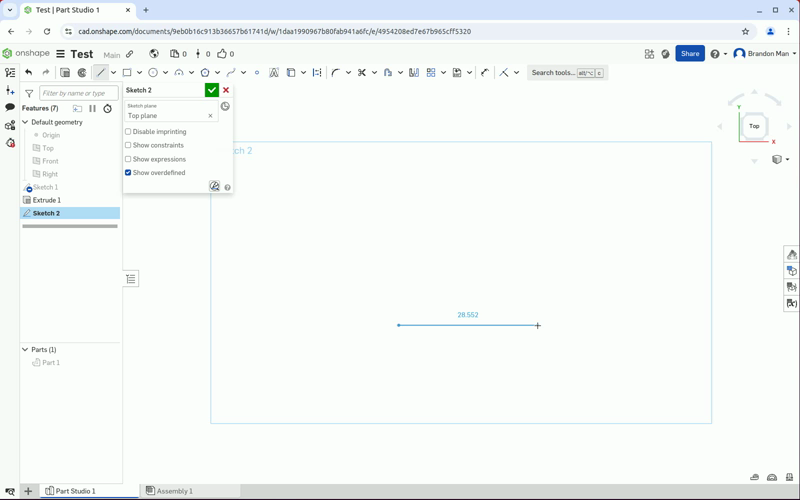
key_up(shift)
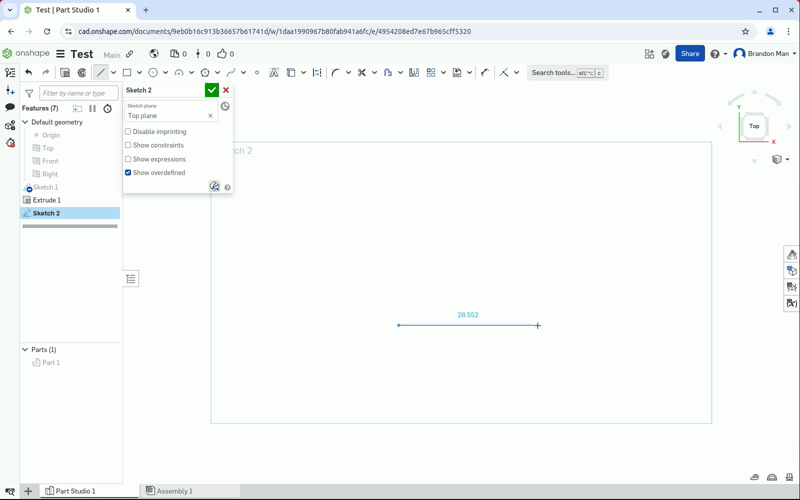
key_down(shift)
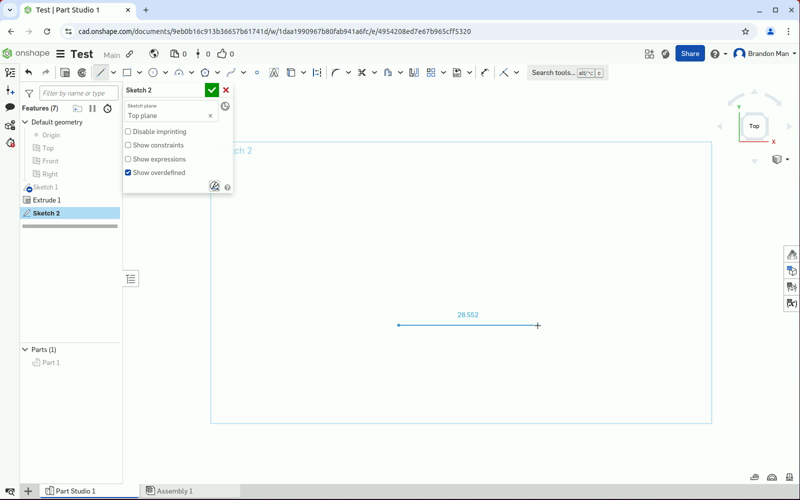
mouse_move(567, 325)
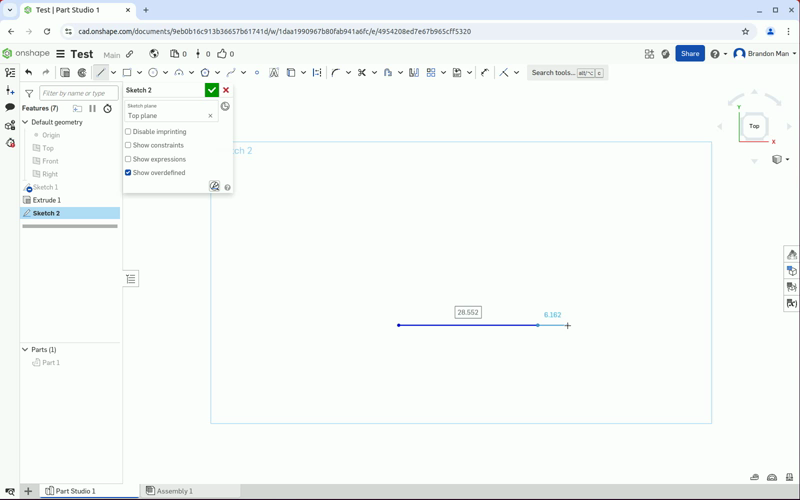
mouse_move(537, 289)
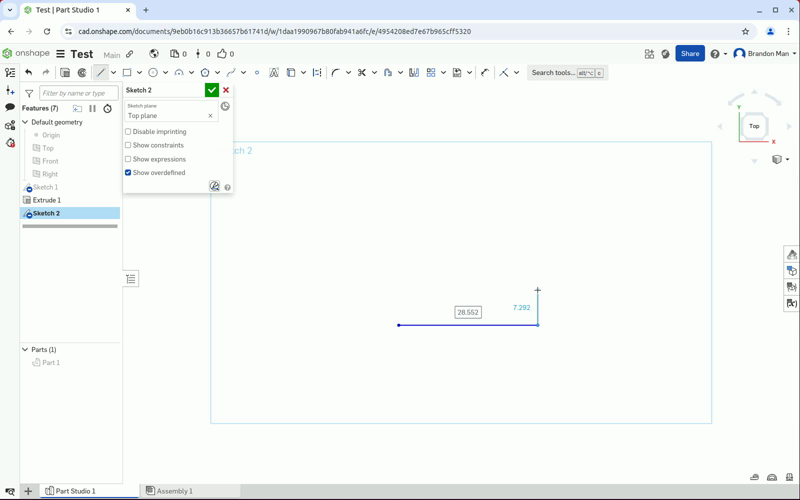
click(537, 289)
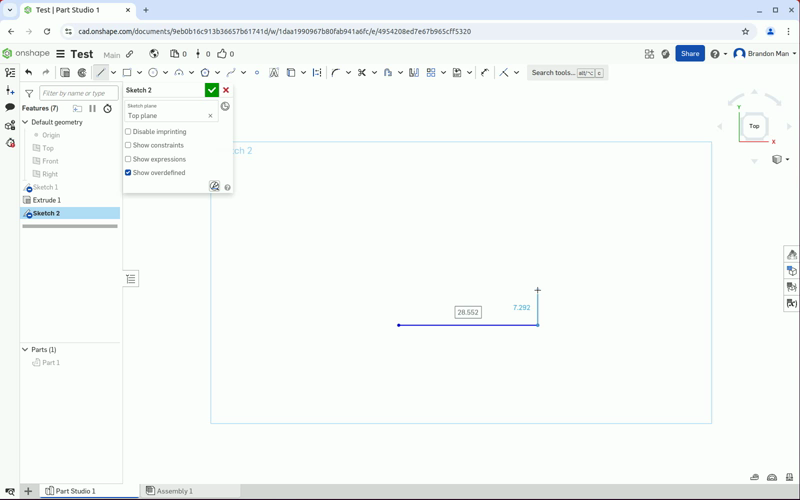
key_up(shift)
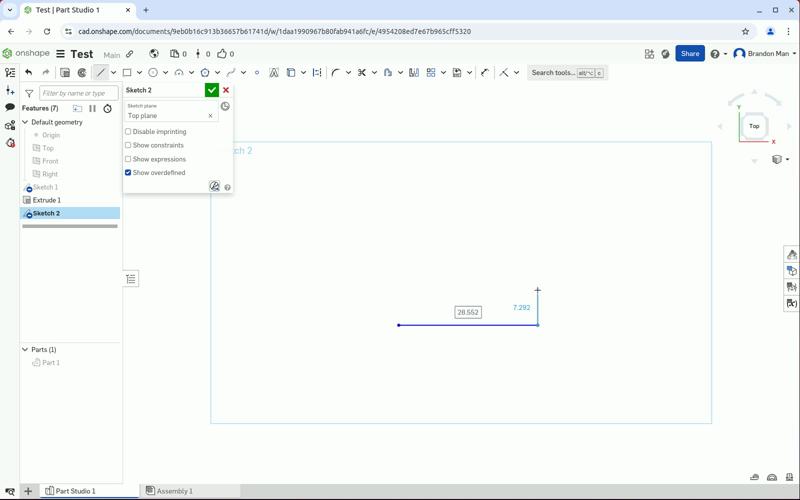
key_down(shift)
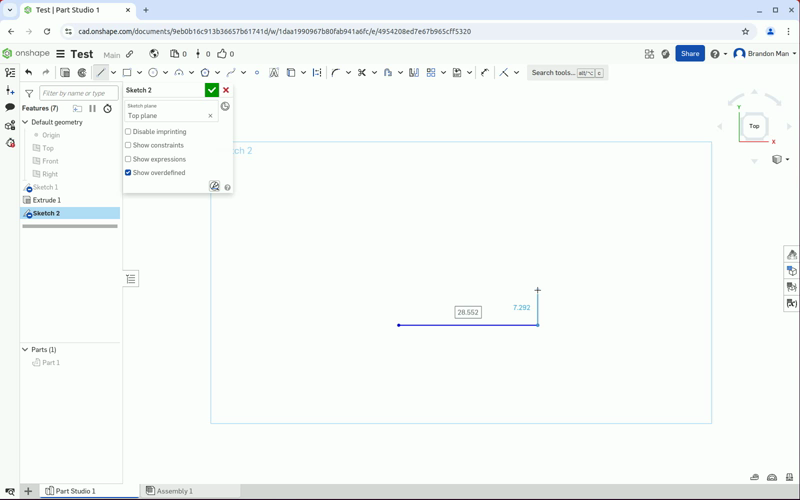
mouse_move(567, 289)
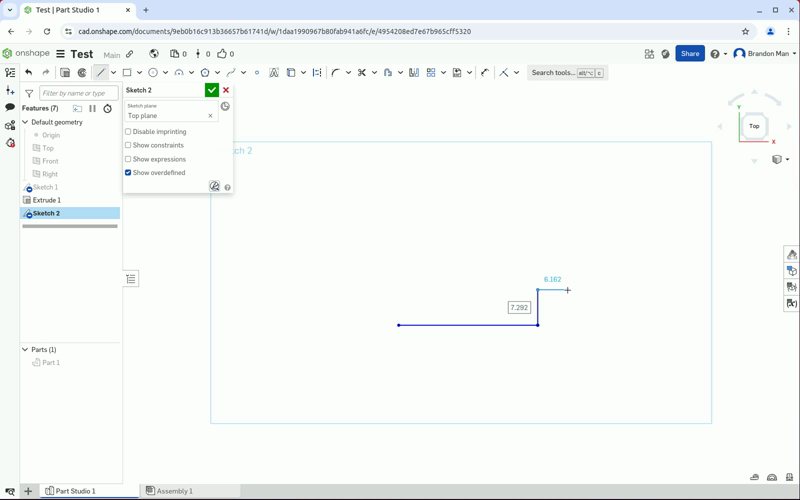
mouse_move(537, 254)
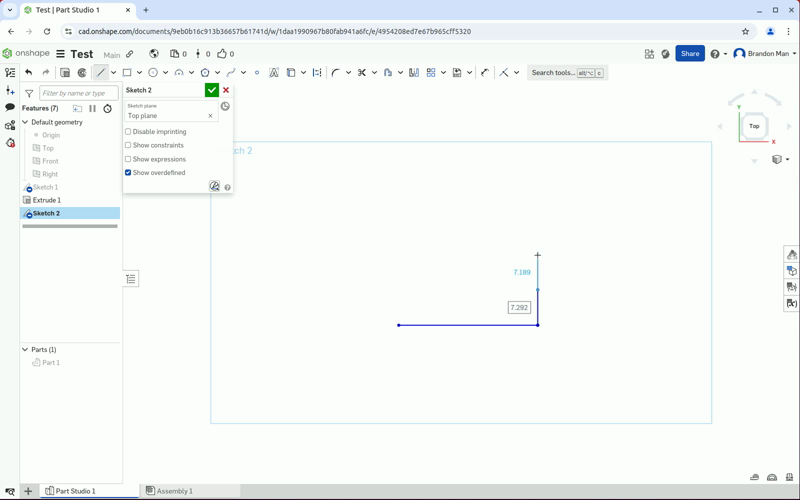
click(537, 254)
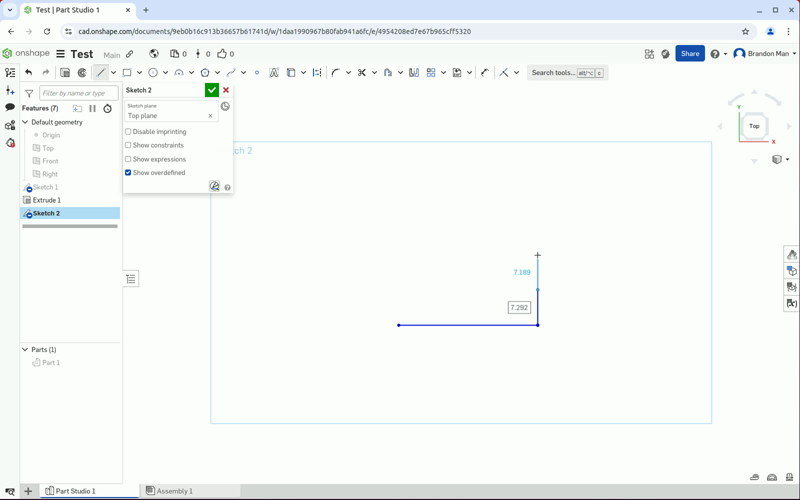
key_up(shift)
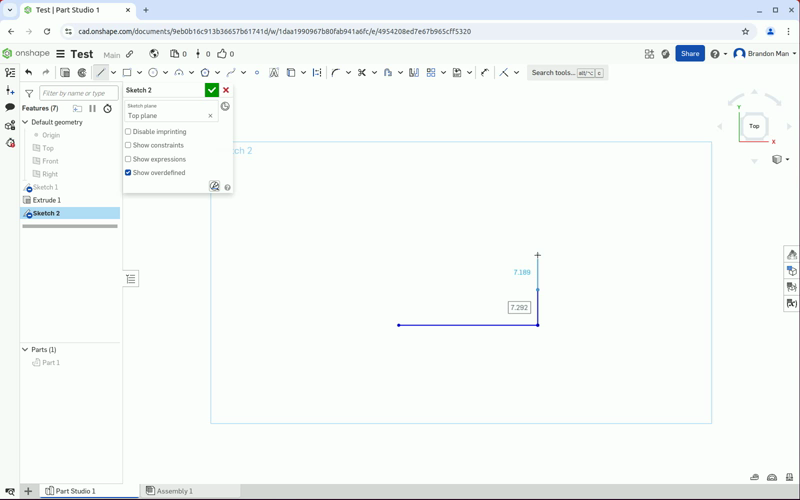
key_down(shift)
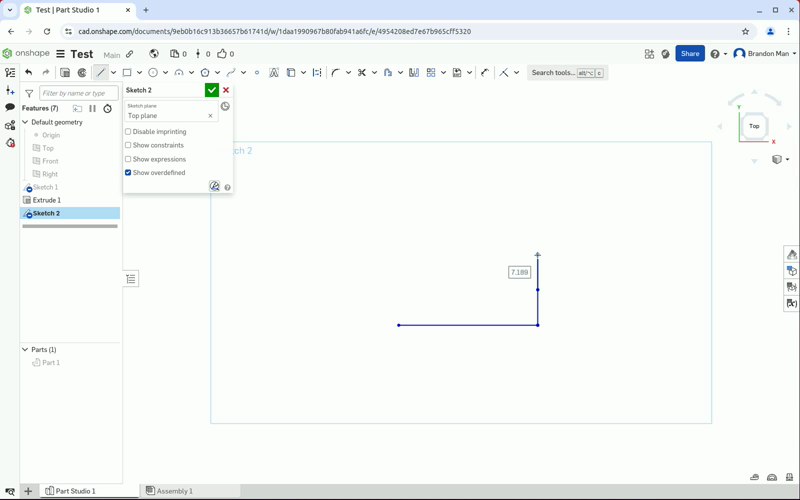
mouse_move(567, 254)
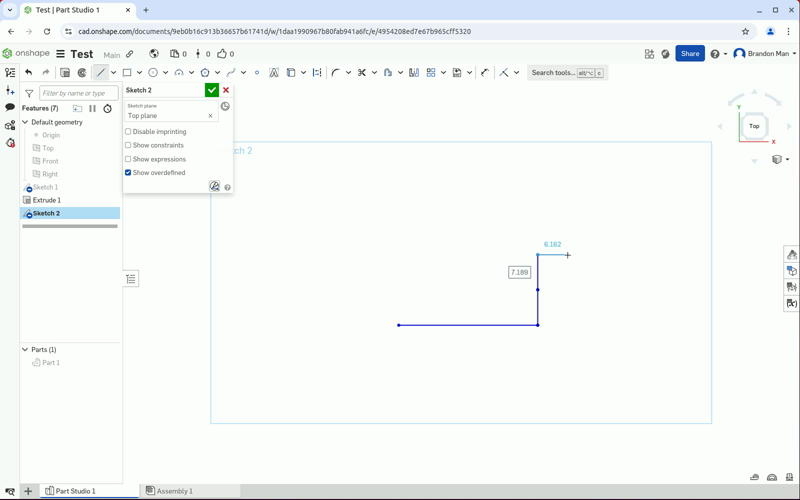
mouse_move(537, 221)
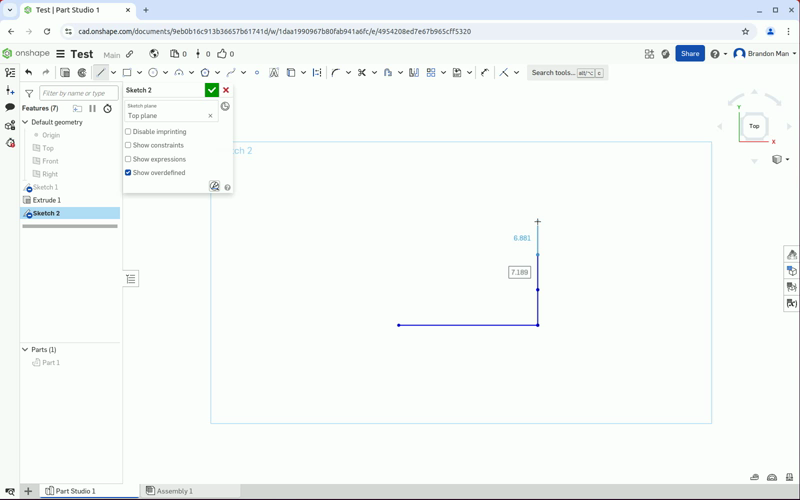
click(537, 221)
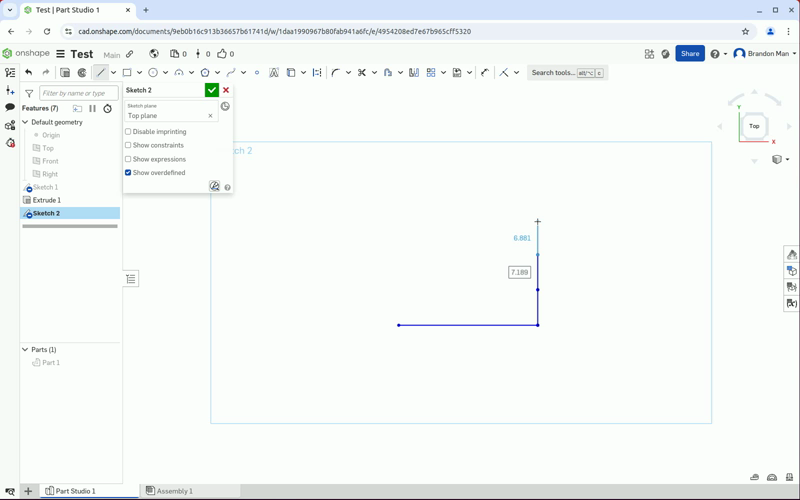
key_up(shift)
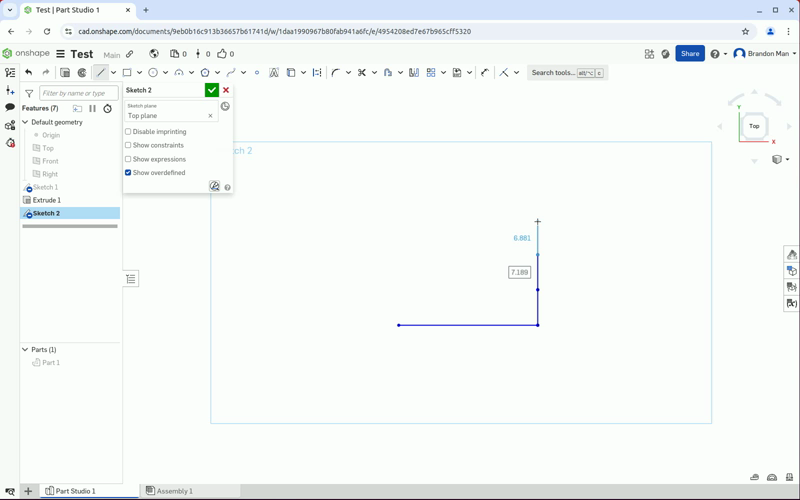
key_down(shift)
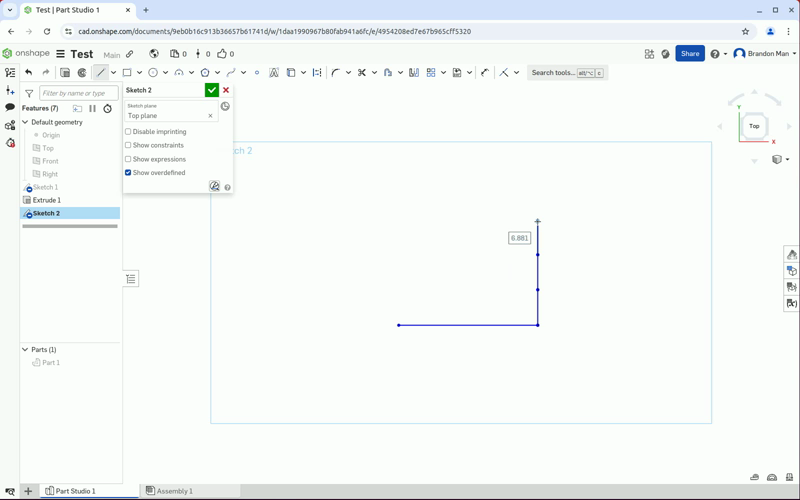
mouse_move(398, 221)
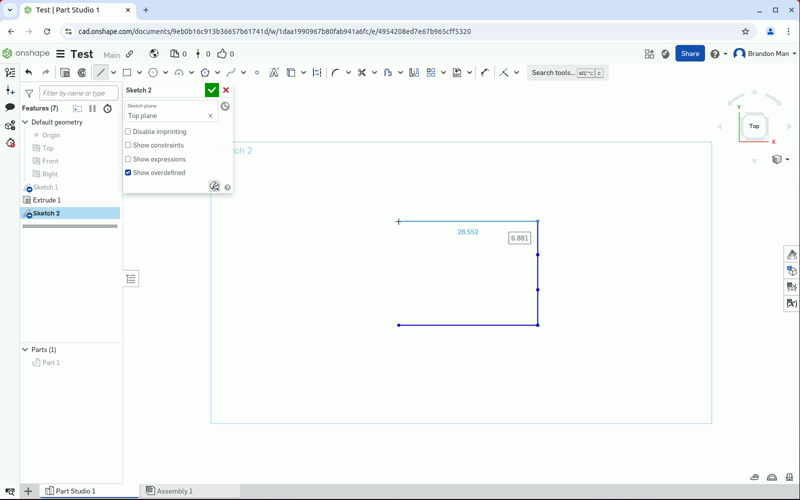
click(398, 221)
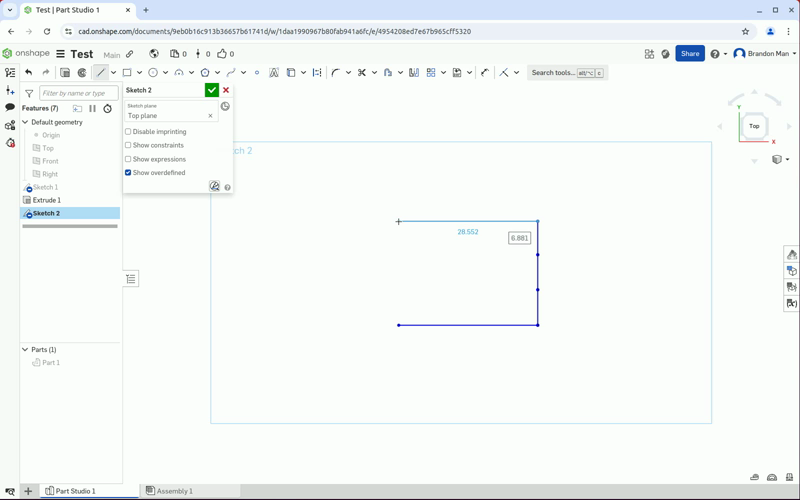
key_up(shift)
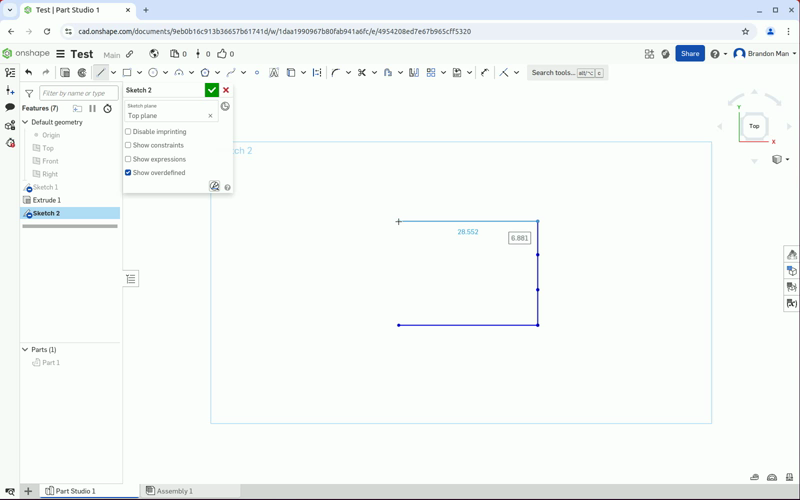
key_down(shift)
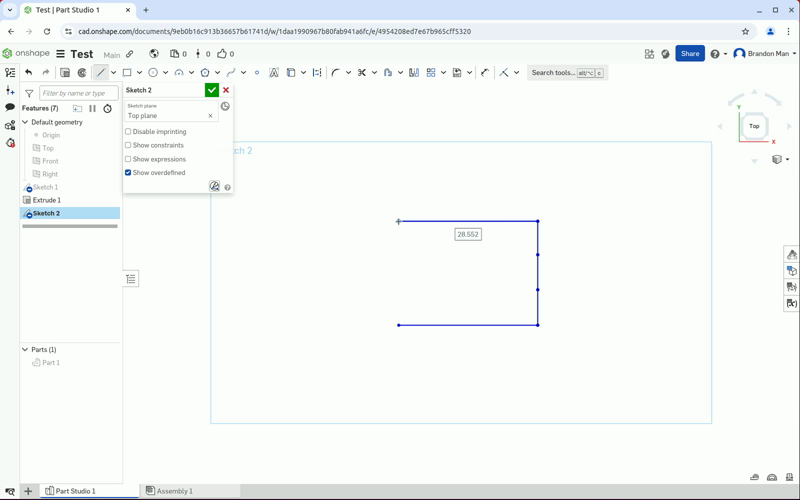
mouse_move(398, 325)
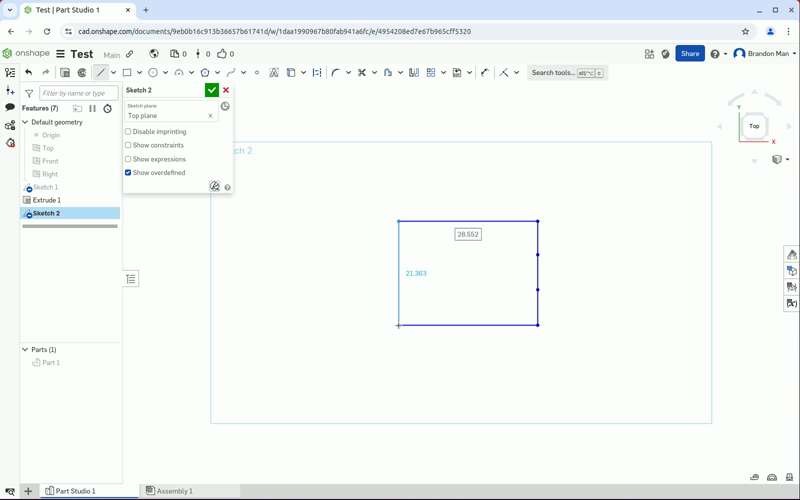
key_up(shift)
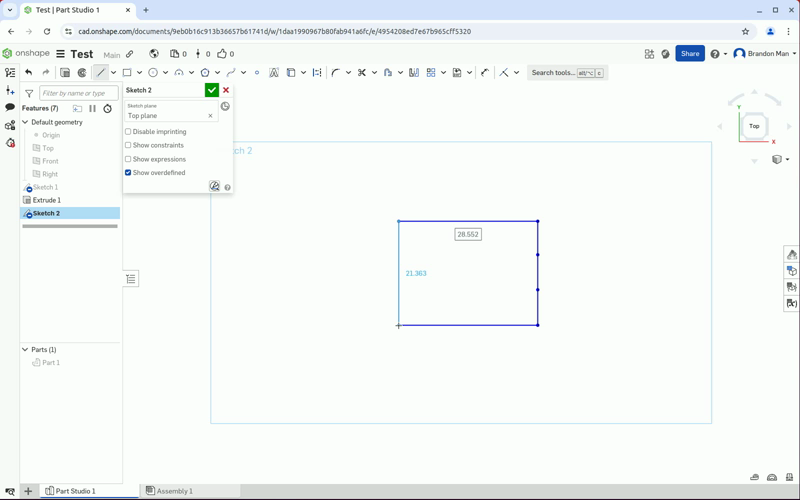
click(398, 325)
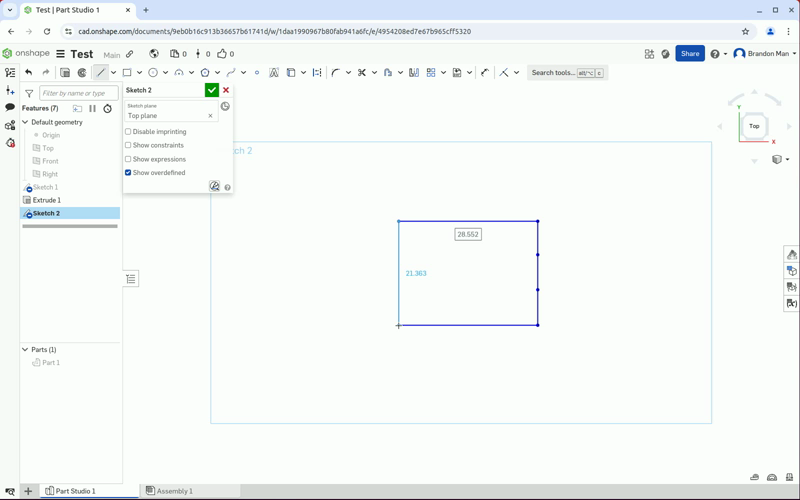
key(esc)
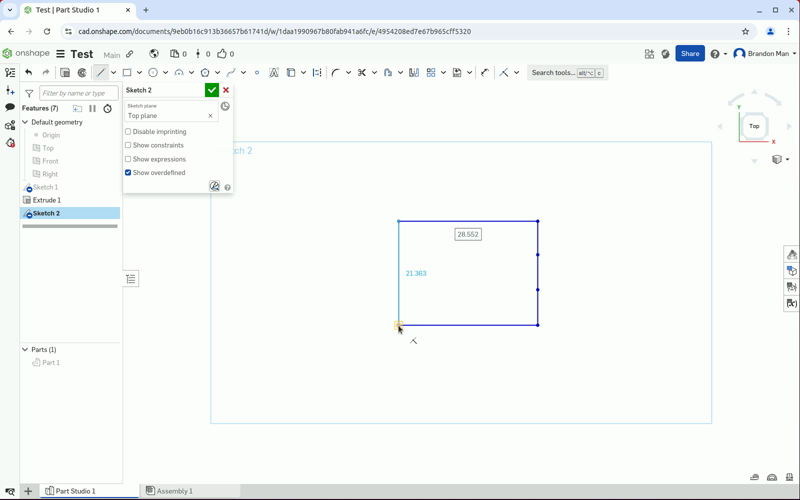
mouse_move(415, 231)
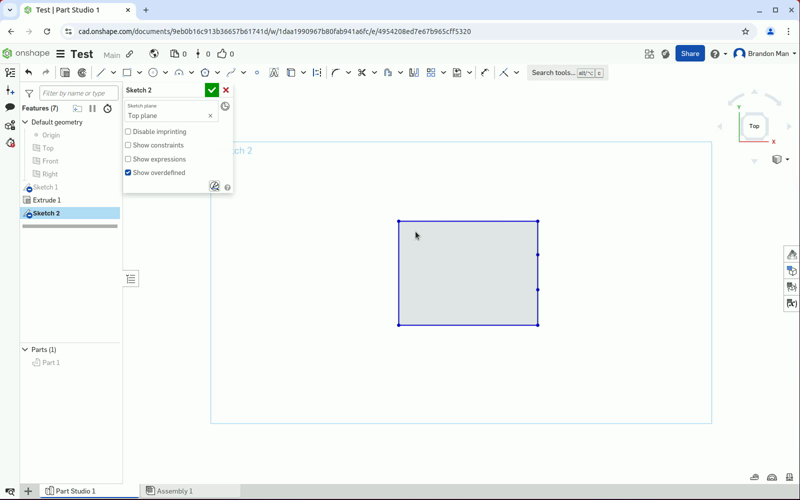
click(415, 231)
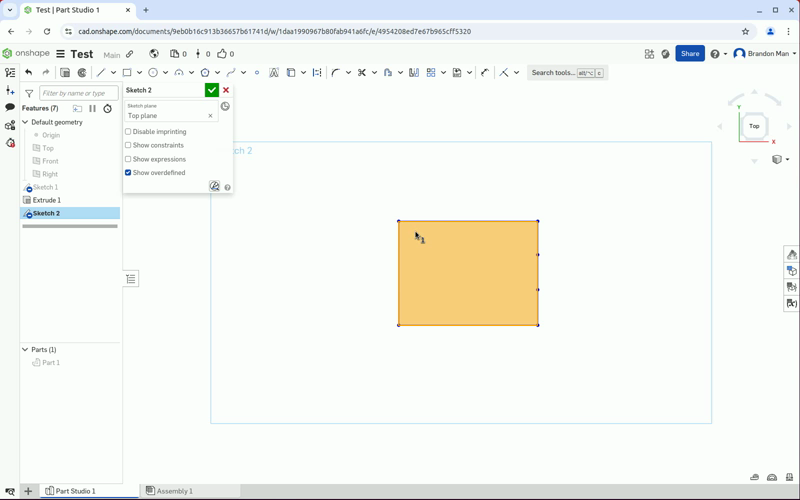
mouse_move(73, 352)
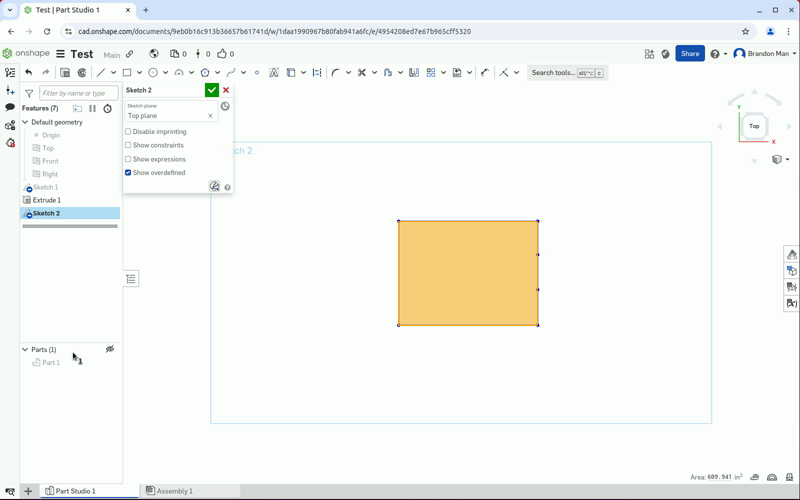
key(shift+y)
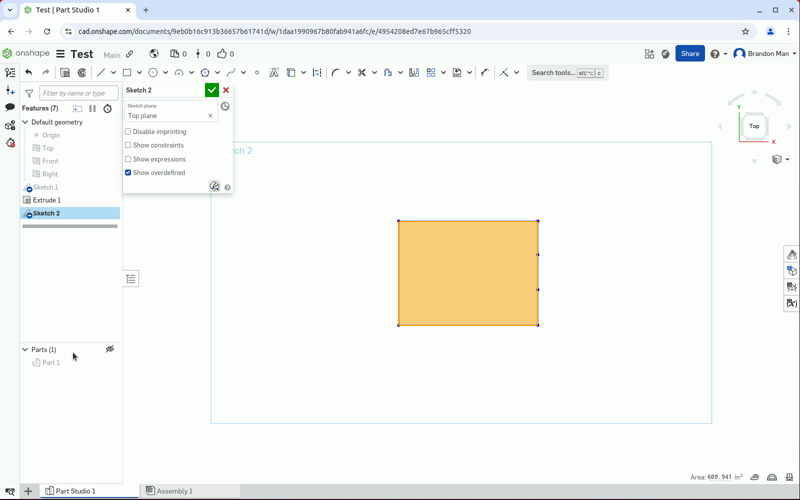
key(shift+e)
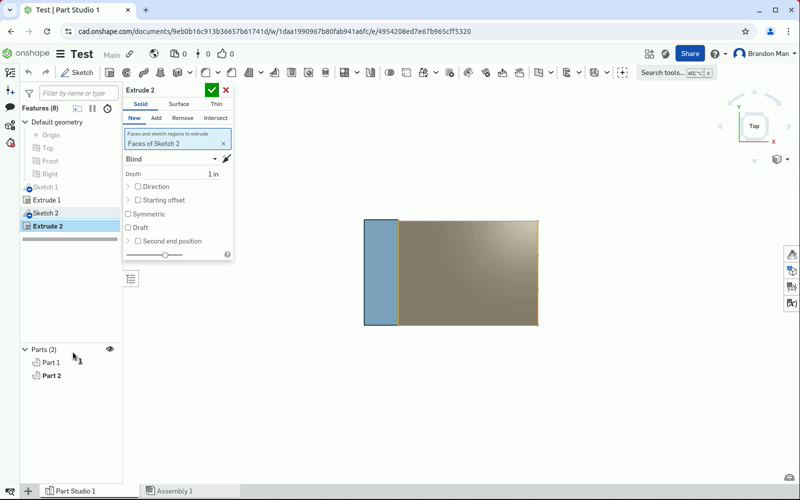
mouse_move(143, 106)
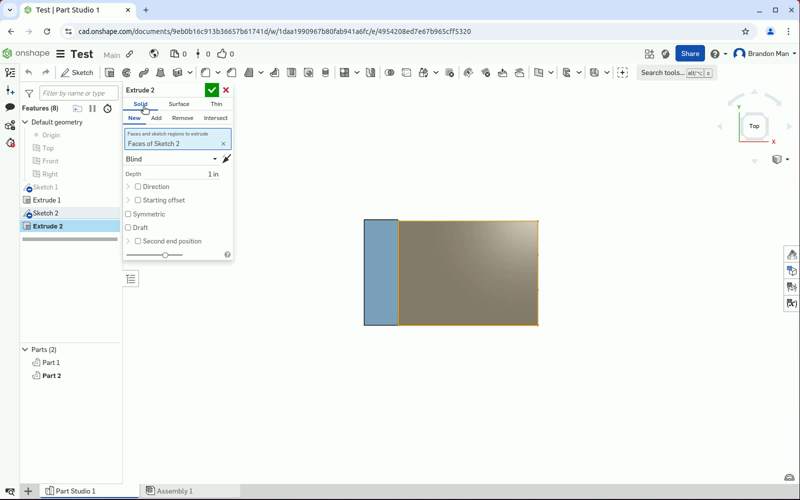
click(143, 106)
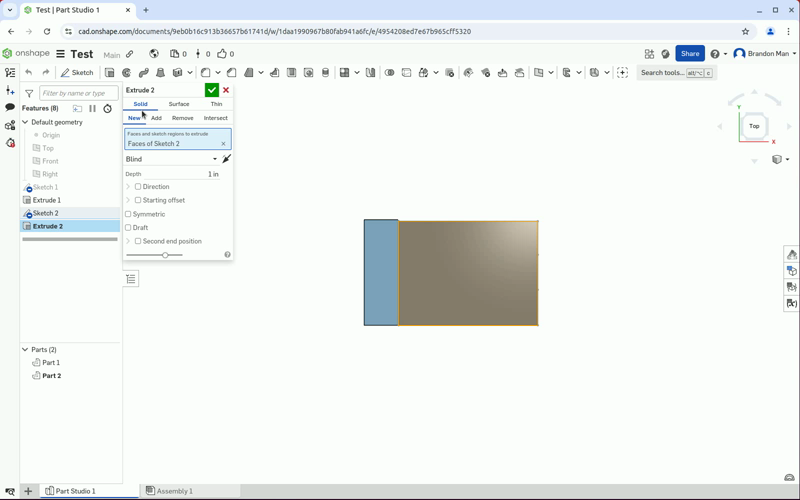
mouse_move(137, 120)
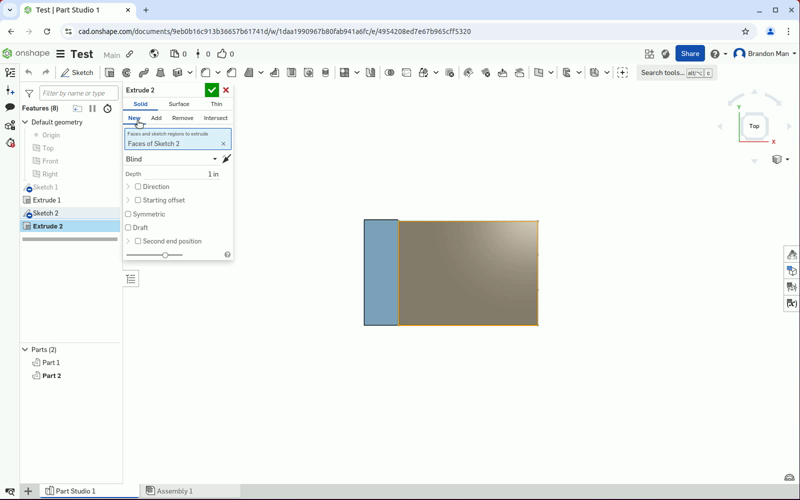
click(137, 120)
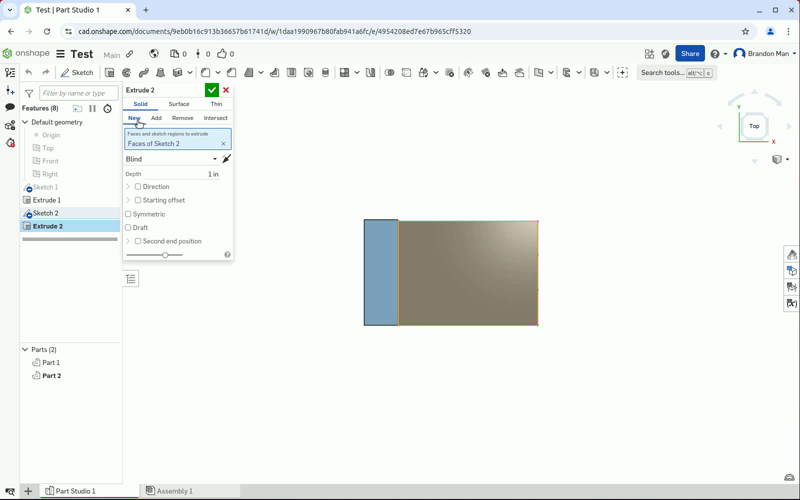
key(tab, 4)
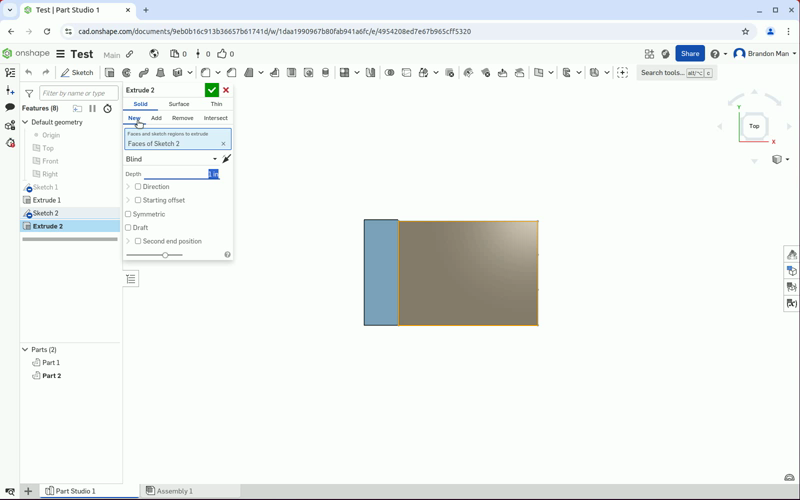
text(14.443)
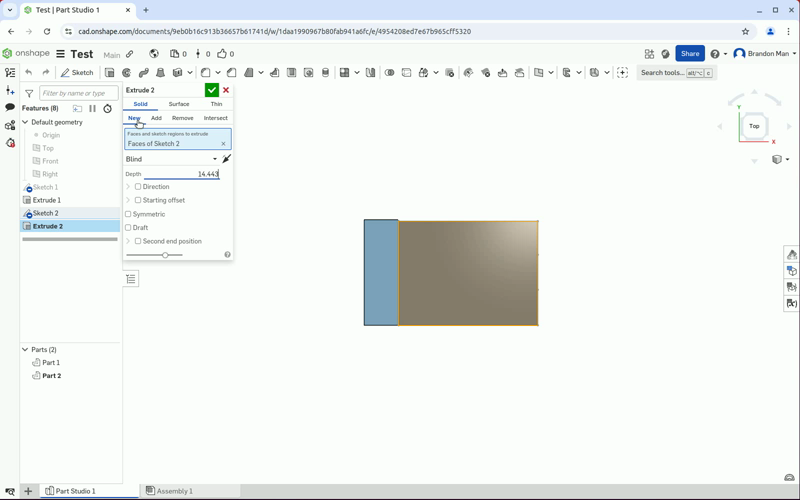
key(enter)
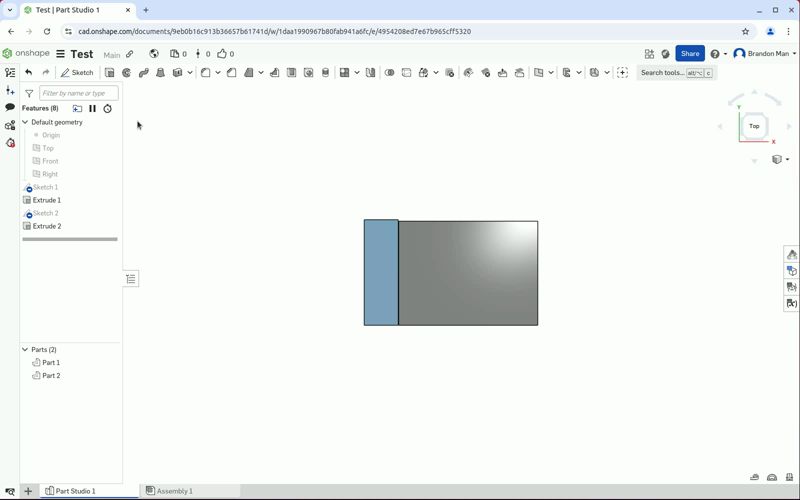
key(shift+h)
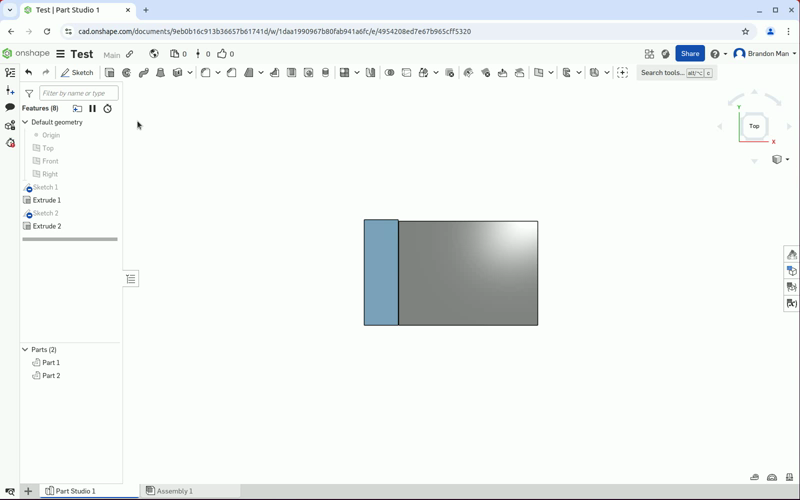
key(shift+h)
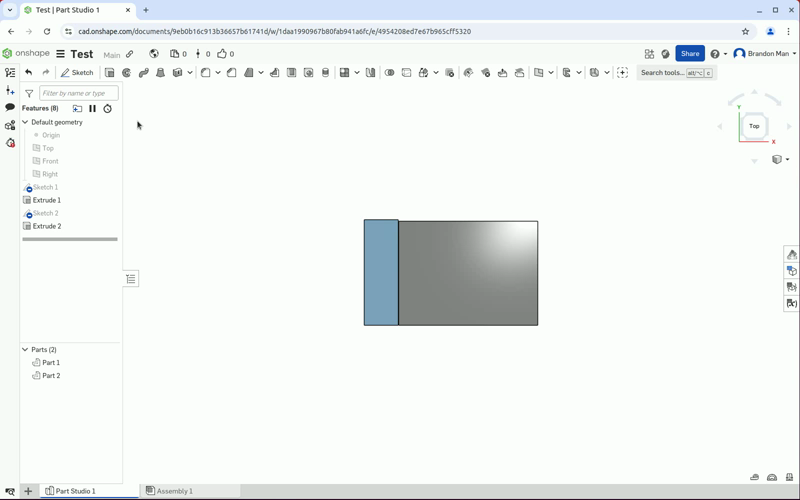
mouse_move(73, 189)
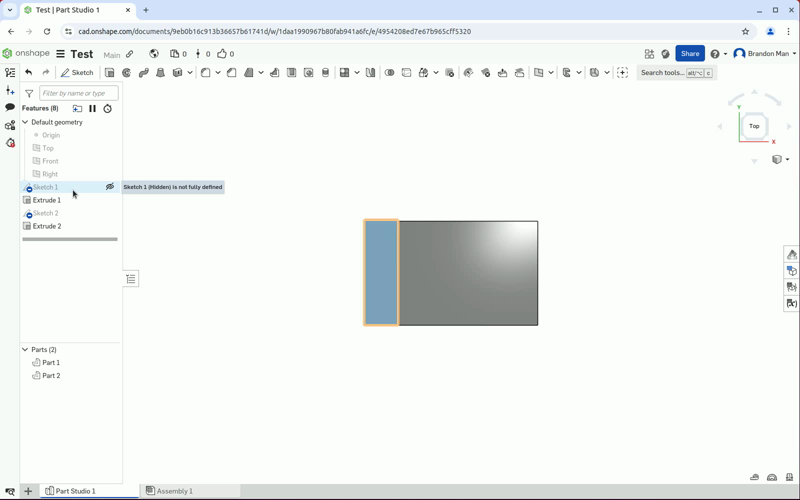
click(73, 189)
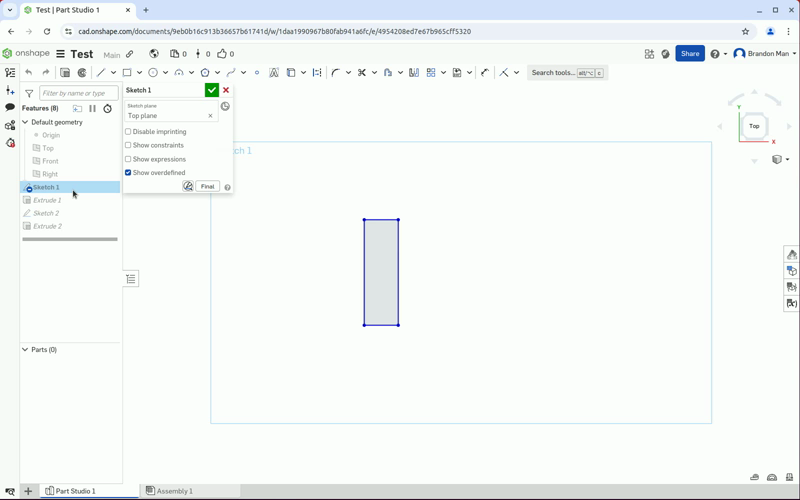
mouse_move(229, 92)
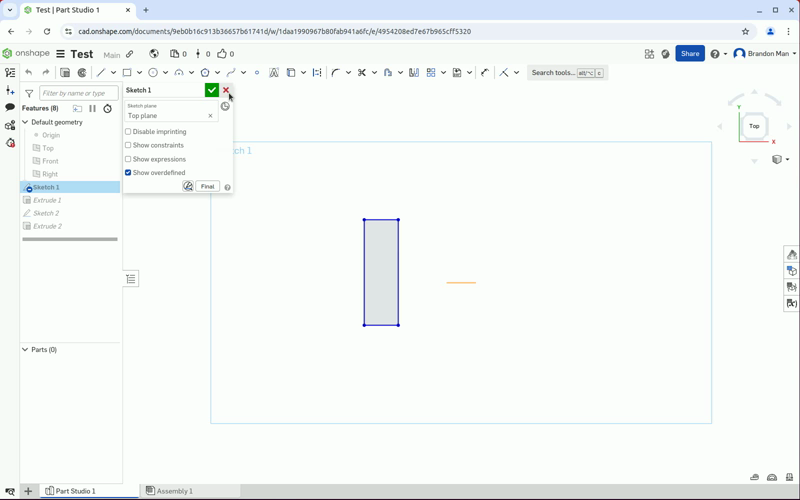
click(229, 92)
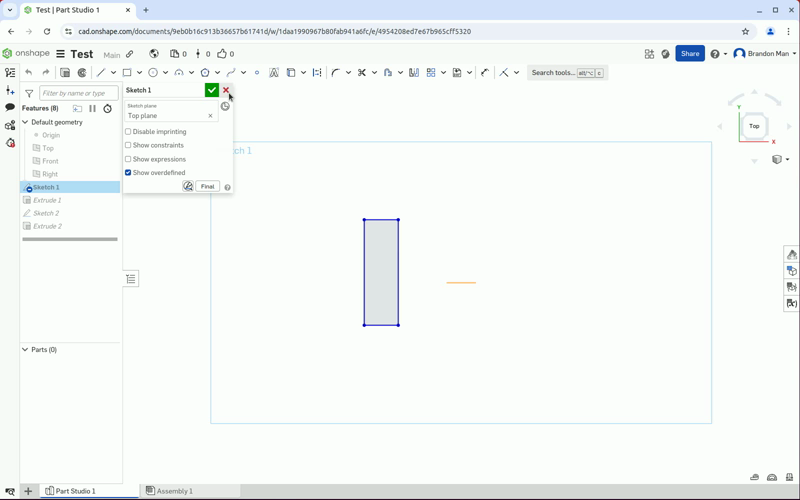
key(shift+s)
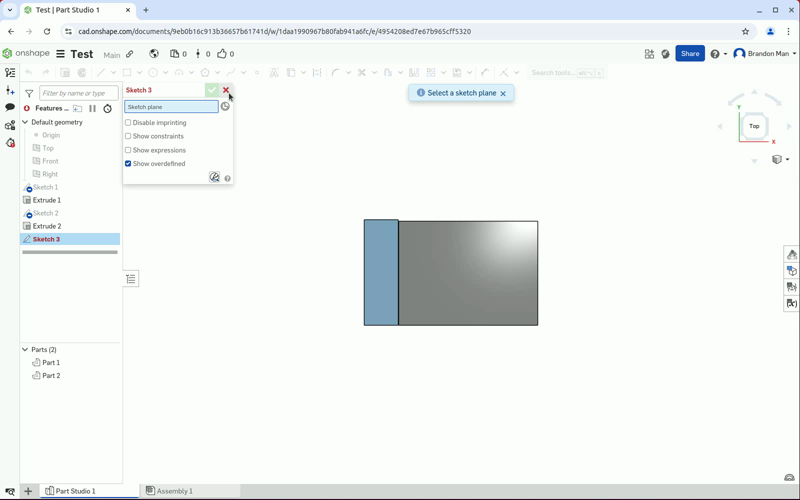
mouse_move(73, 150)
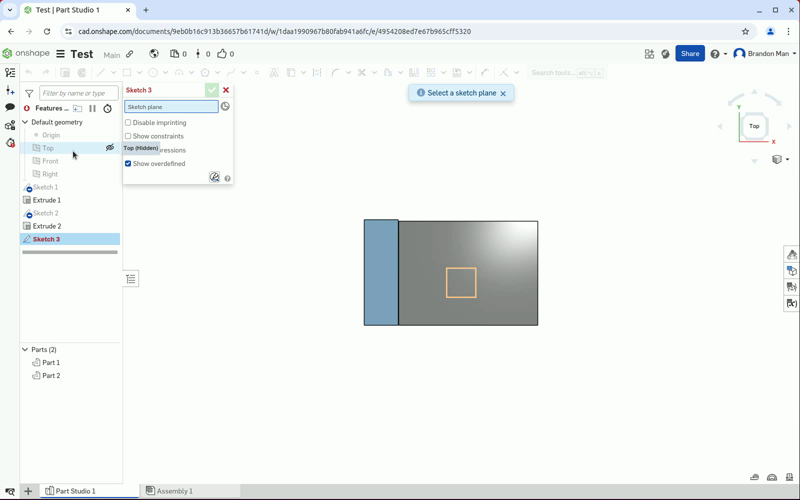
click(73, 150)
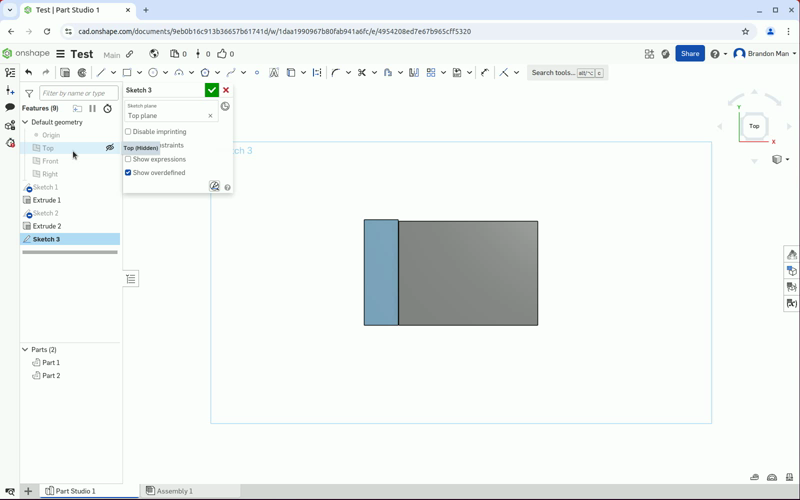
mouse_move(73, 352)
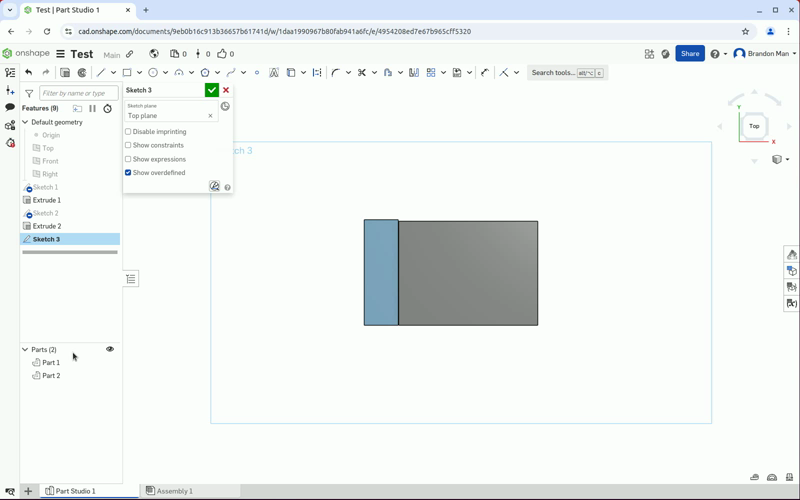
key(y)
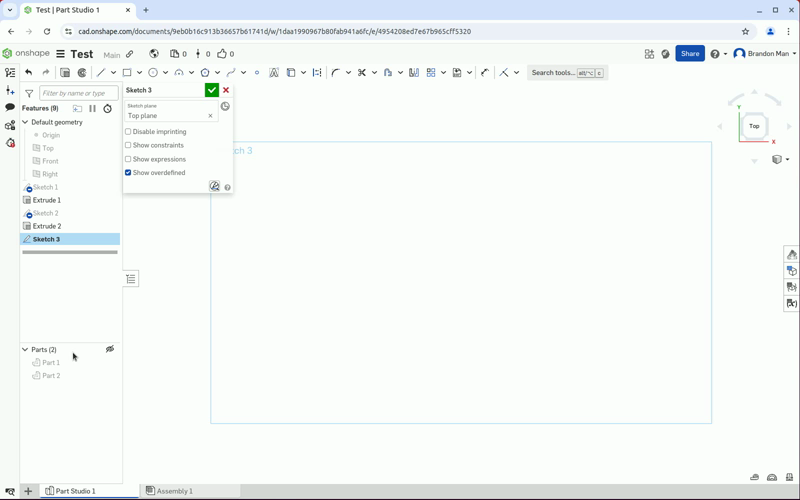
key(l)
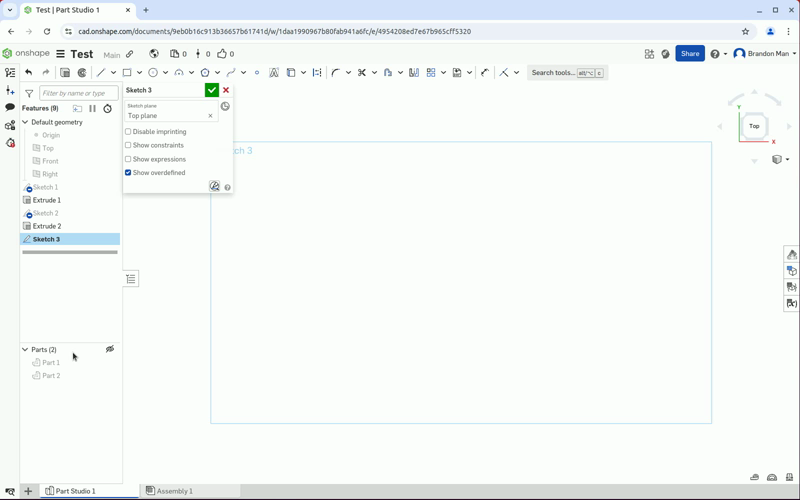
key_down(shift)
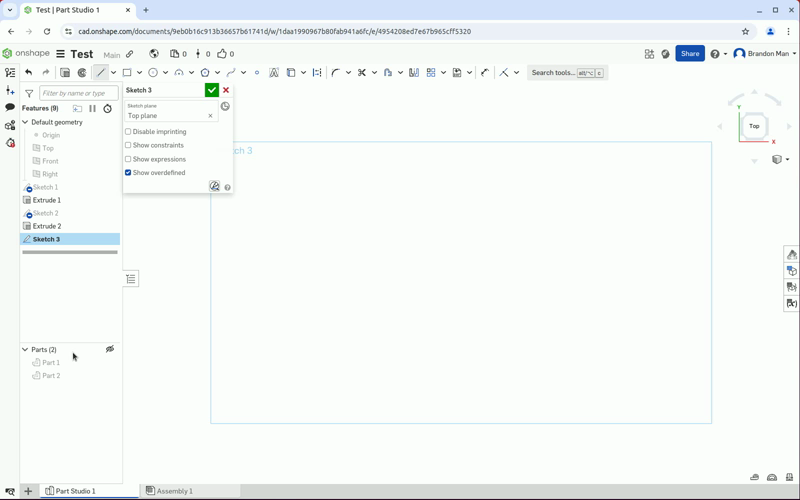
mouse_move(538, 254)
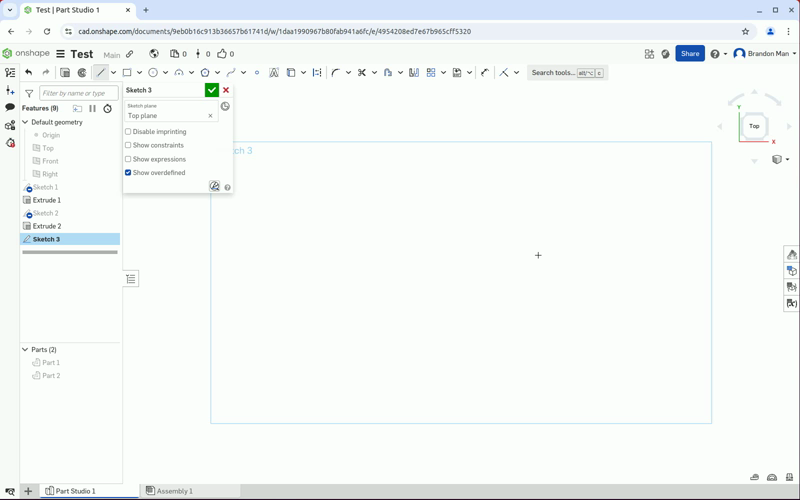
click(538, 254)
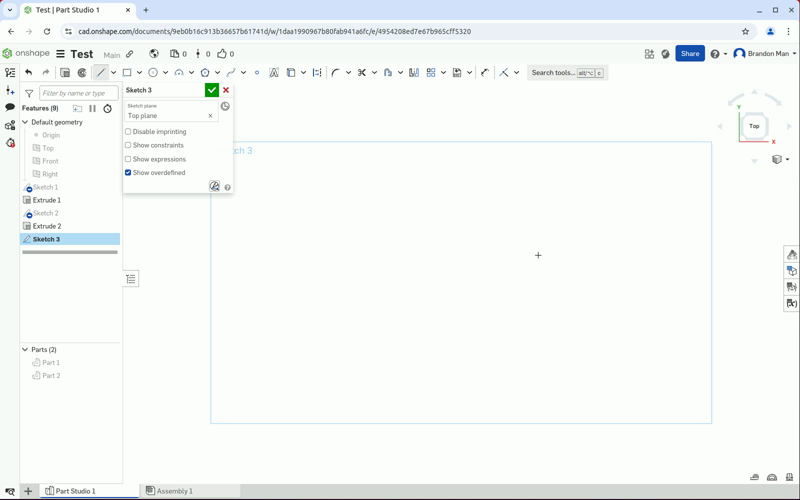
key_up(shift)
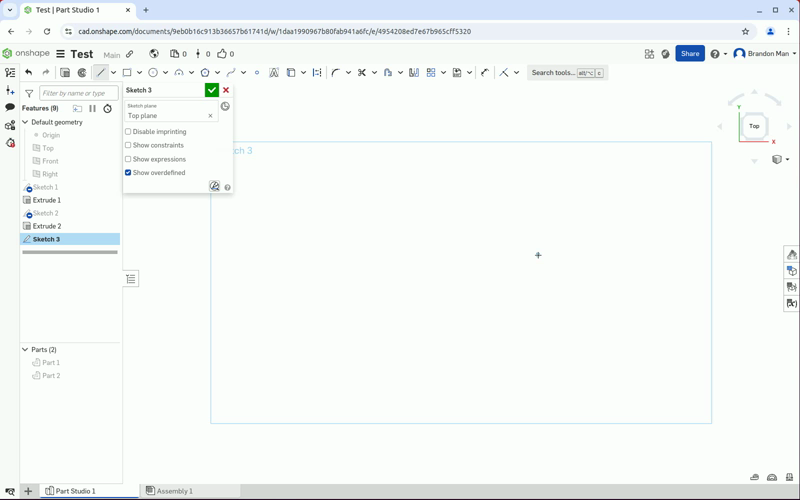
key_down(shift)
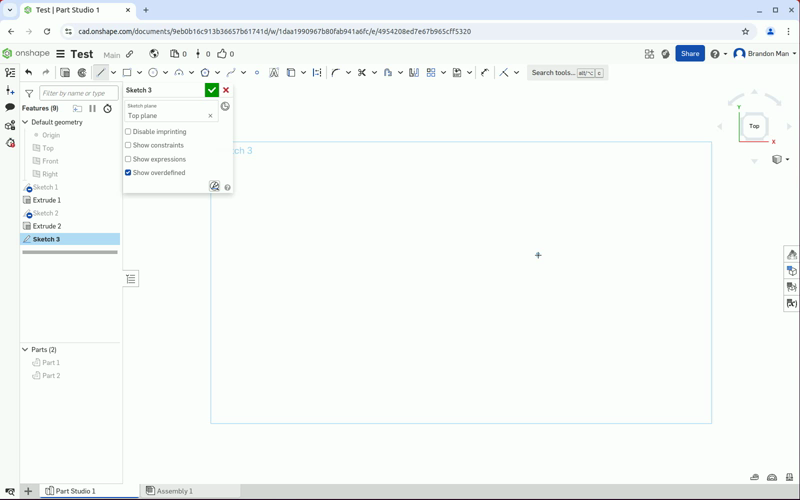
mouse_move(568, 254)
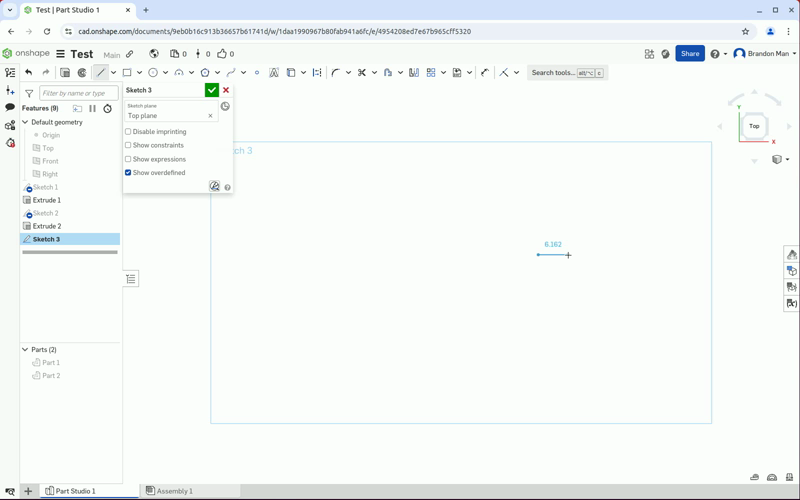
mouse_move(574, 218)
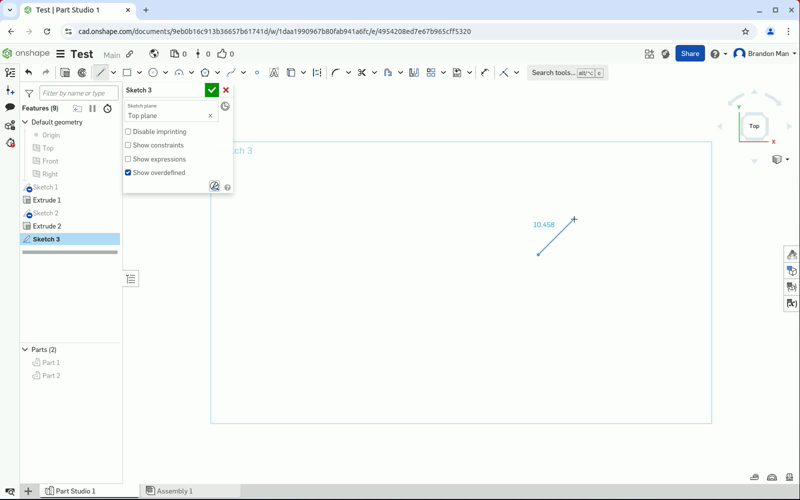
click(574, 218)
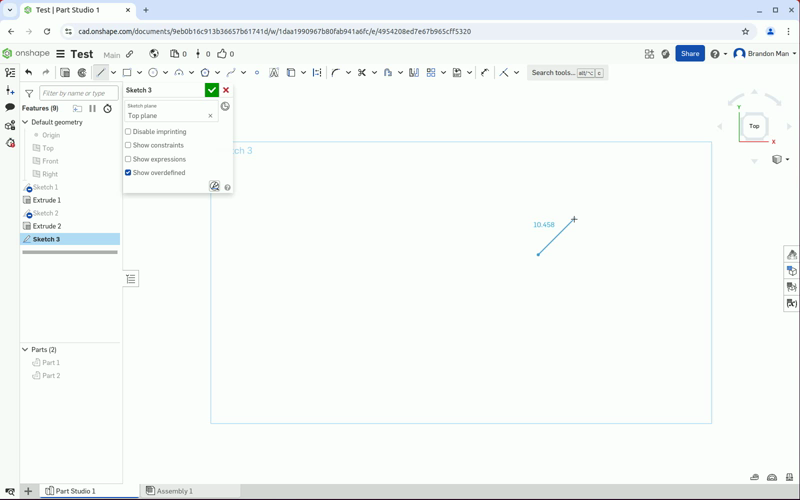
key_up(shift)
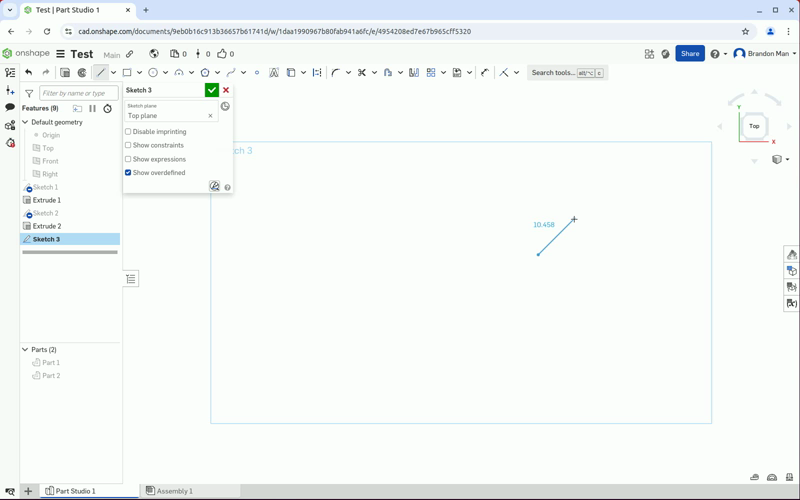
key_down(shift)
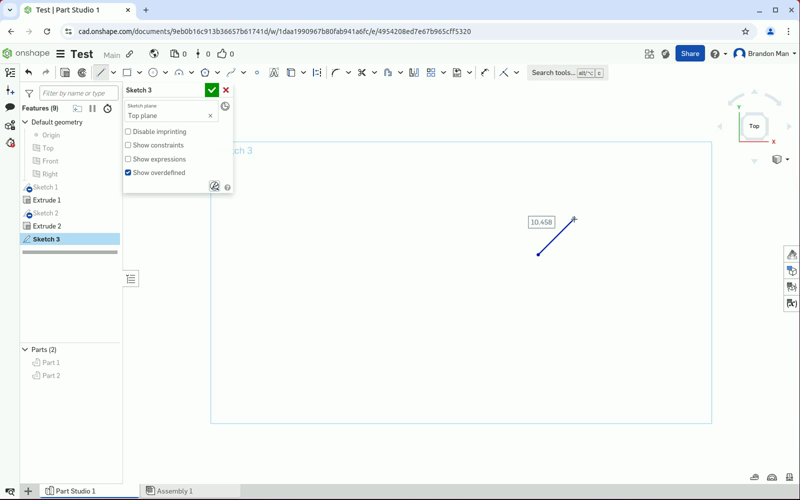
mouse_move(589, 218)
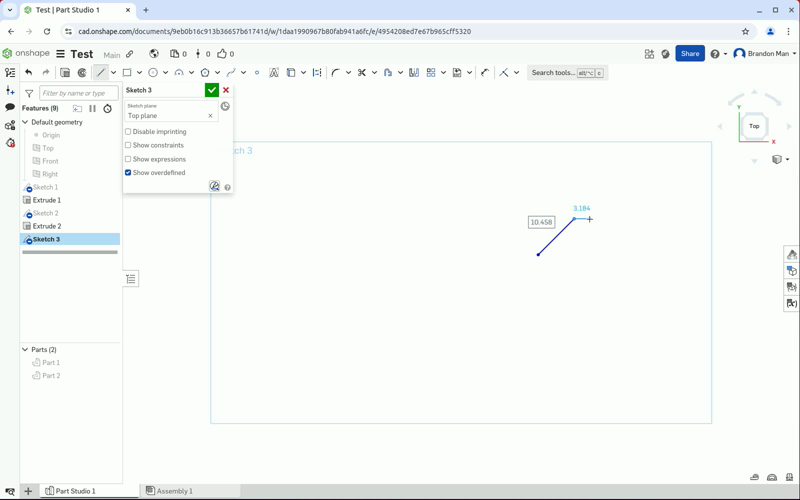
mouse_move(538, 218)
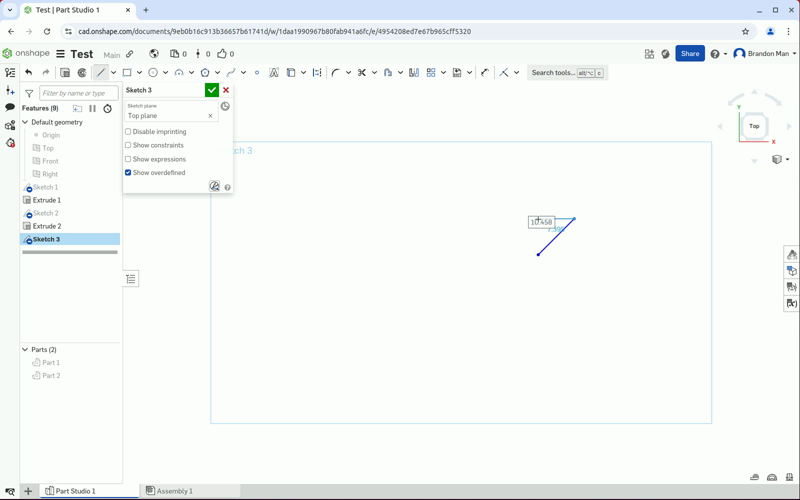
click(538, 218)
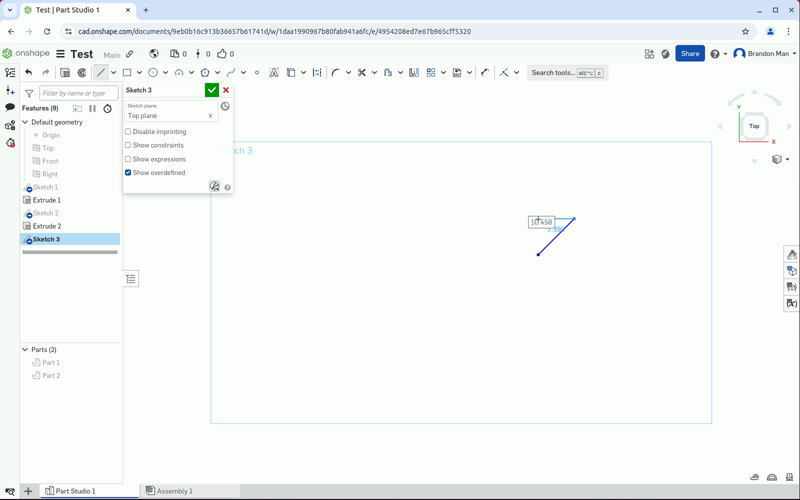
key_up(shift)
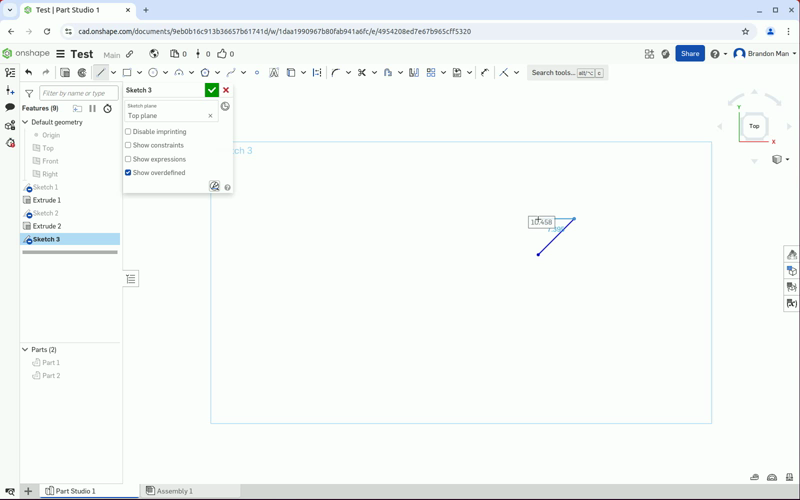
mouse_move(568, 218)
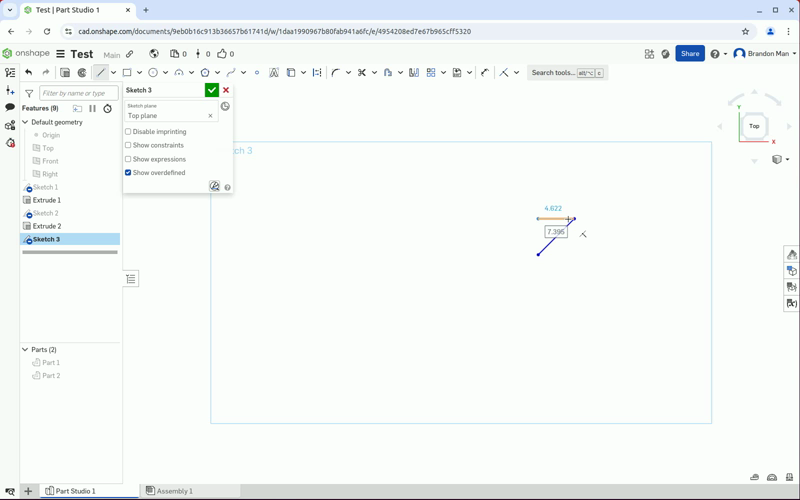
key_down(shift)
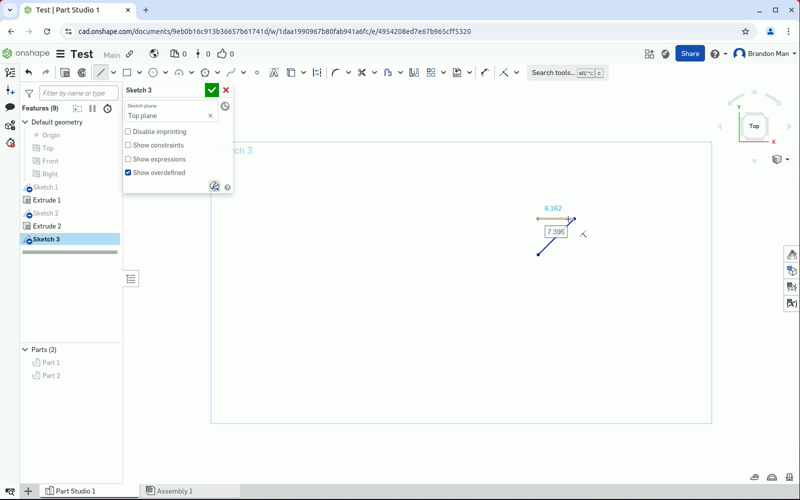
mouse_move(538, 254)
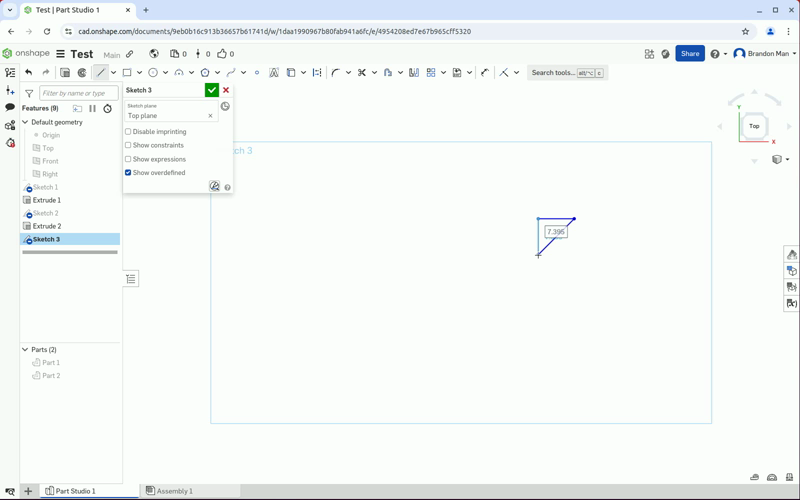
key_up(shift)
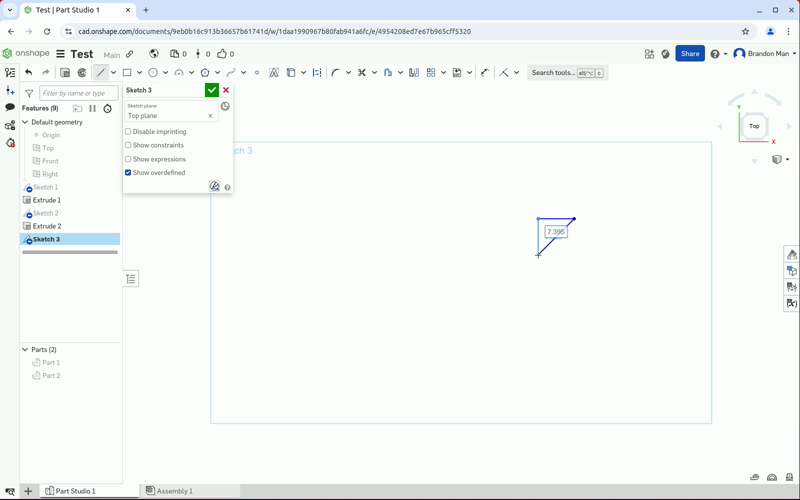
click(538, 254)
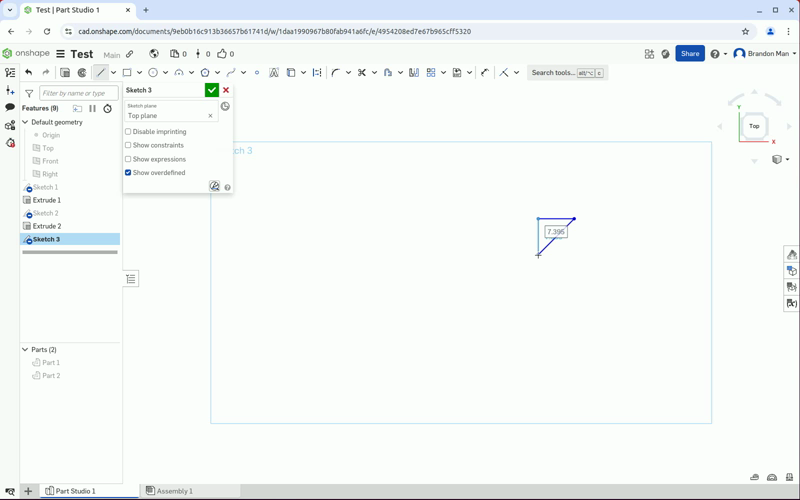
key(esc)
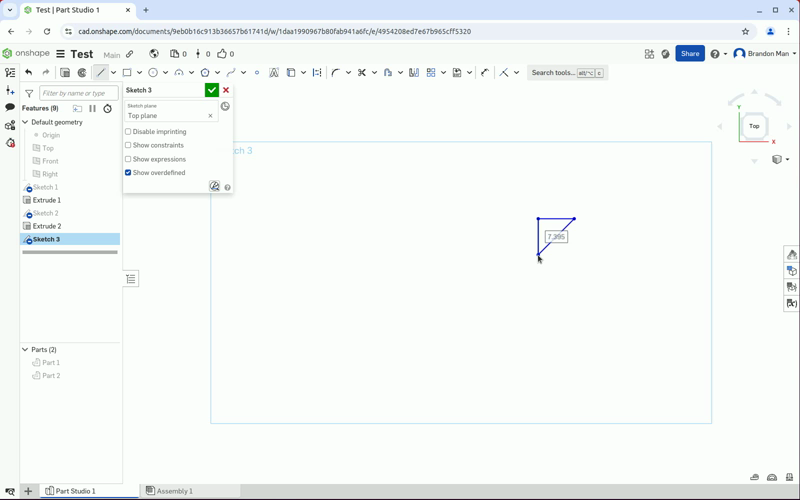
mouse_move(551, 238)
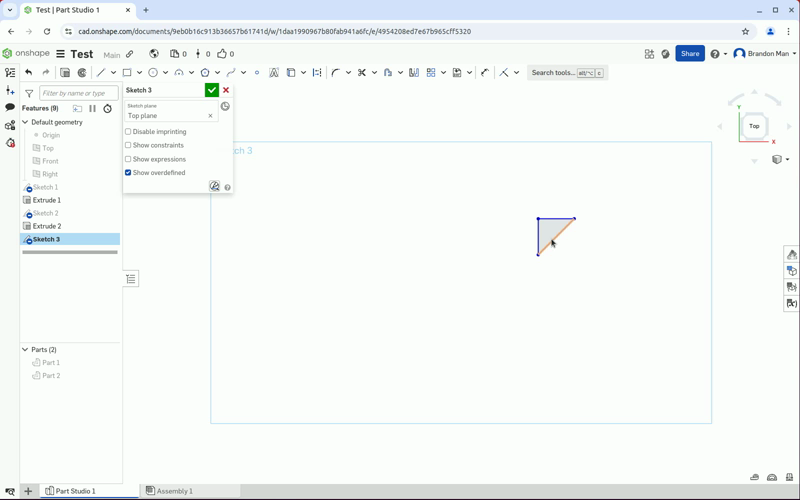
scroll(6)
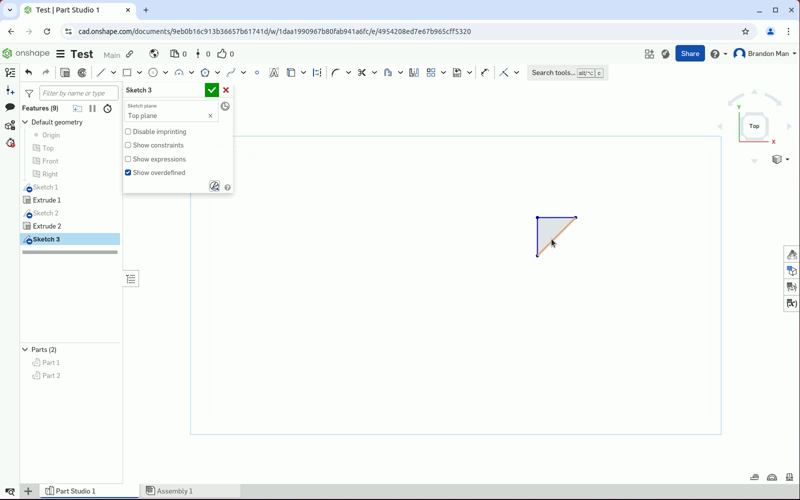
scroll(6)
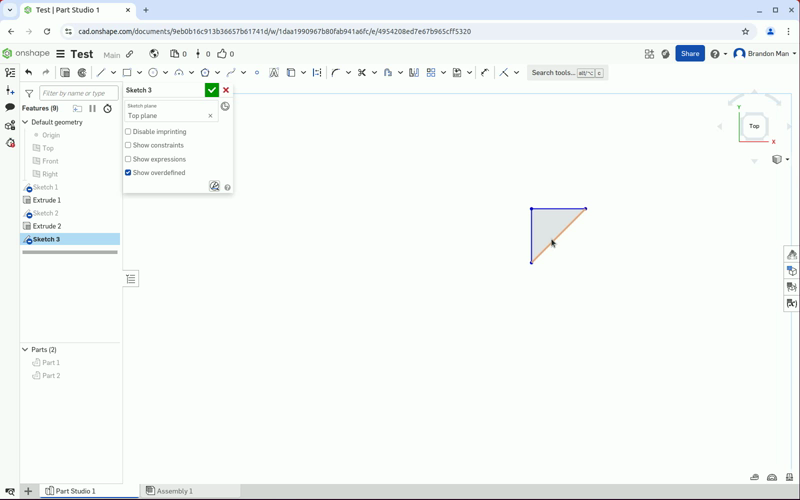
scroll(6)
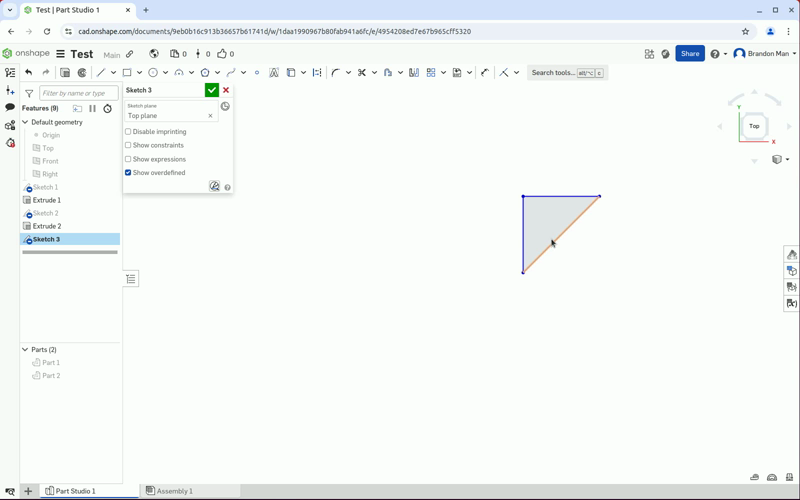
scroll(6)
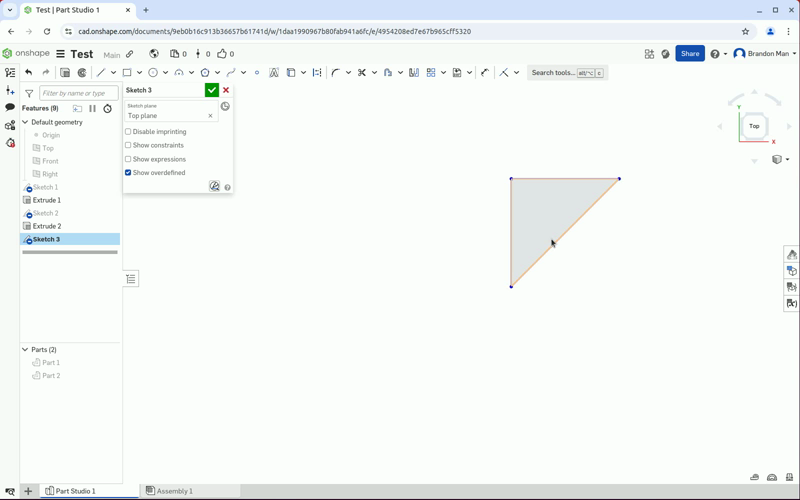
scroll(6)
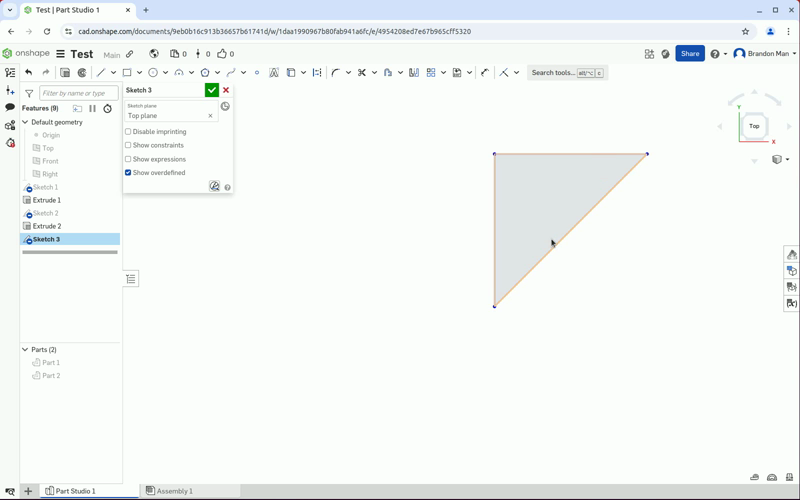
scroll(6)
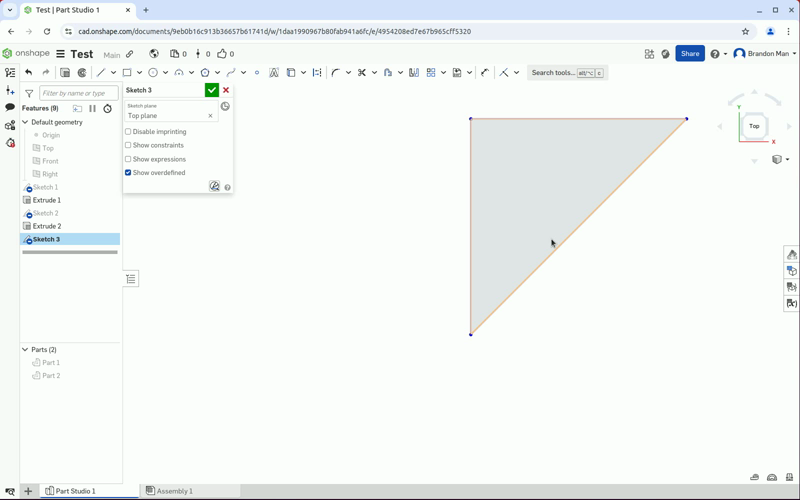
scroll(6)
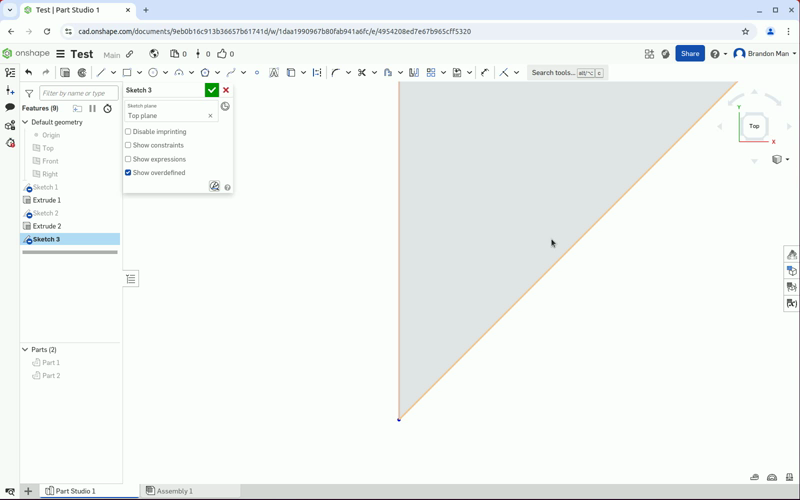
click(551, 238)
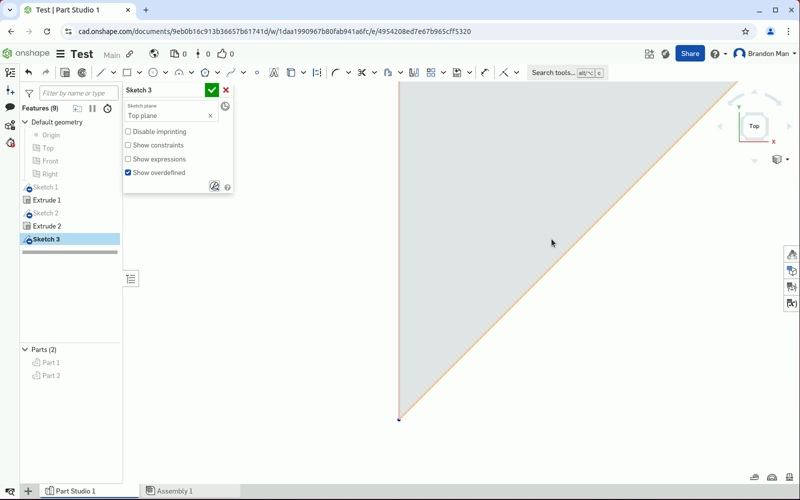
scroll(-6)
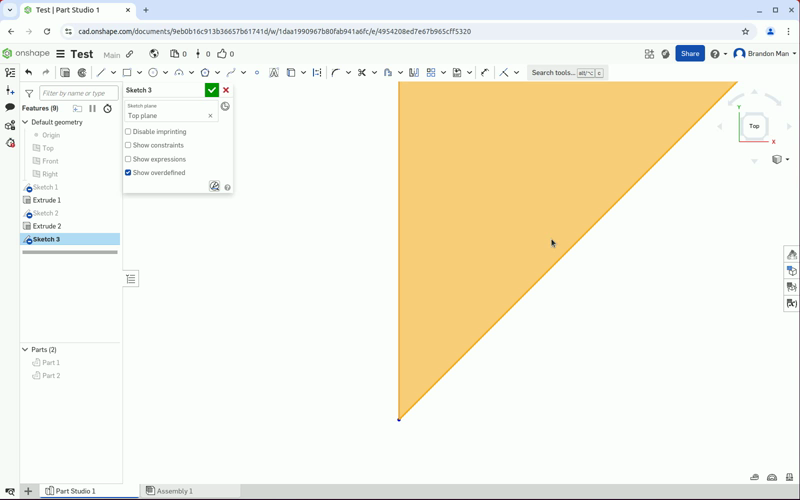
scroll(-6)
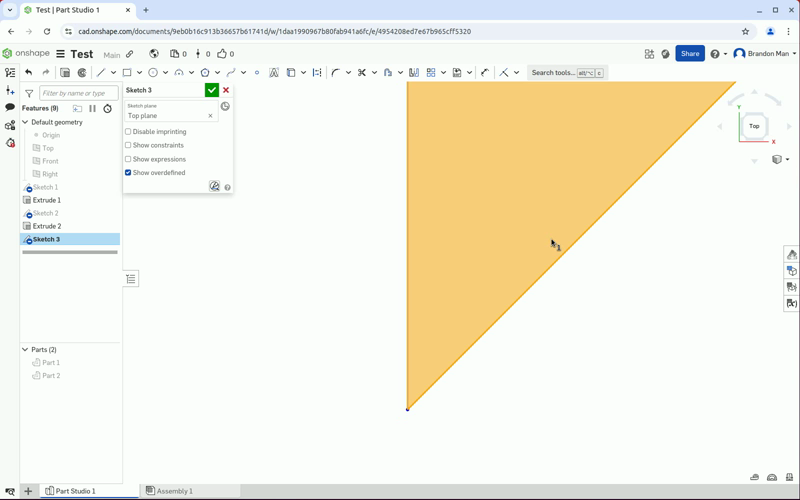
scroll(-6)
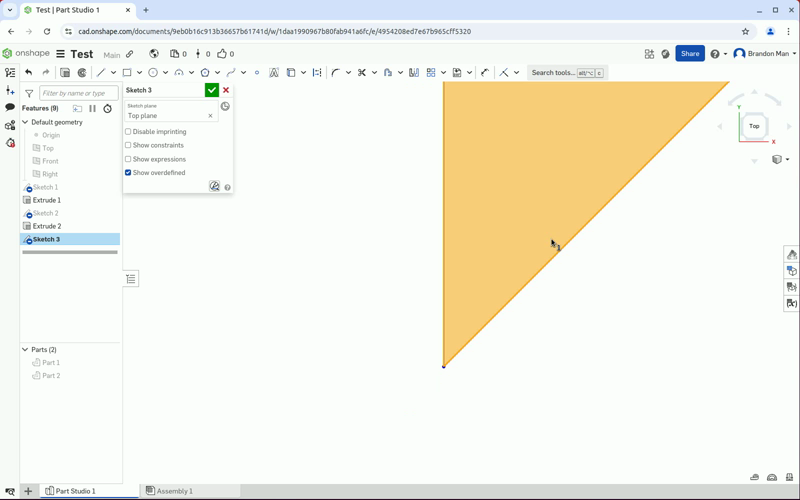
scroll(-6)
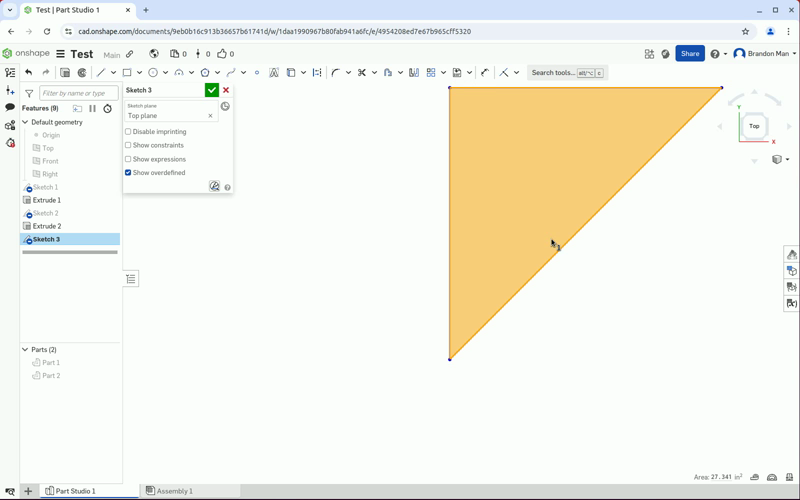
scroll(-6)
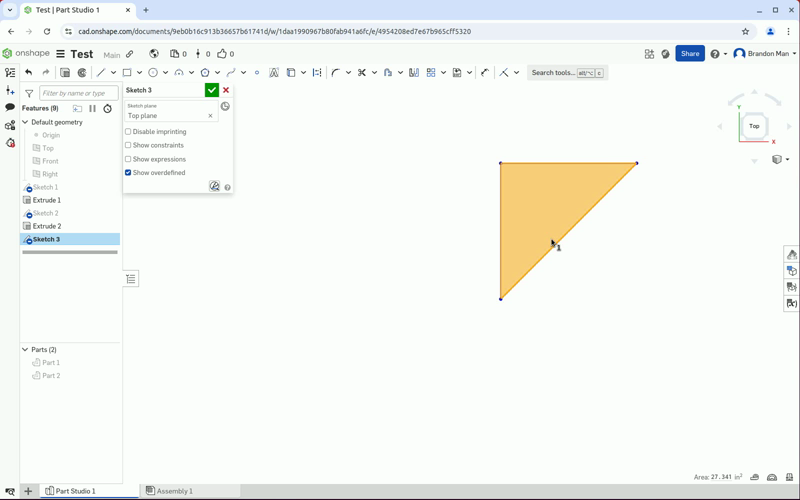
scroll(-6)
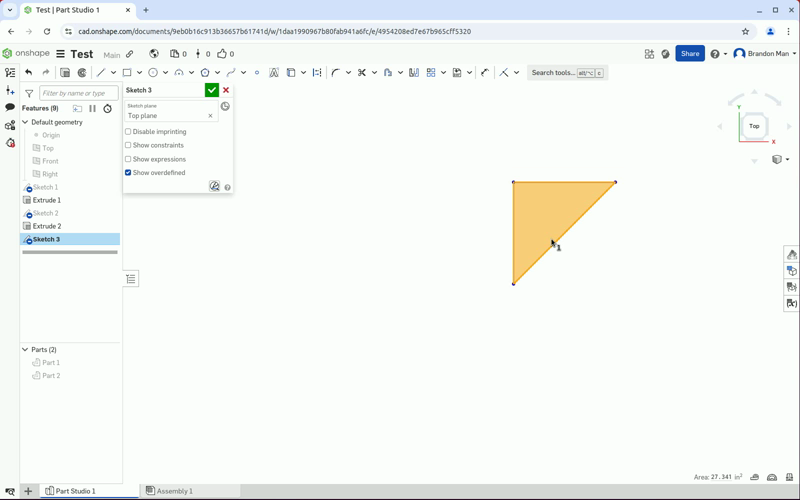
scroll(-6)
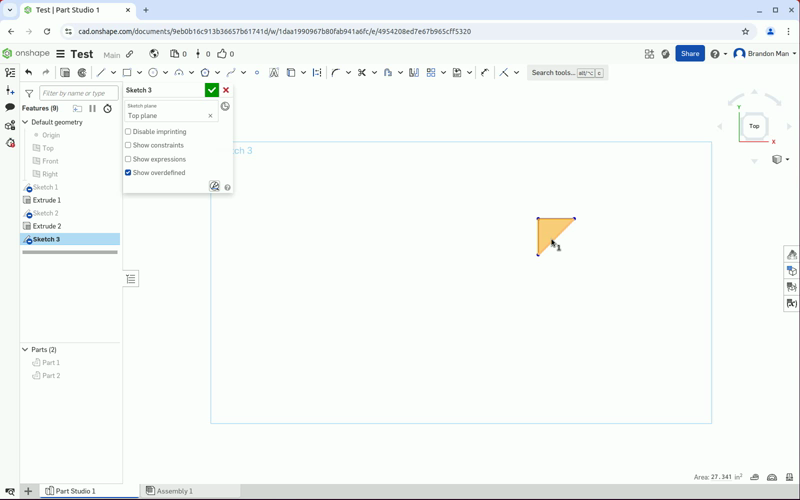
mouse_move(73, 352)
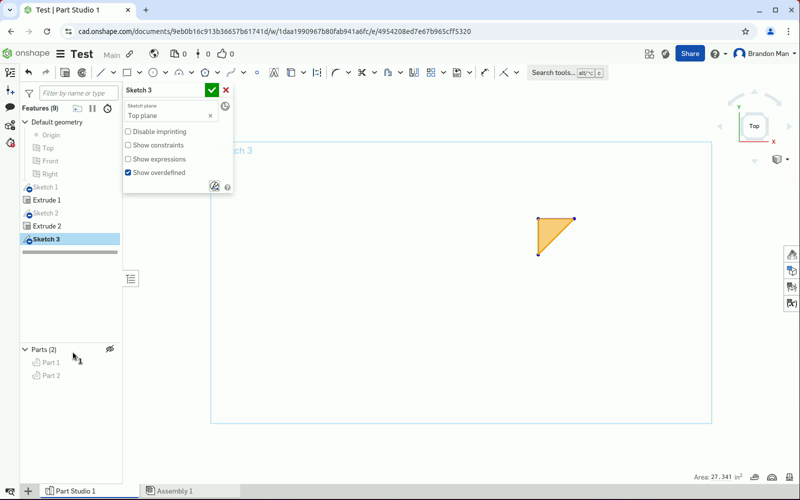
key(shift+y)
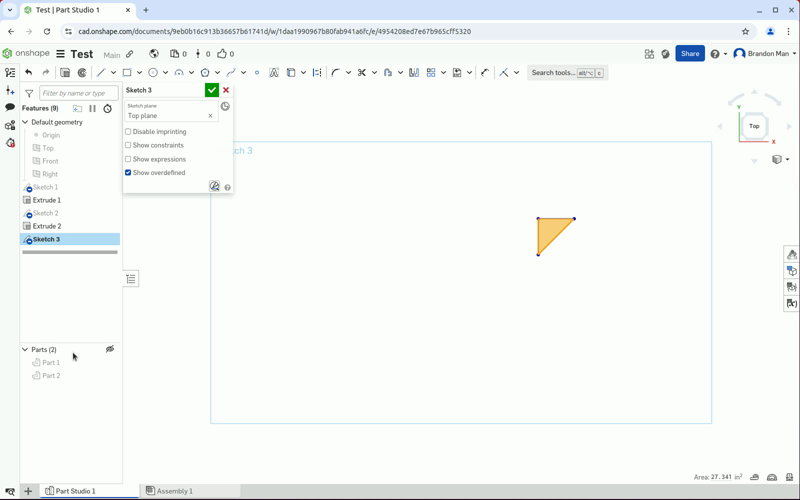
key(shift+e)
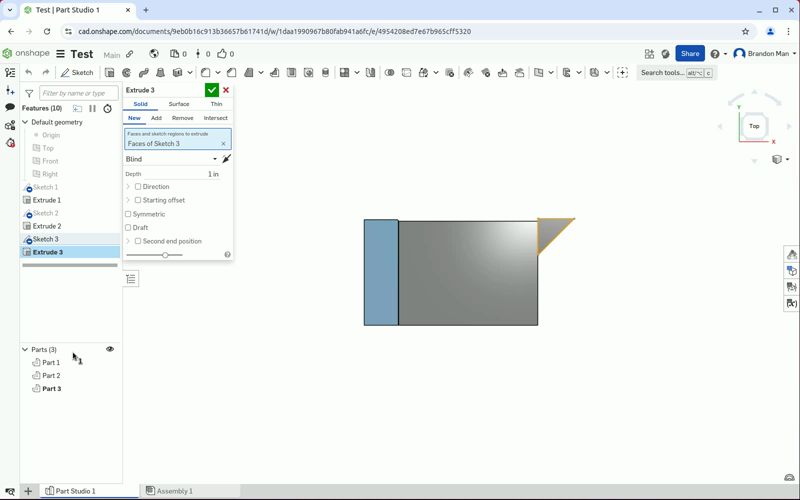
mouse_move(143, 106)
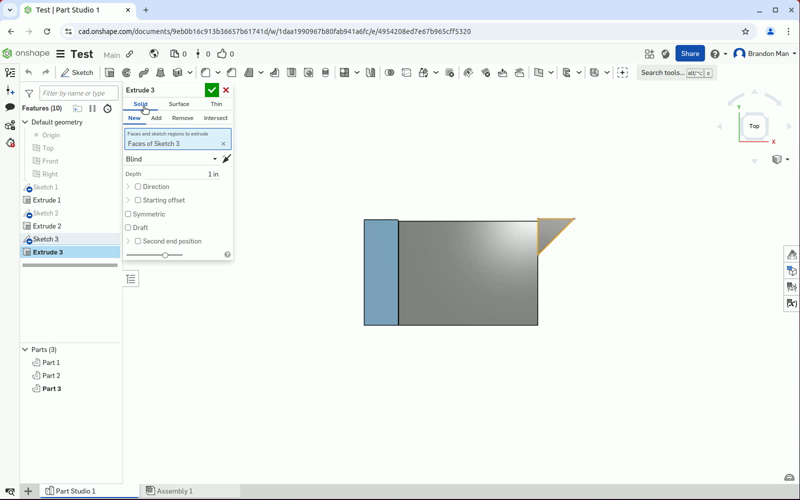
click(143, 106)
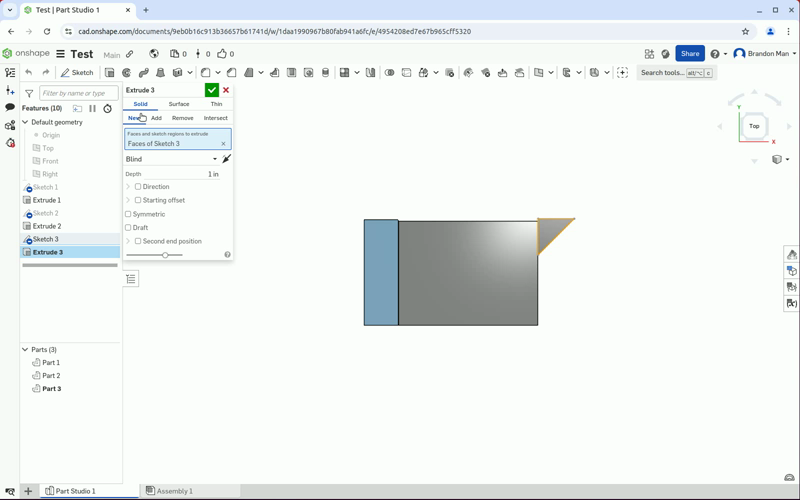
mouse_move(137, 120)
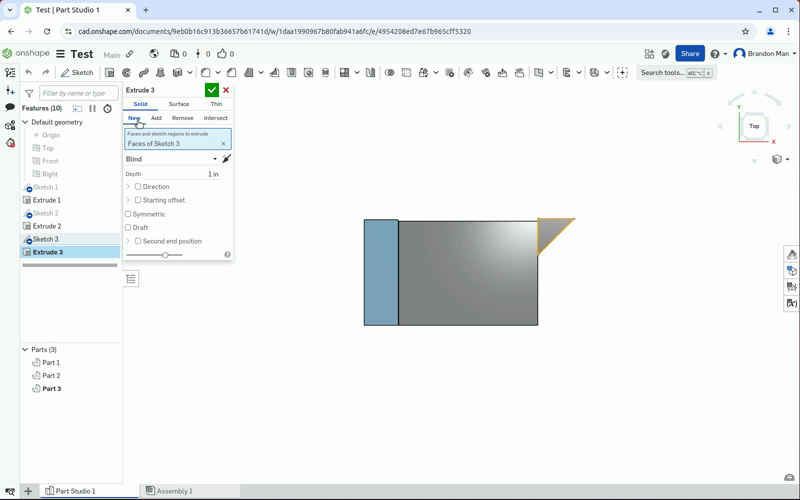
click(137, 120)
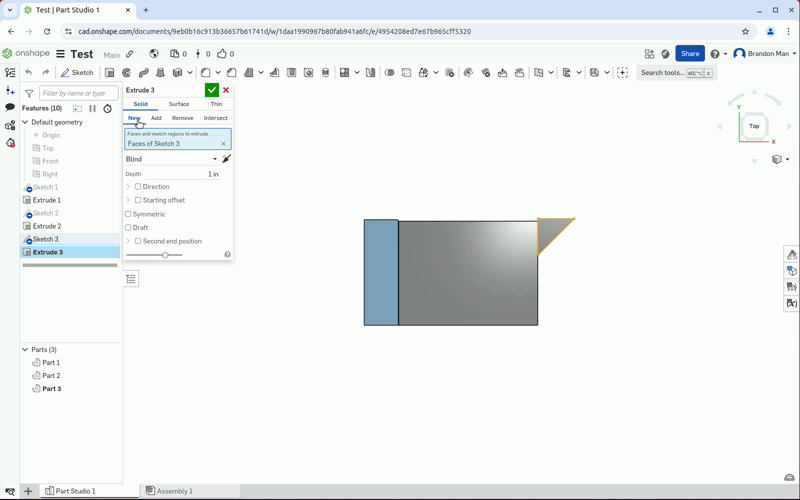
key(tab, 4)
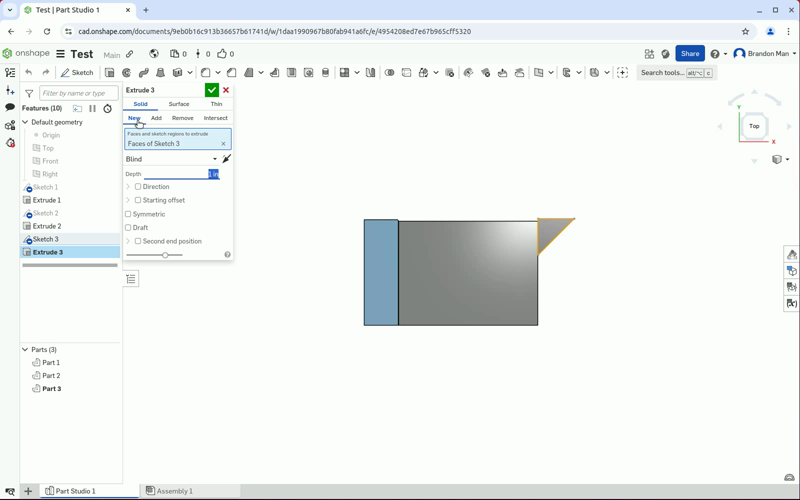
text(3.611)
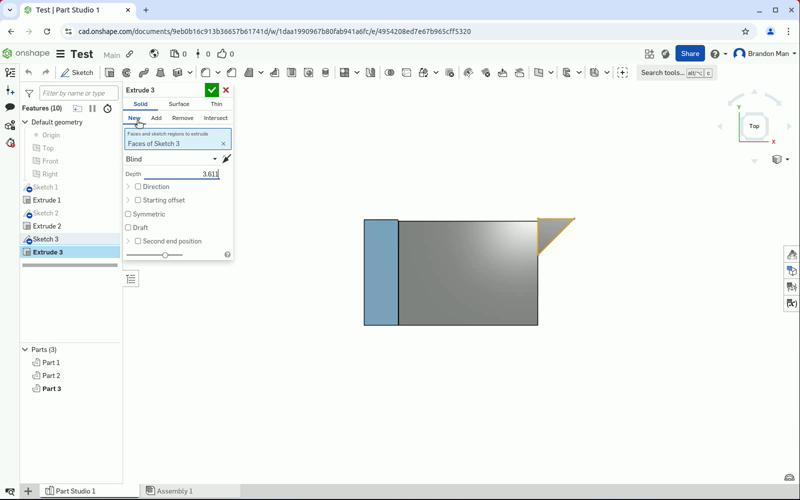
key(enter)
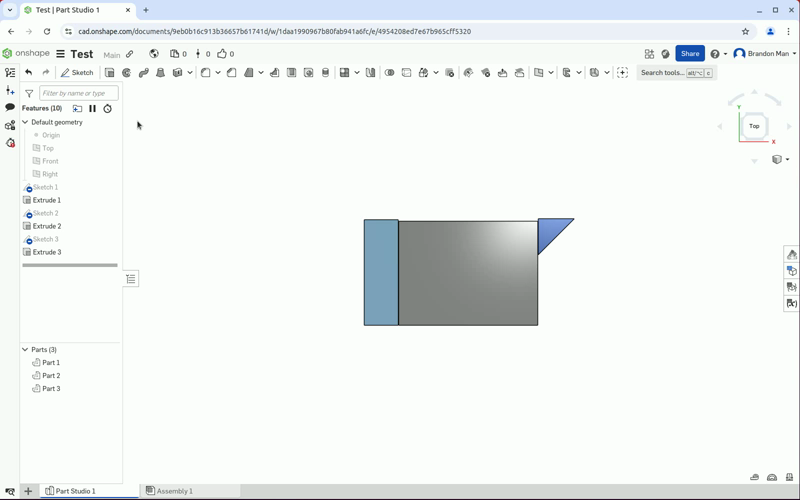
key(shift+h)
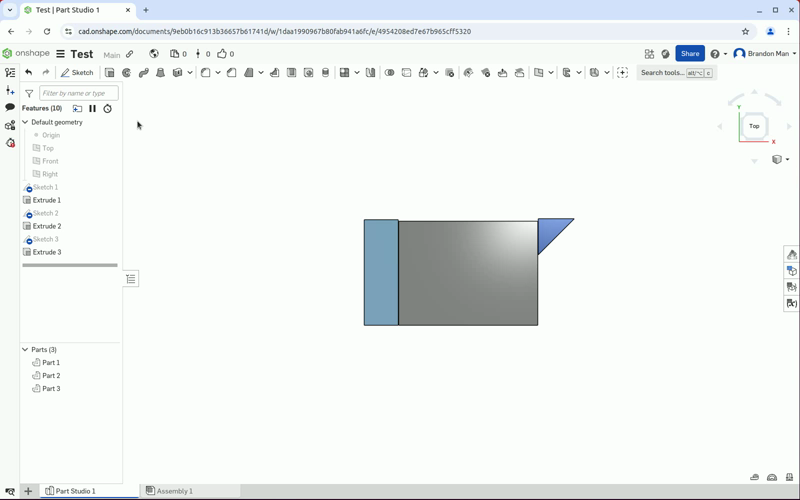
key(shift+h)
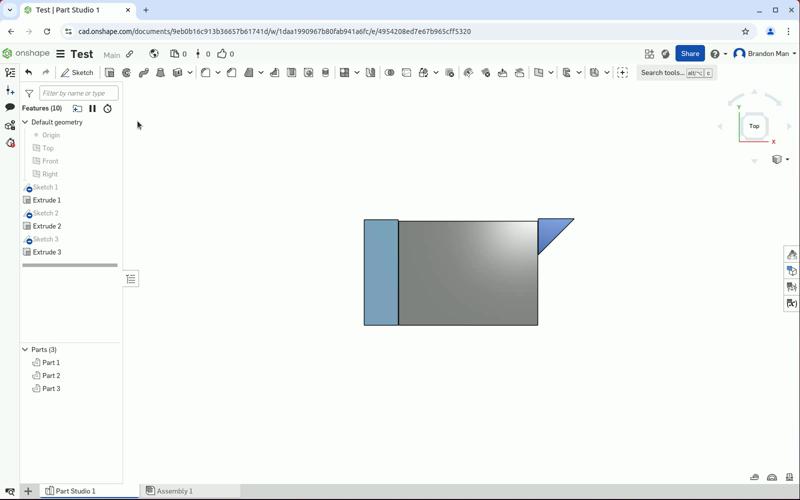
mouse_move(73, 189)
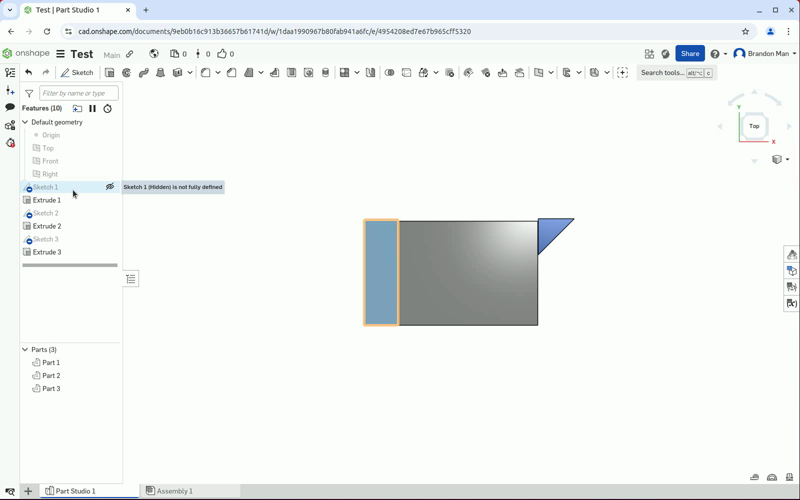
click(73, 189)
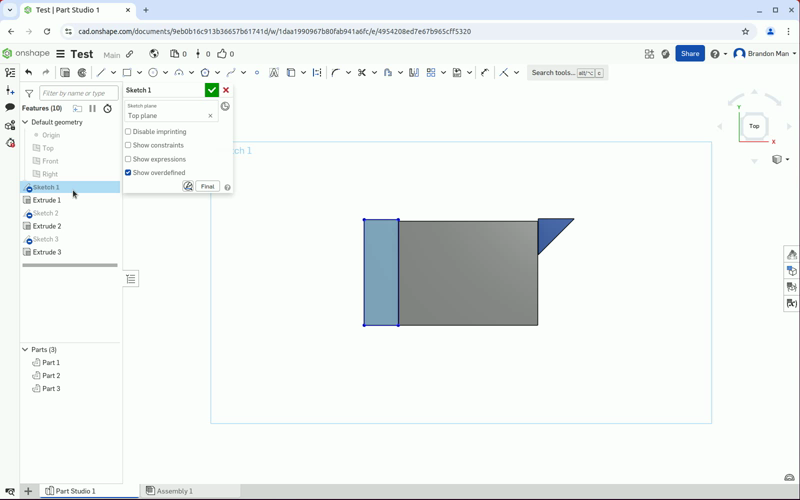
mouse_move(229, 92)
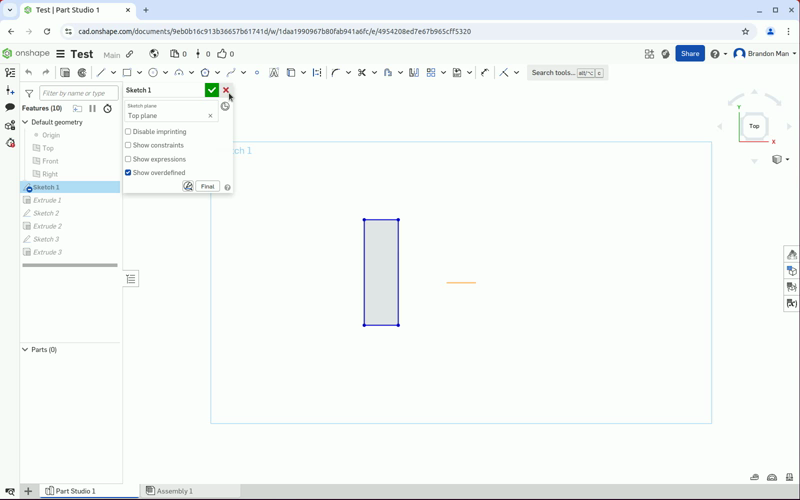
click(229, 92)
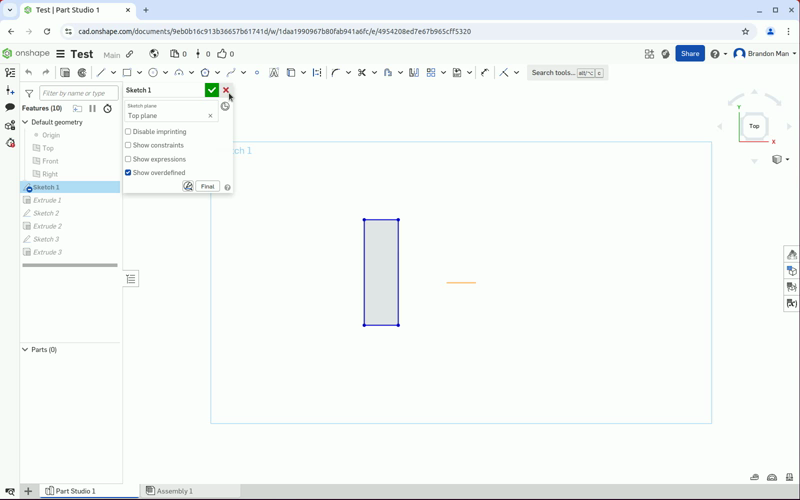
key(shift+s)
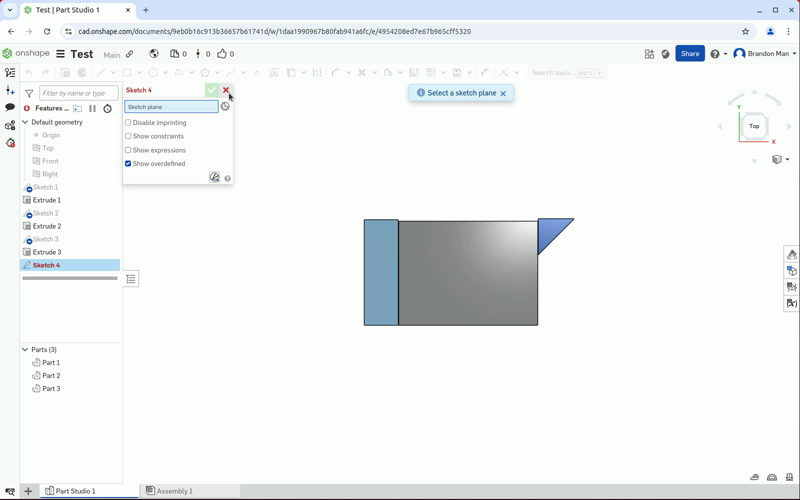
mouse_move(73, 150)
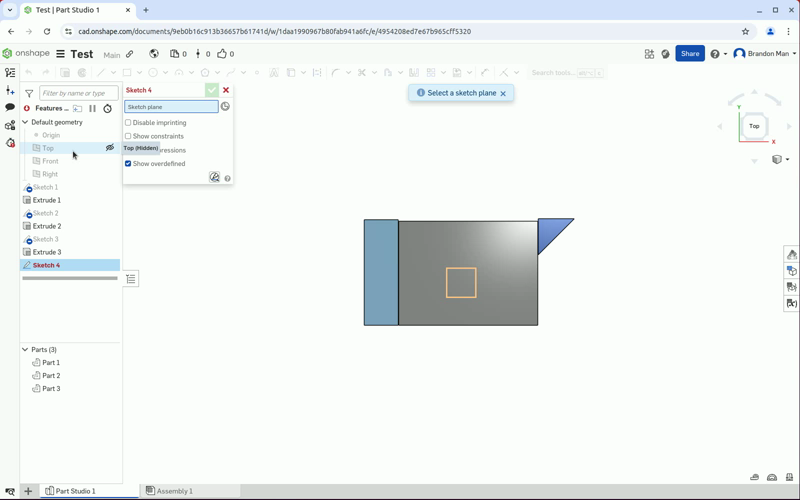
click(73, 150)
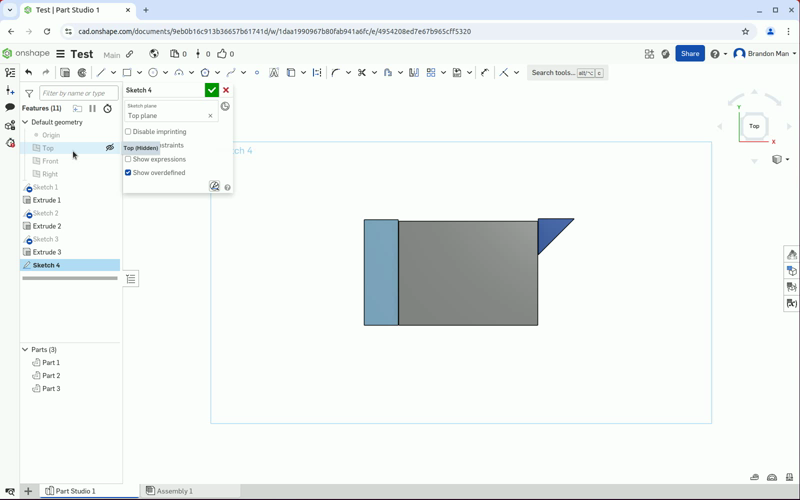
mouse_move(73, 352)
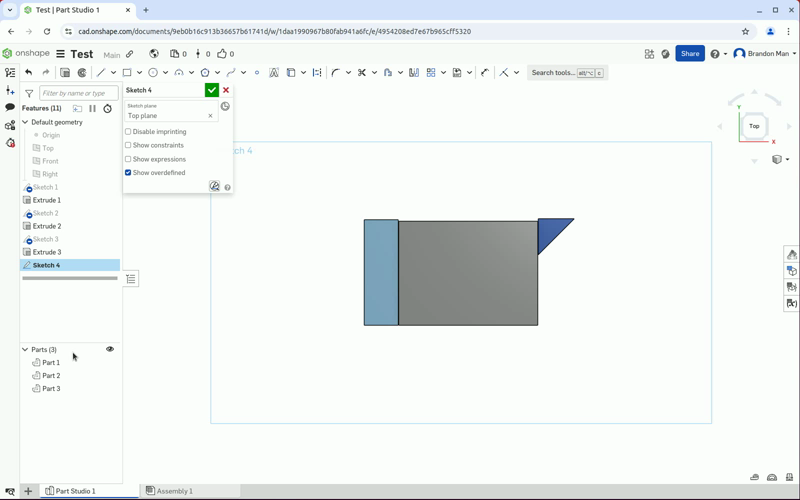
key(y)
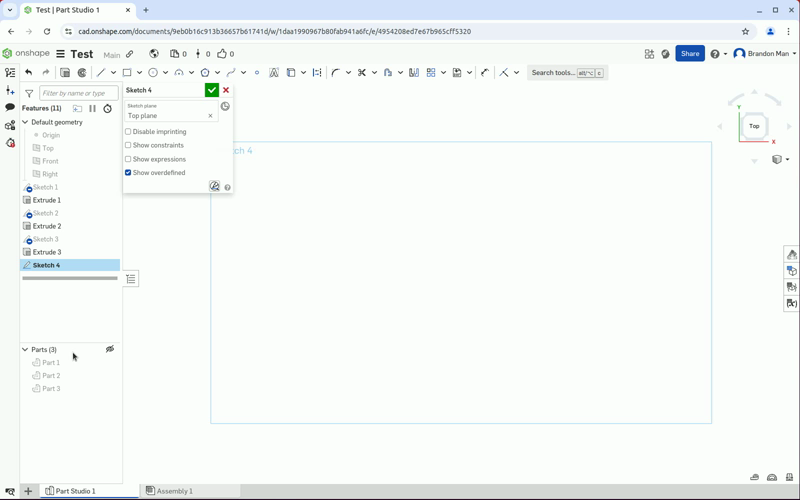
key(l)
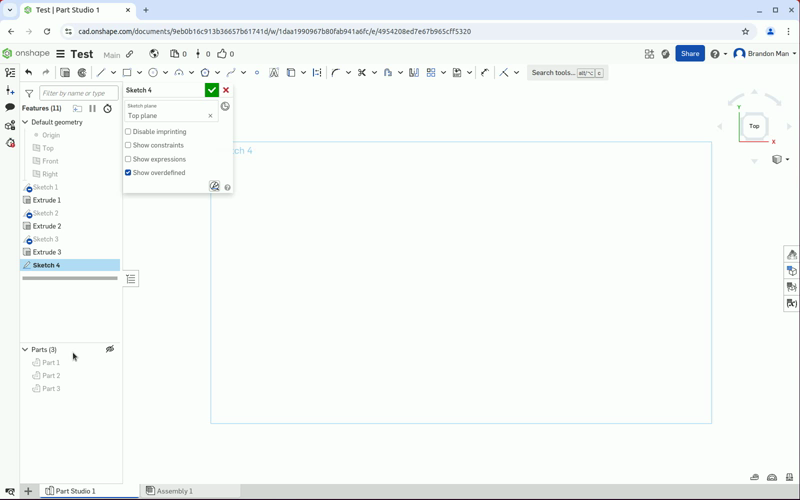
key_down(shift)
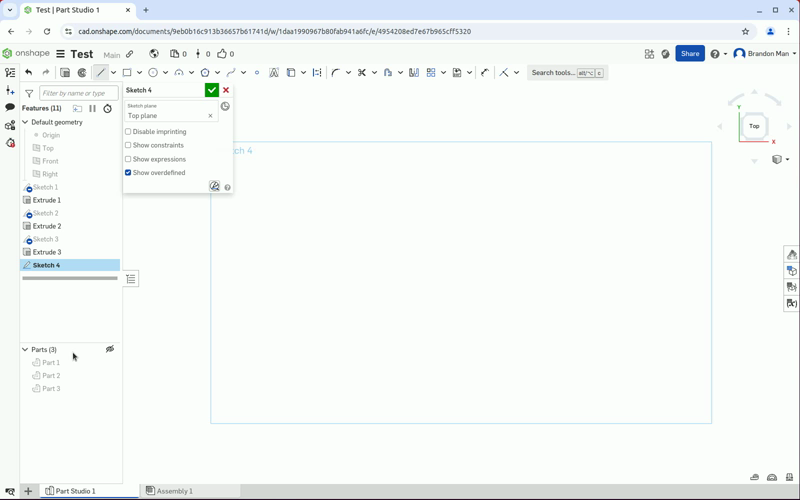
mouse_move(538, 325)
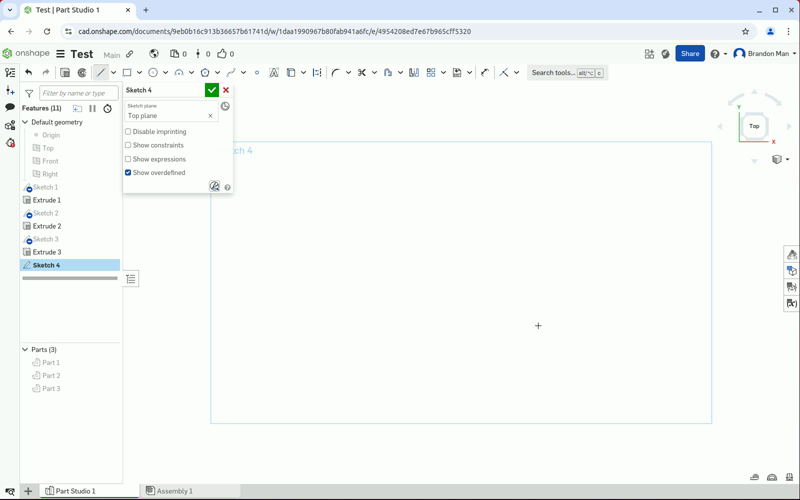
click(538, 325)
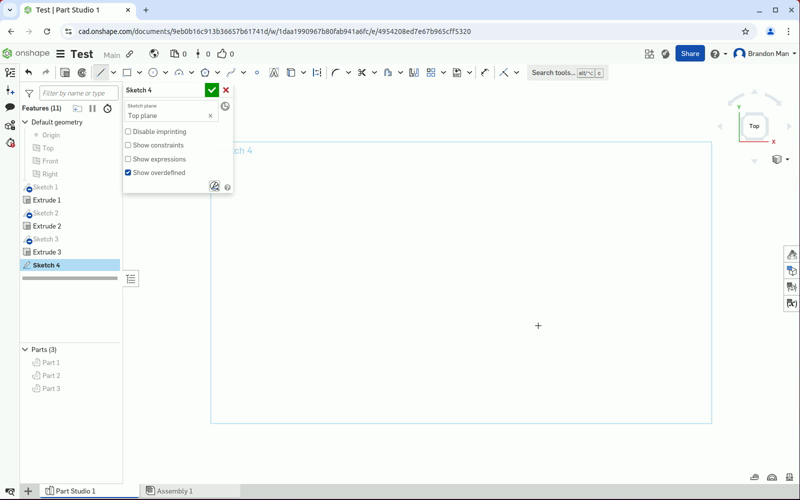
key_up(shift)
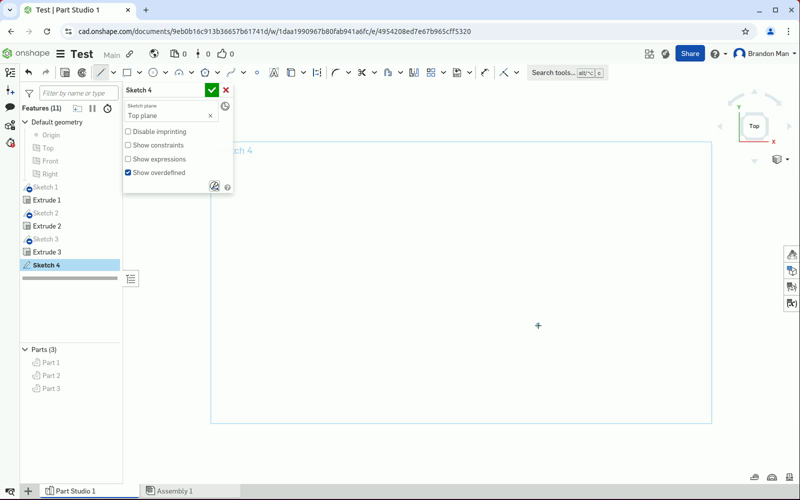
key_down(shift)
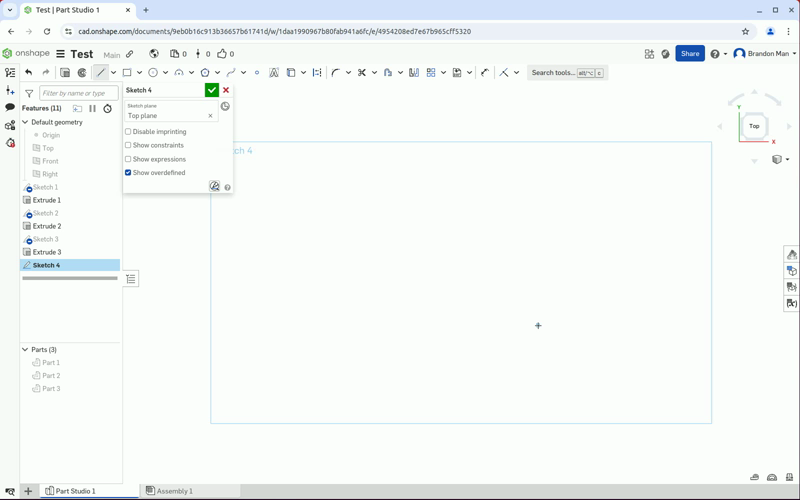
mouse_move(568, 325)
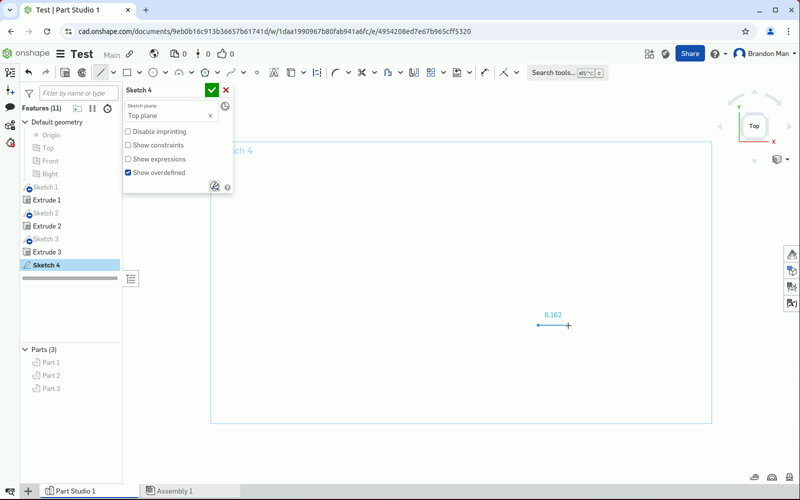
mouse_move(574, 325)
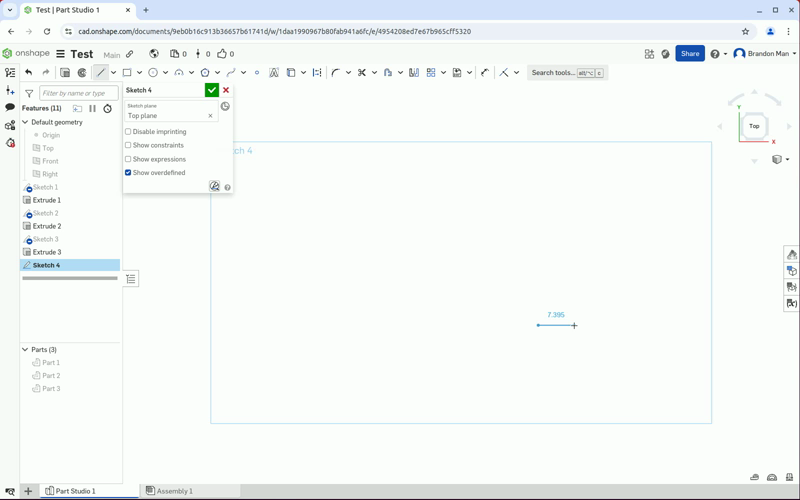
click(574, 325)
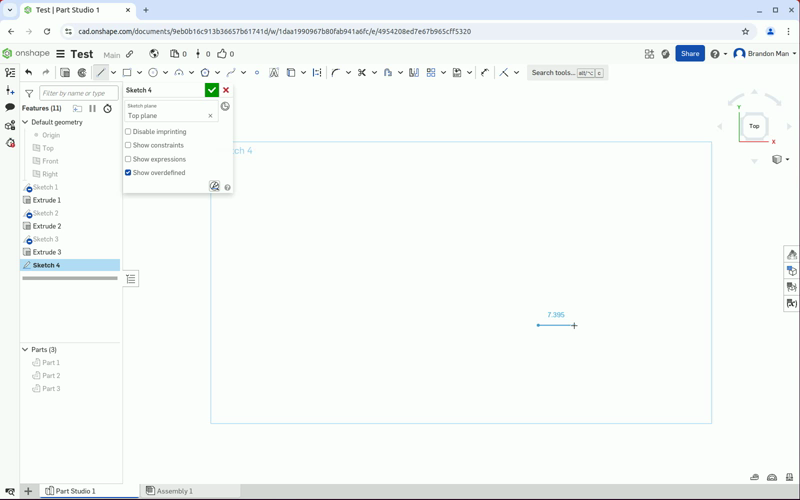
key_up(shift)
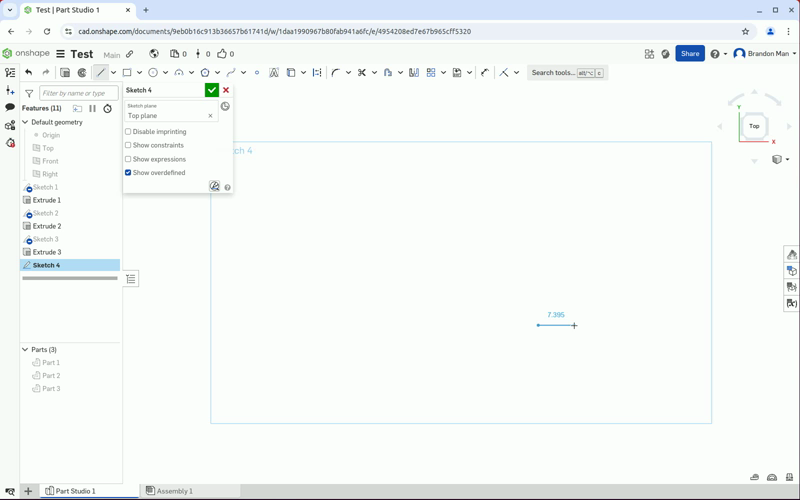
key_down(shift)
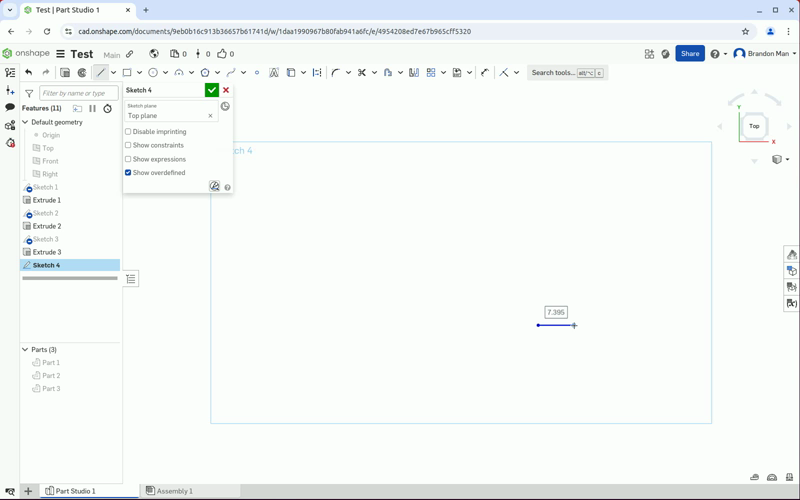
mouse_move(589, 325)
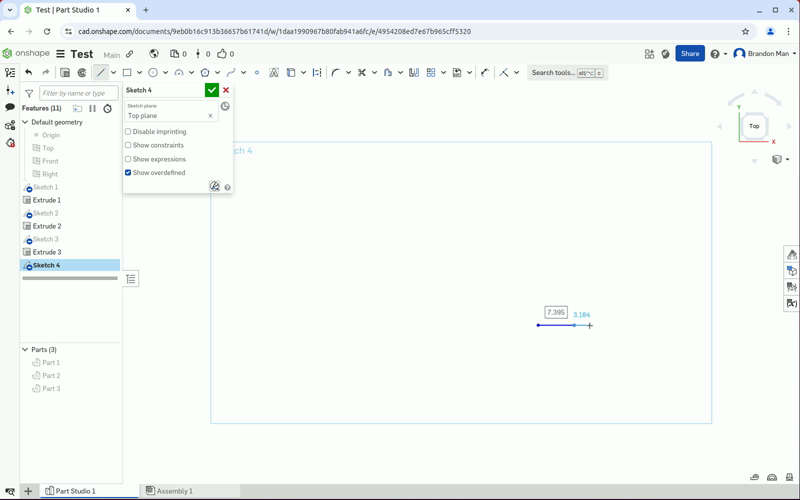
mouse_move(538, 289)
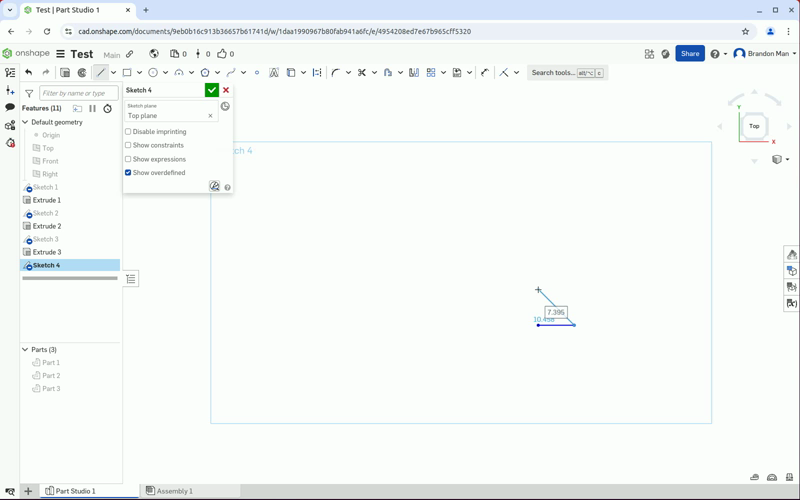
click(538, 289)
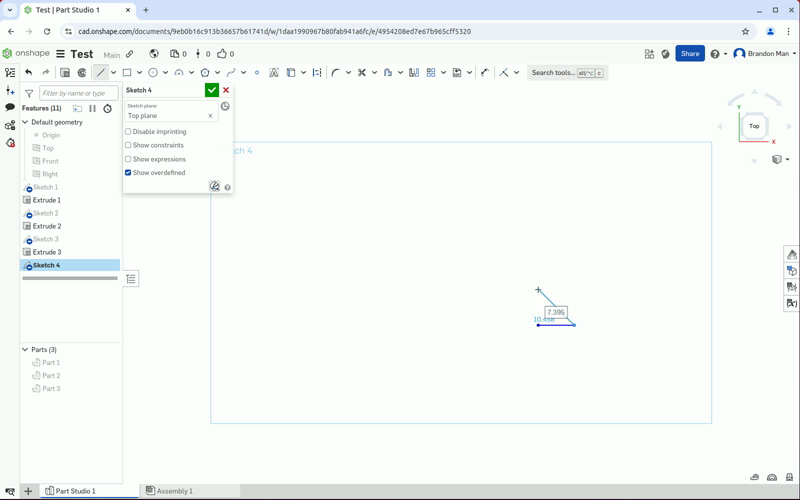
key_up(shift)
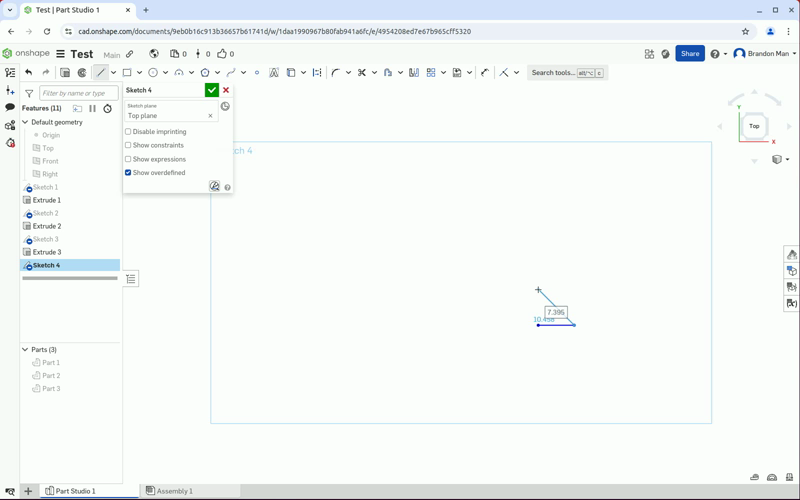
mouse_move(568, 289)
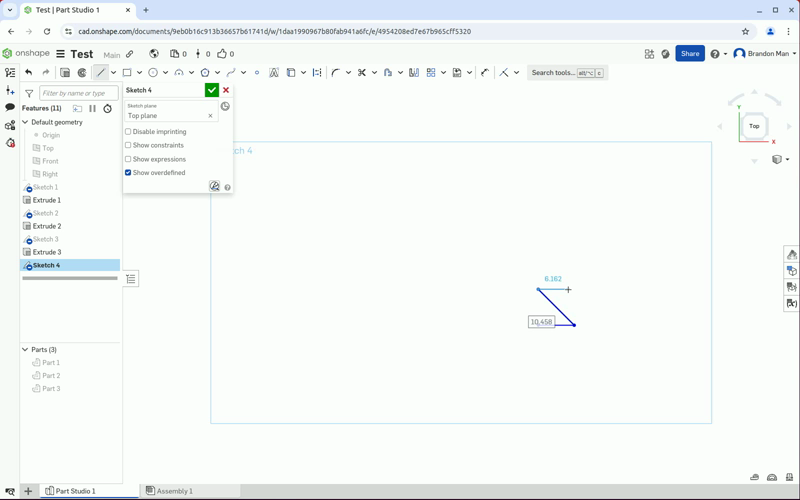
key_down(shift)
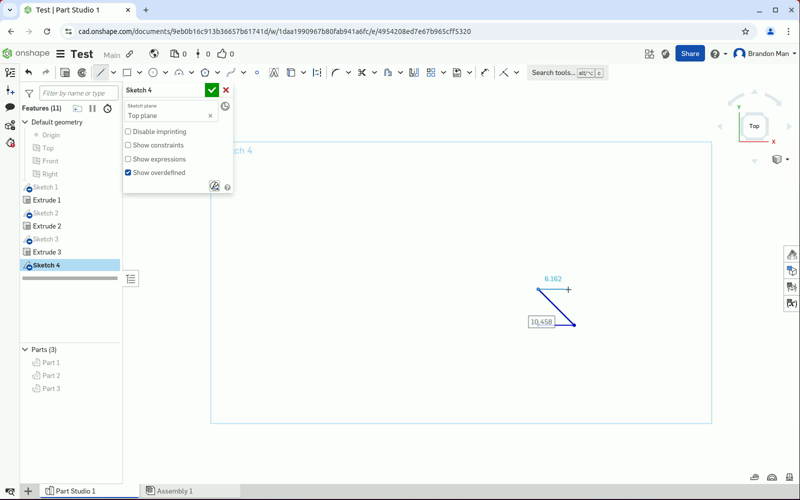
mouse_move(538, 325)
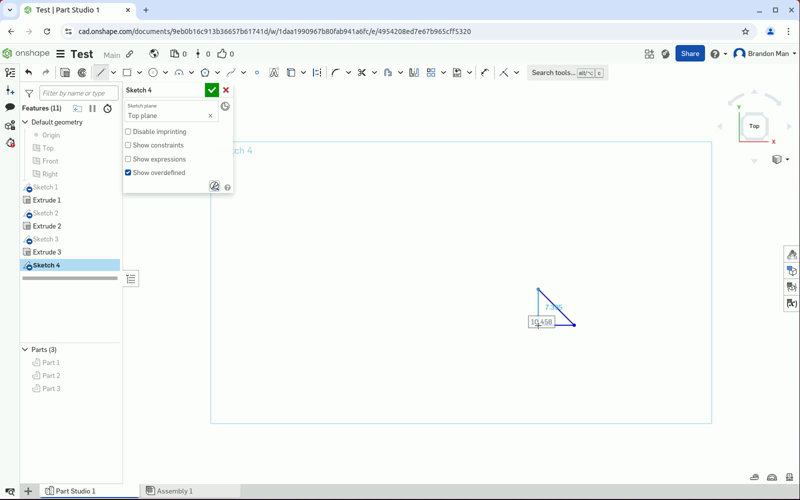
key_up(shift)
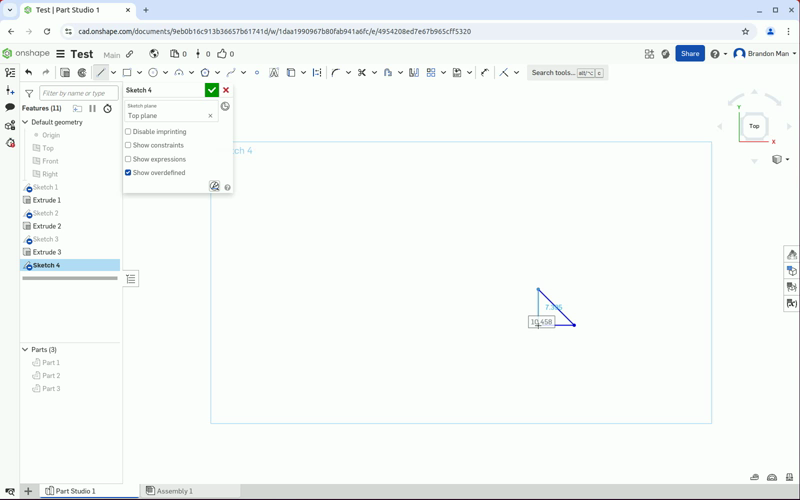
click(538, 325)
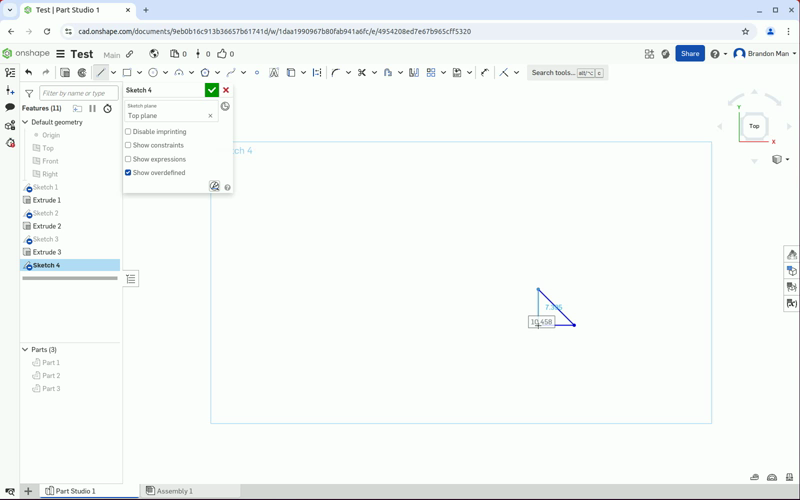
key(esc)
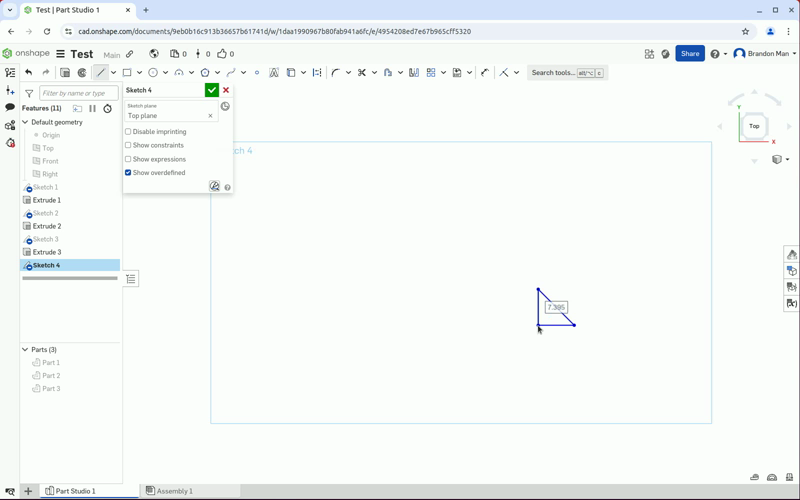
mouse_move(543, 298)
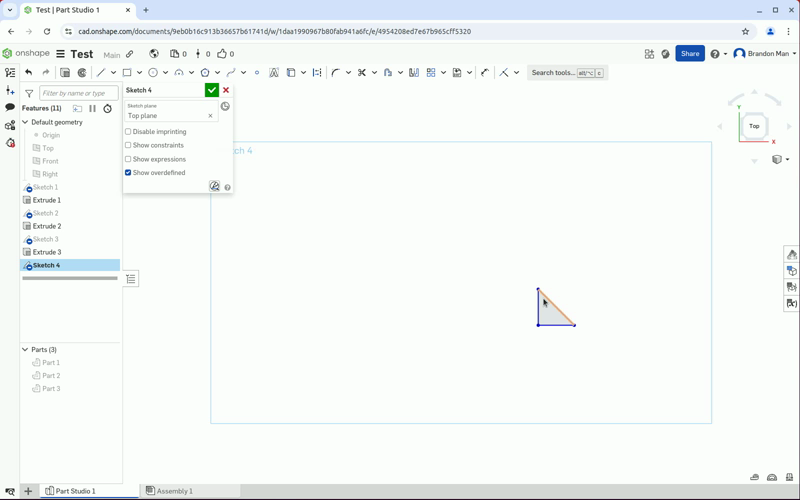
scroll(6)
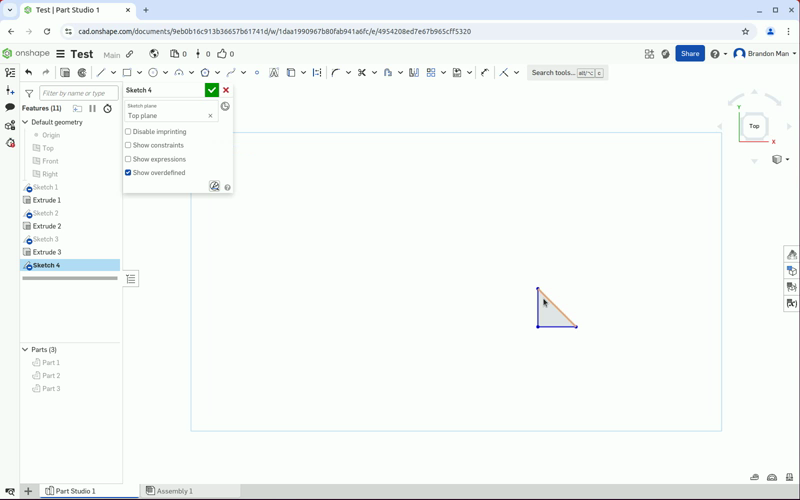
scroll(6)
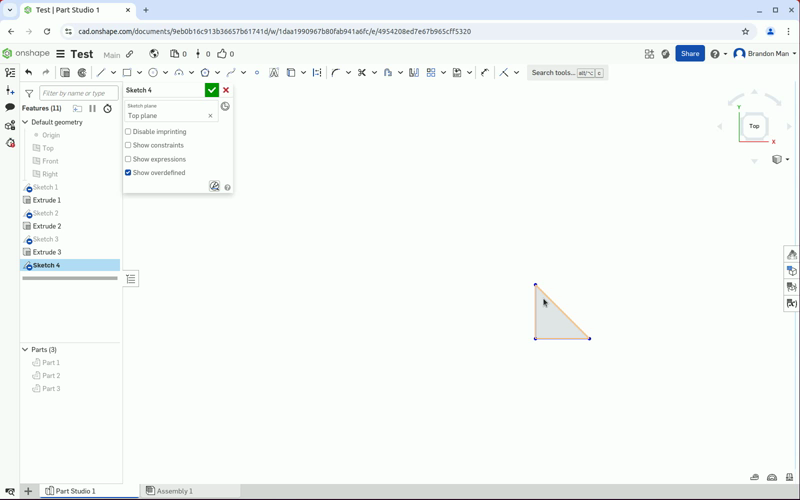
scroll(6)
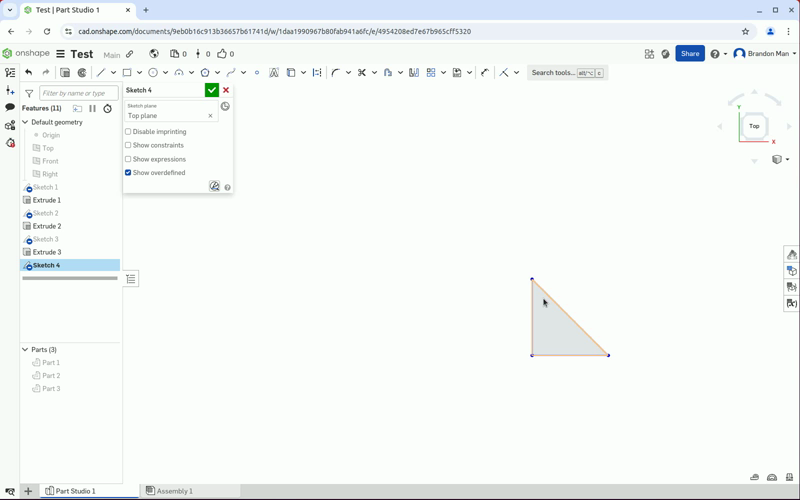
scroll(6)
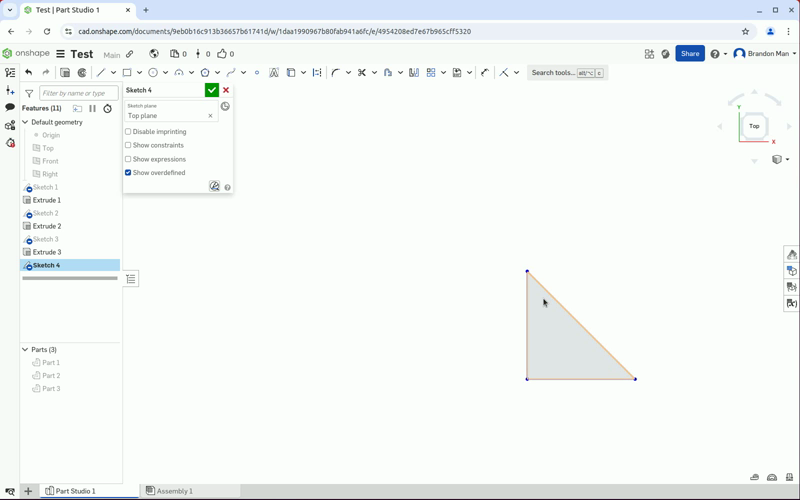
scroll(6)
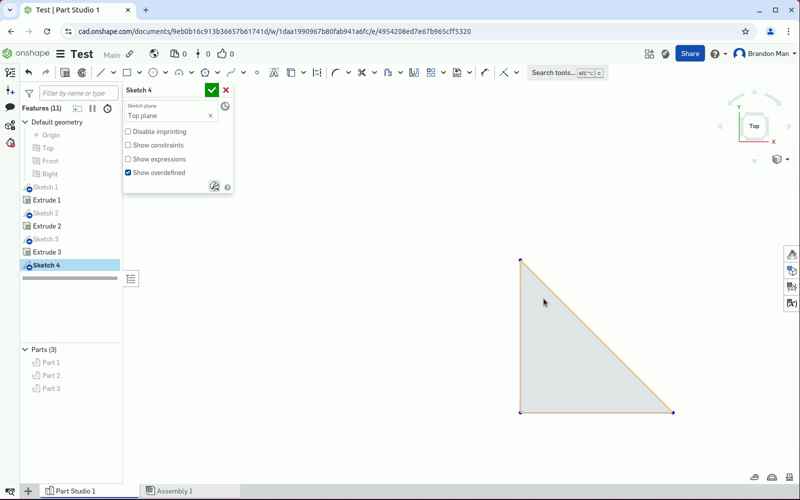
scroll(6)
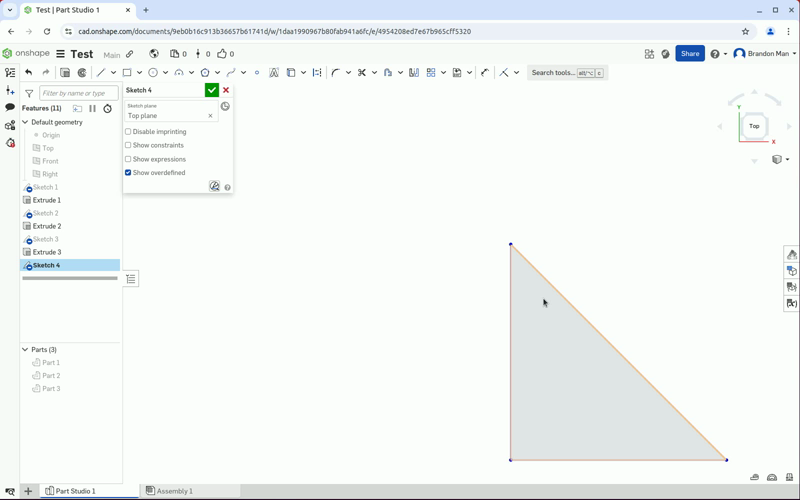
scroll(6)
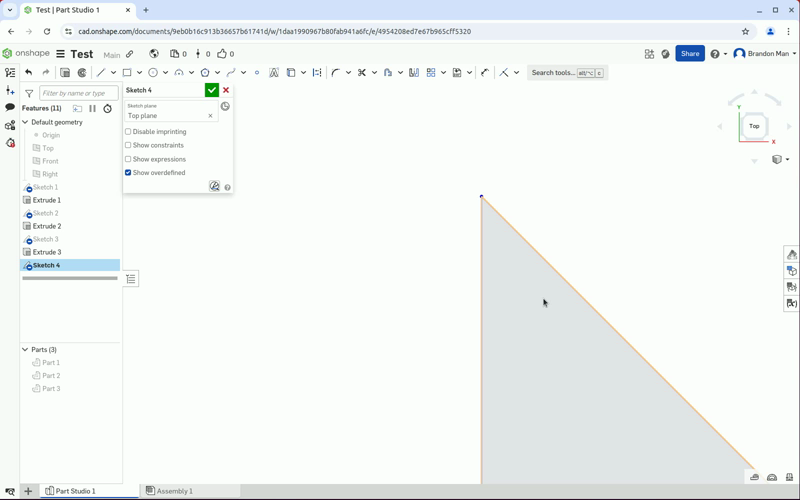
click(543, 298)
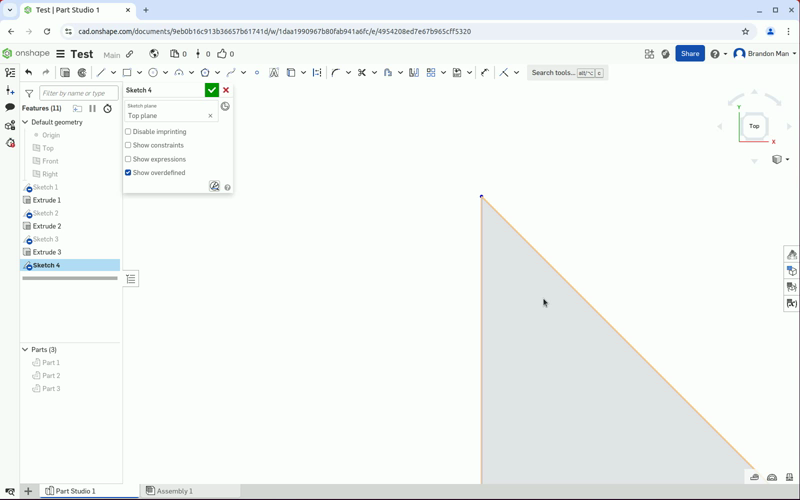
scroll(-6)
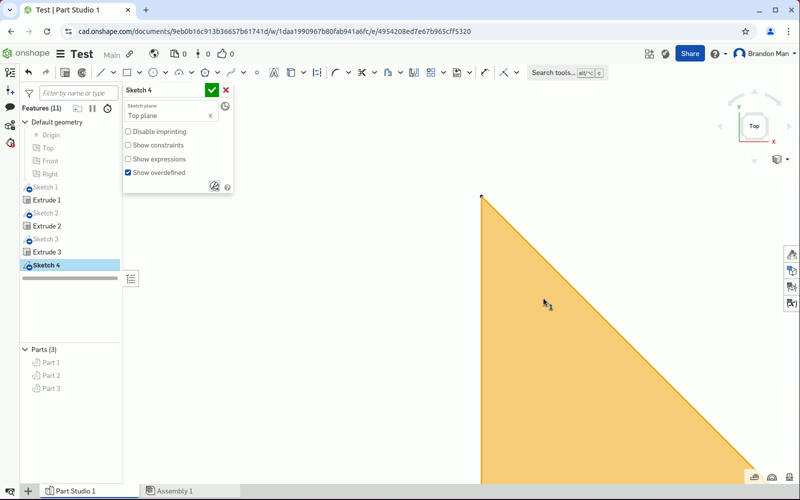
scroll(-6)
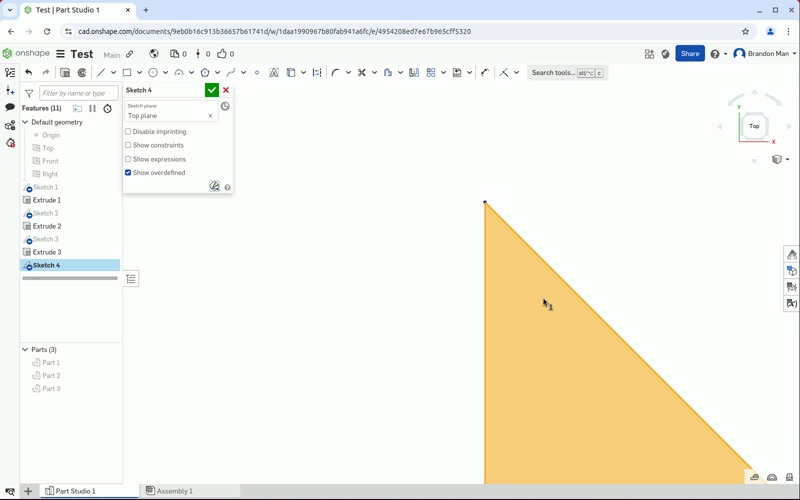
scroll(-6)
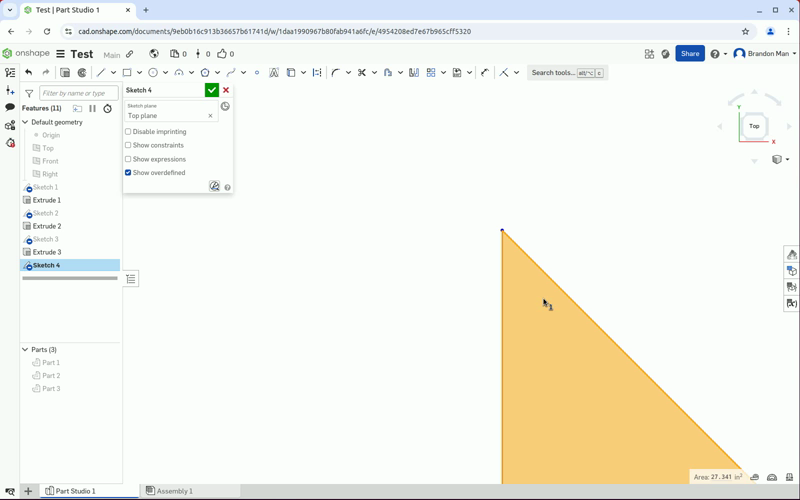
scroll(-6)
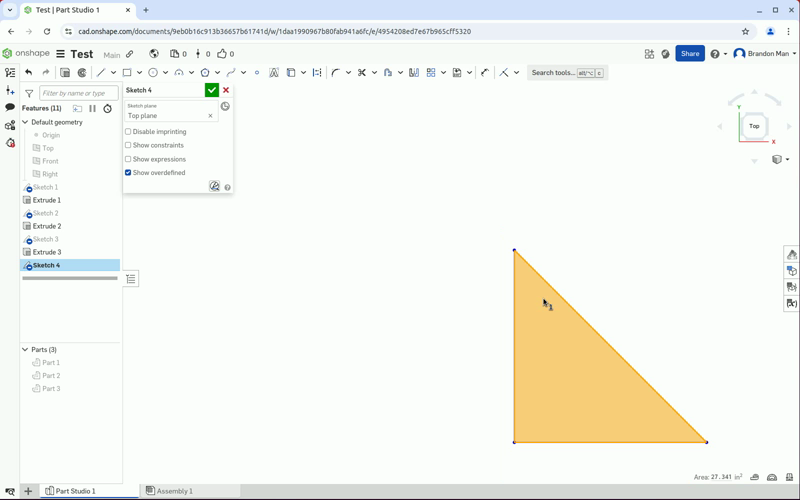
scroll(-6)
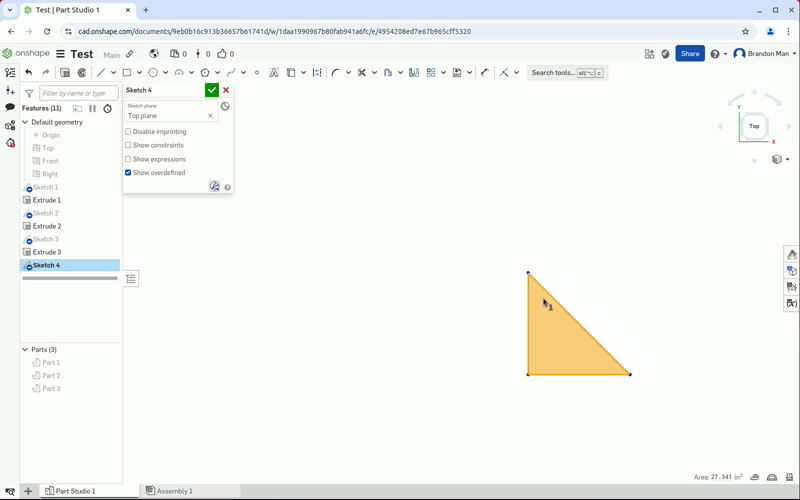
scroll(-6)
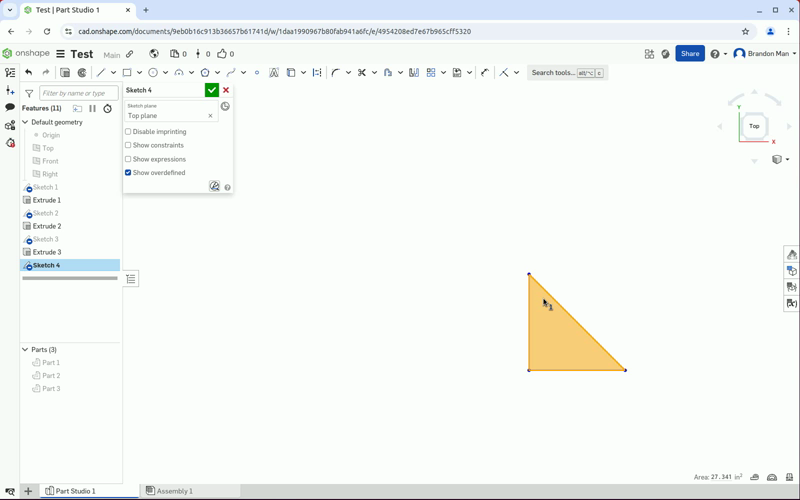
scroll(-6)
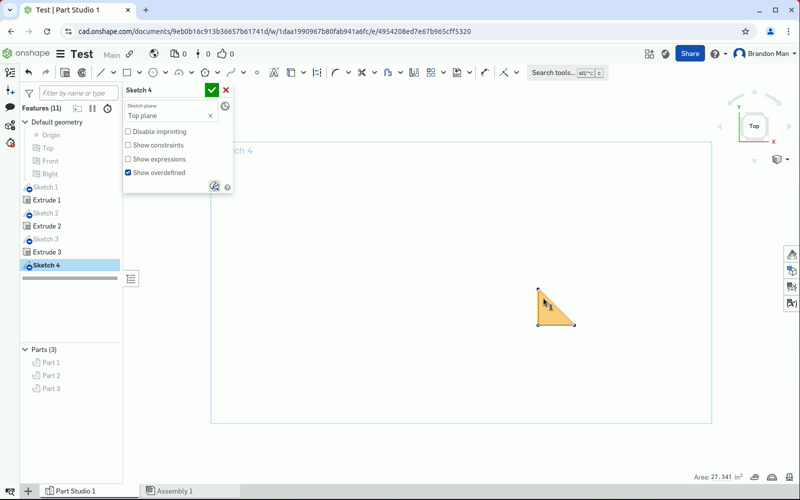
mouse_move(73, 352)
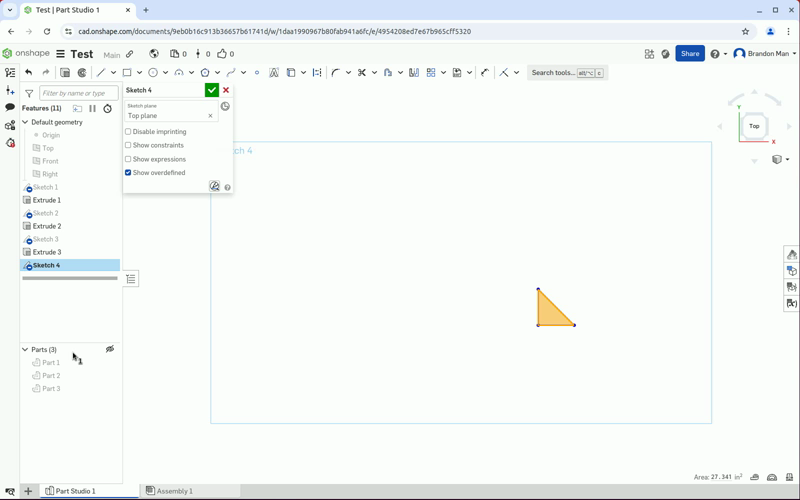
key(shift+y)
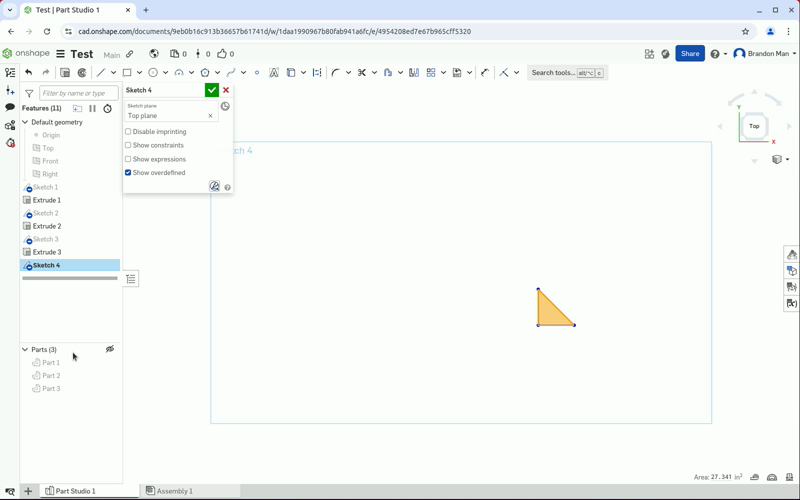
key(shift+e)
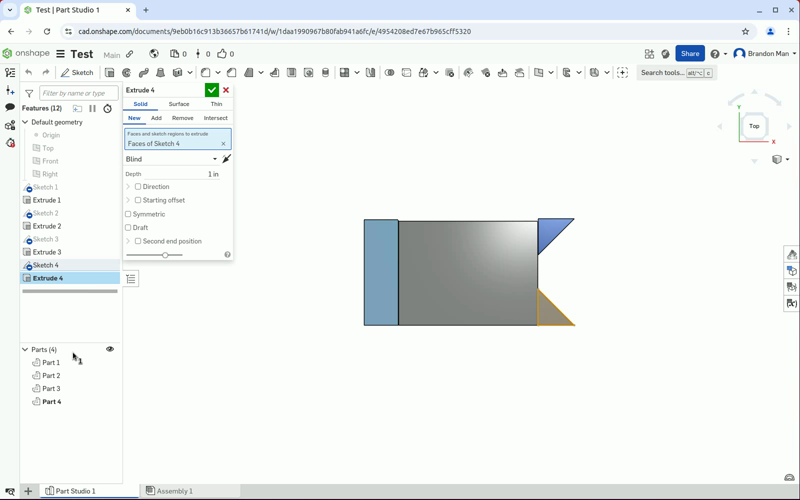
mouse_move(143, 106)
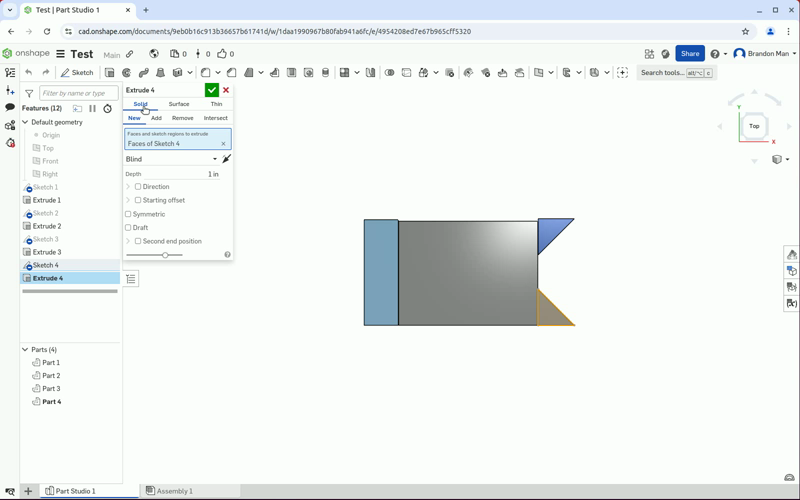
click(143, 106)
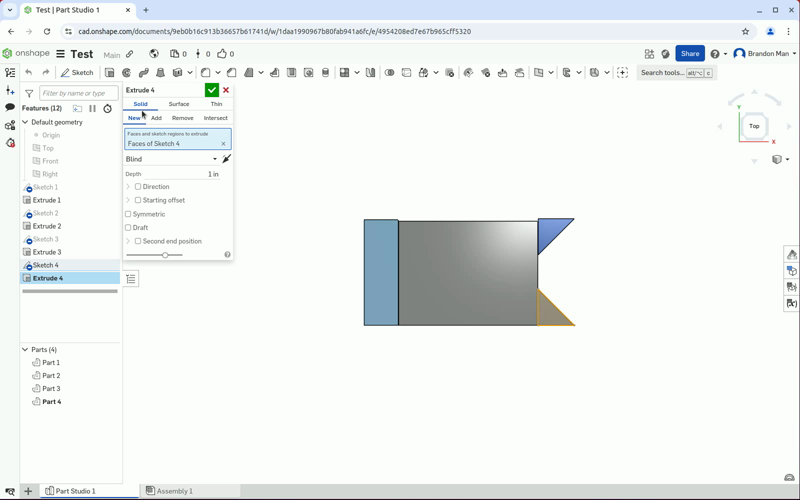
mouse_move(137, 120)
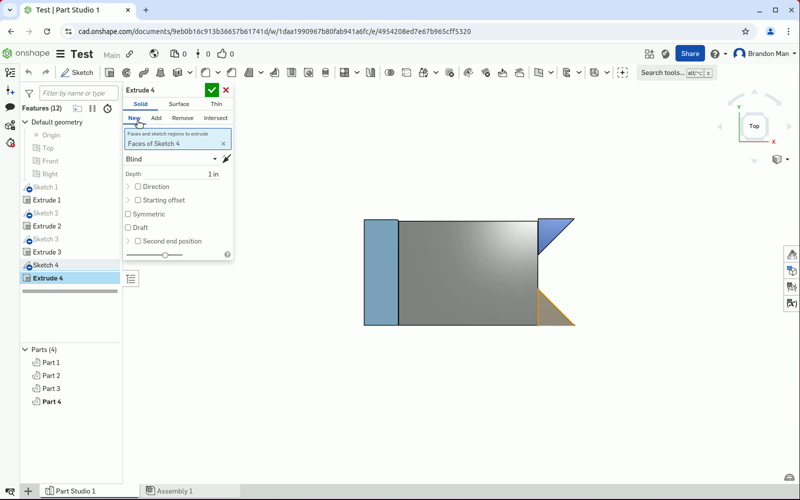
click(137, 120)
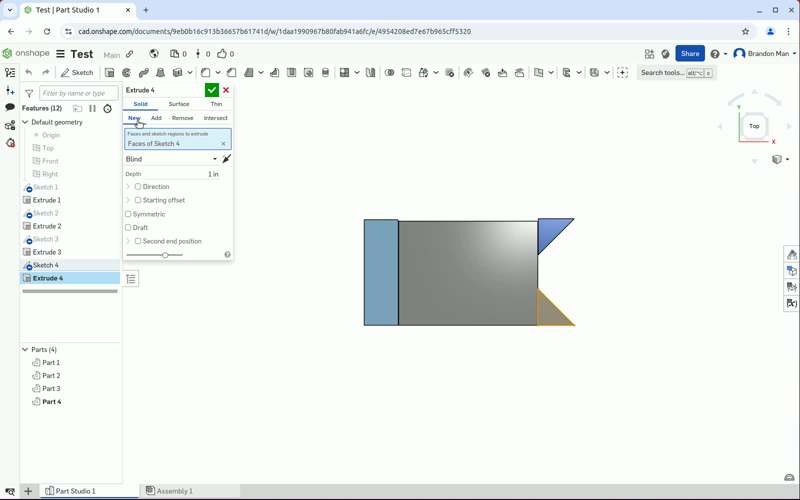
key(tab, 4)
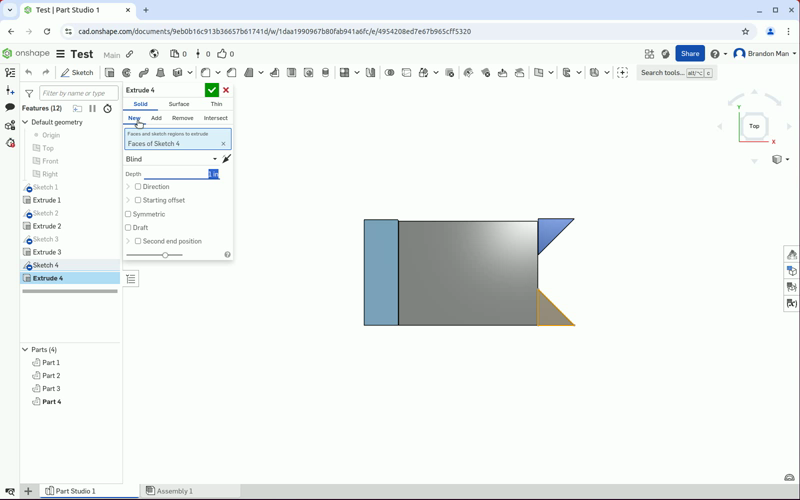
text(3.611)
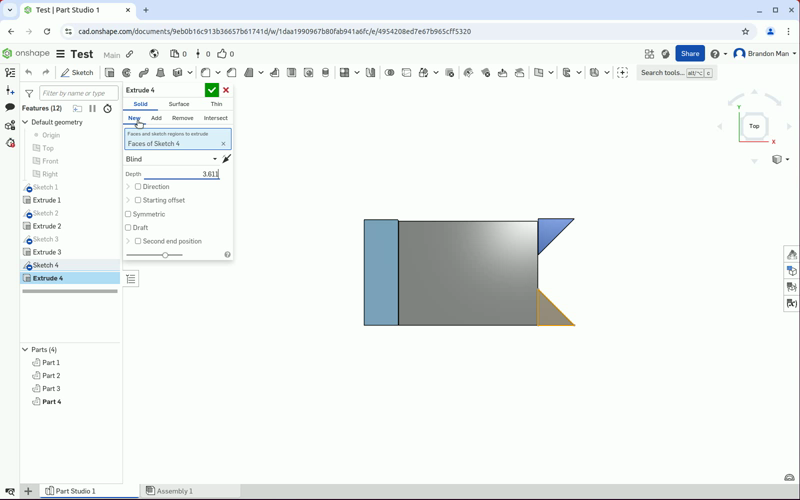
key(enter)
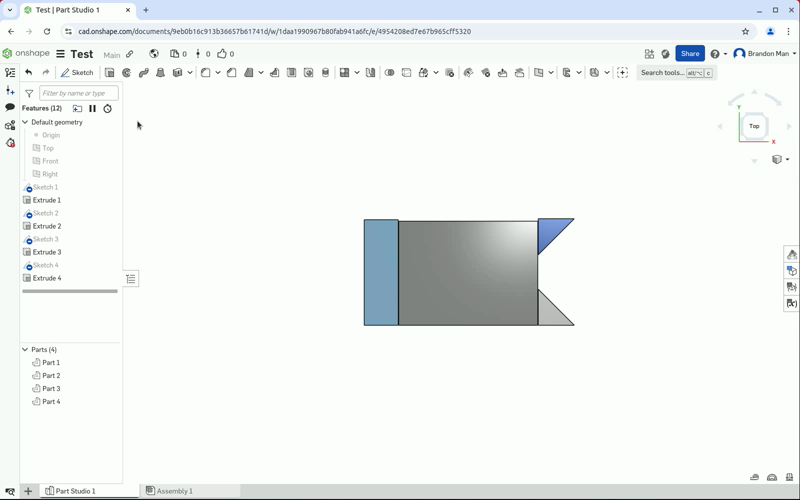
key(shift+h)
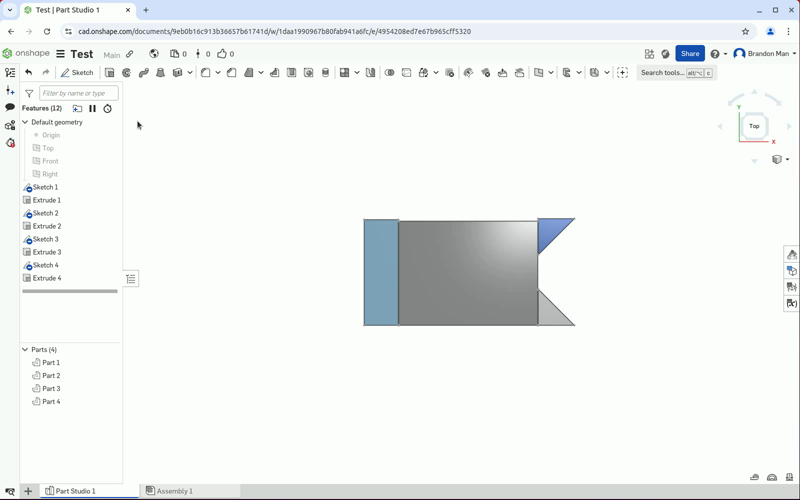
key(shift+h)
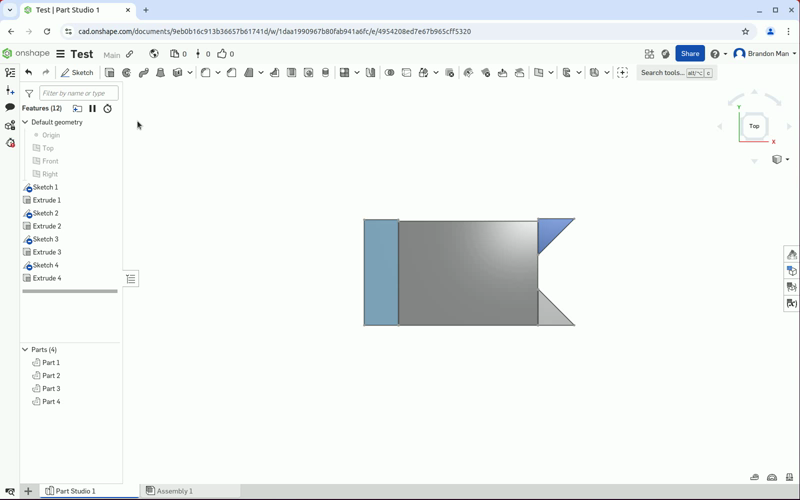
key(shift+7)
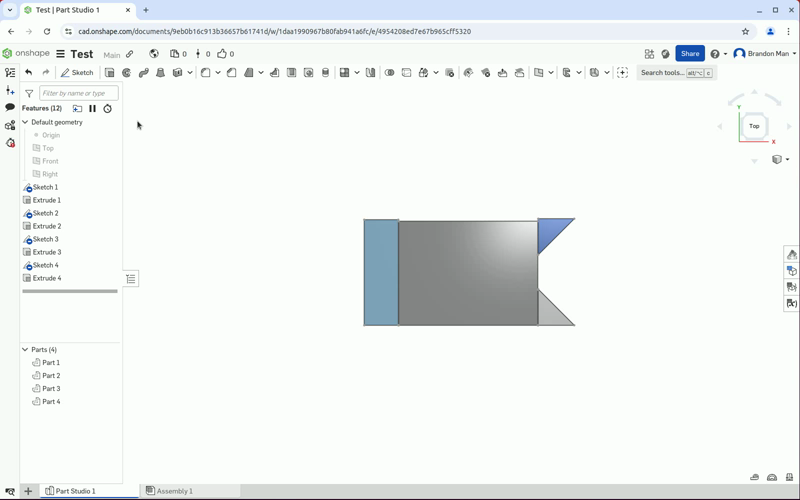
key(up, 3)
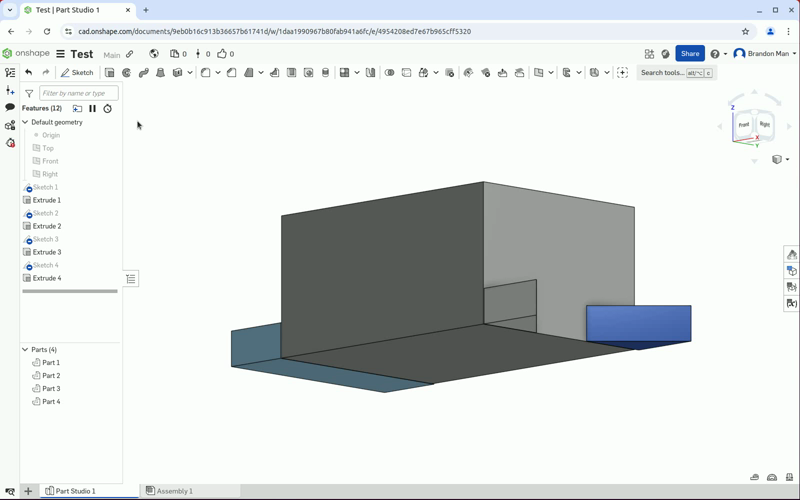
key(left, 3)
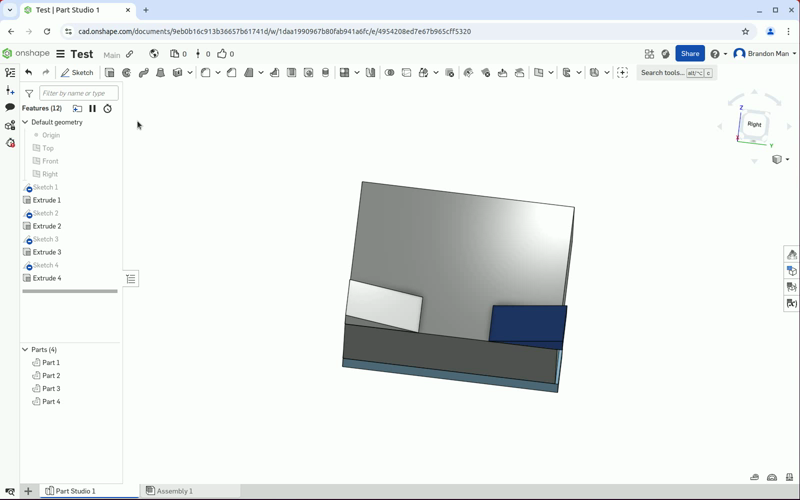
key(right, 3)
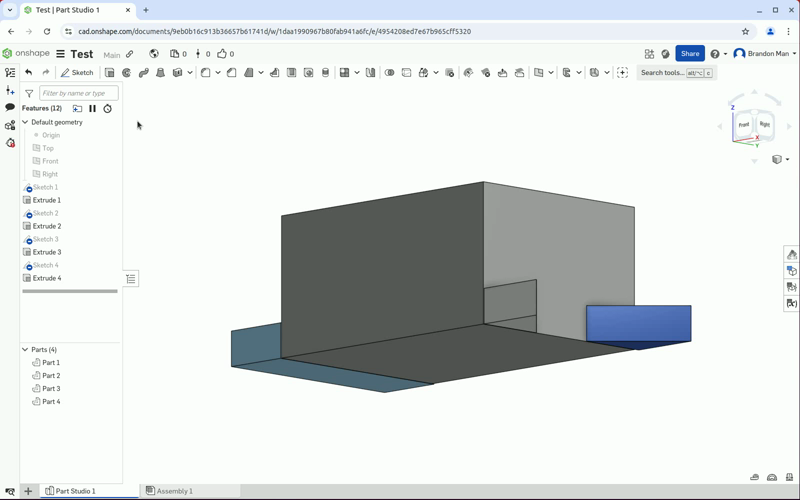
key(down, 3)
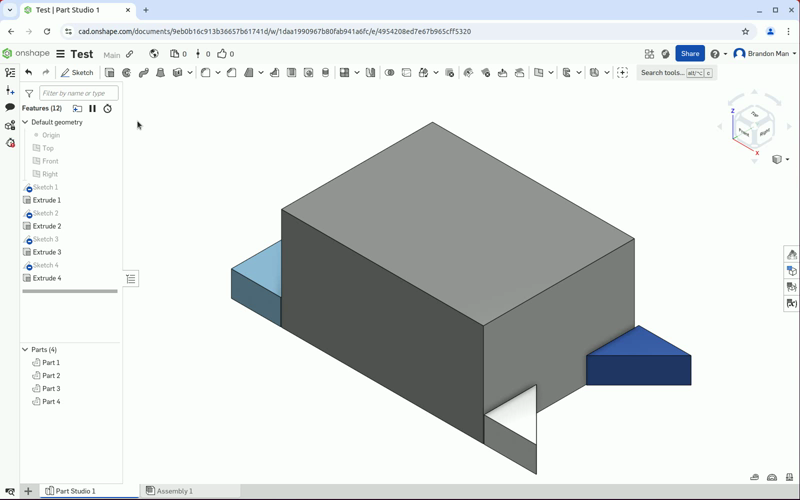
mouse_move(73, 189)
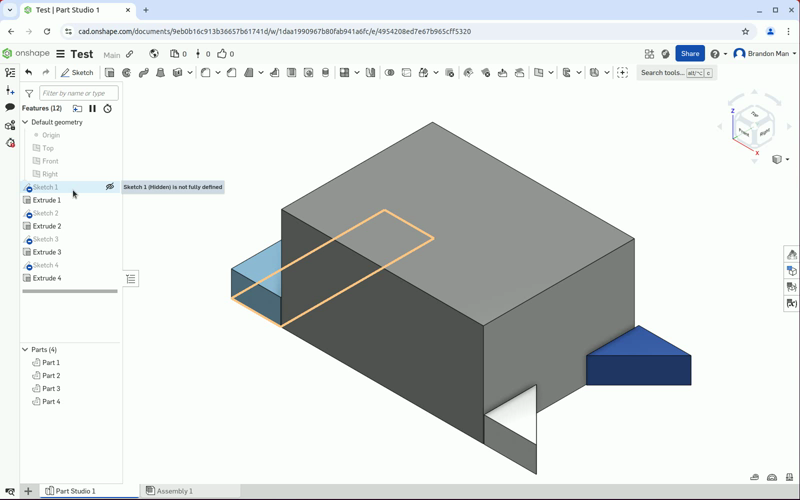
click(73, 189)